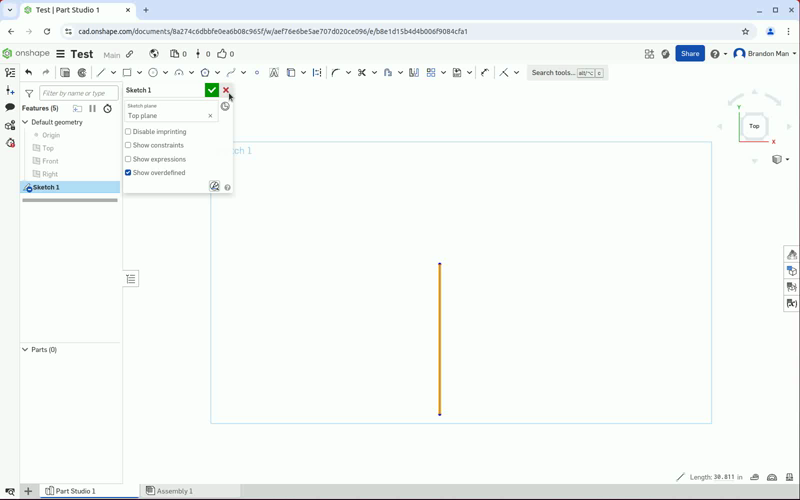
key(shift+h)
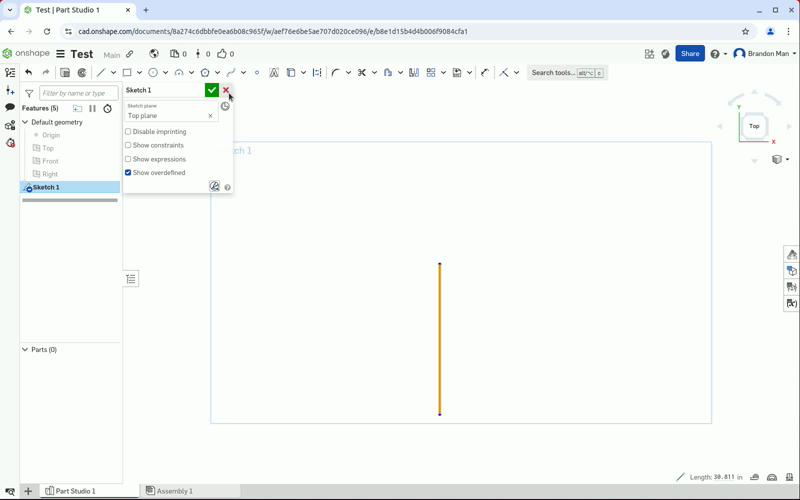
key(shift+s)
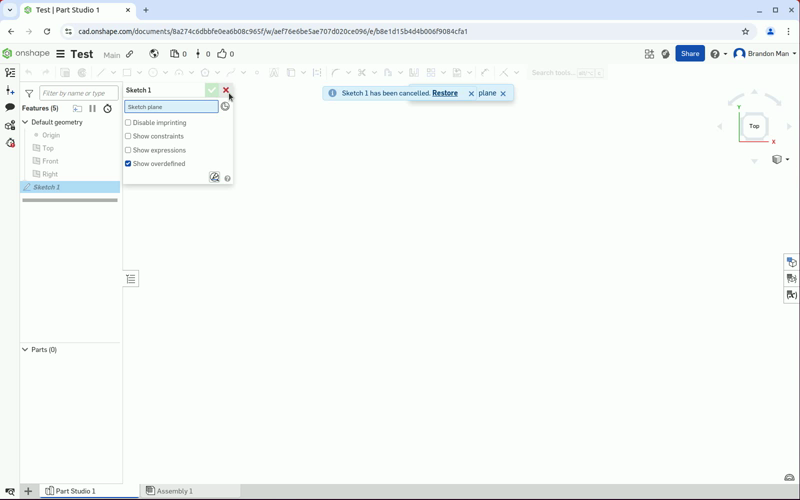
mouse_move(73, 150)
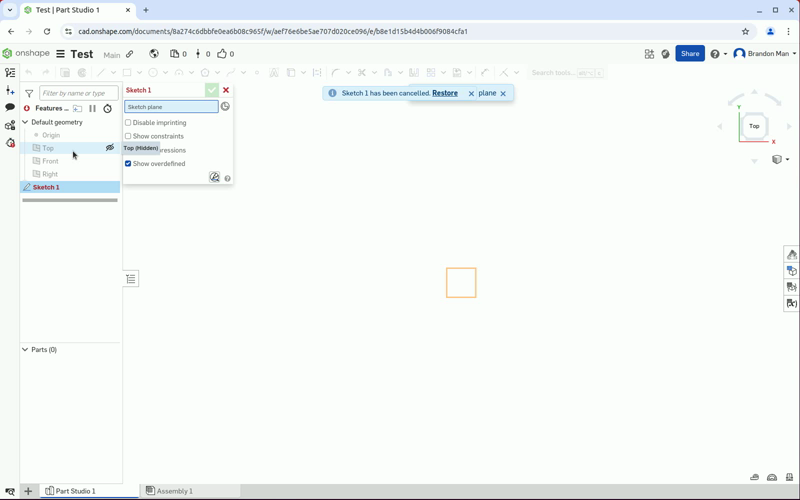
click(73, 150)
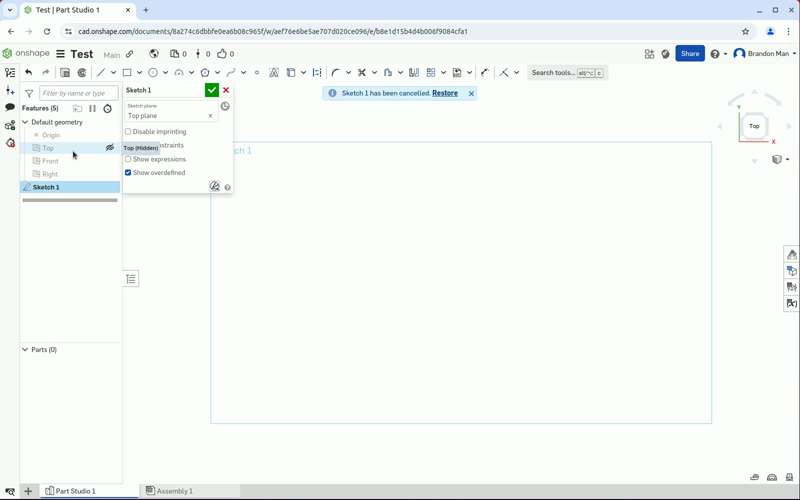
mouse_move(73, 352)
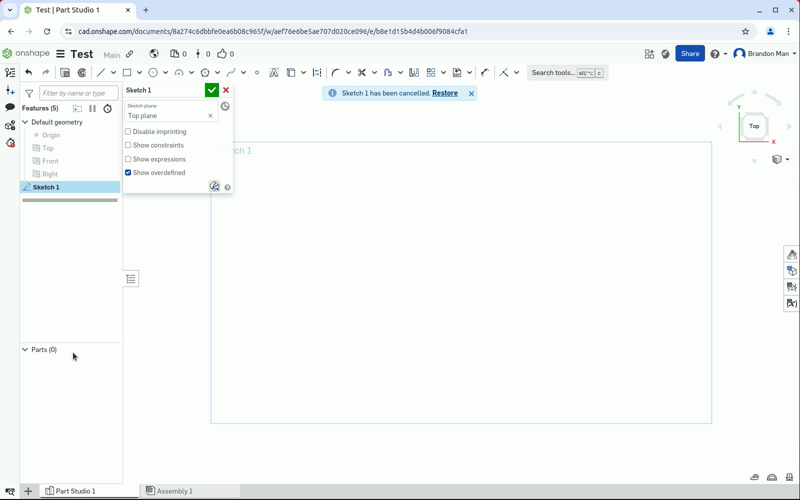
key(y)
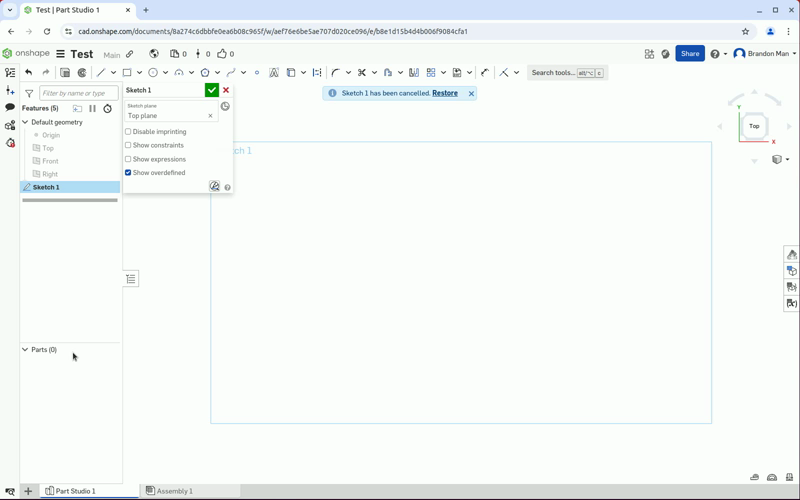
key(l)
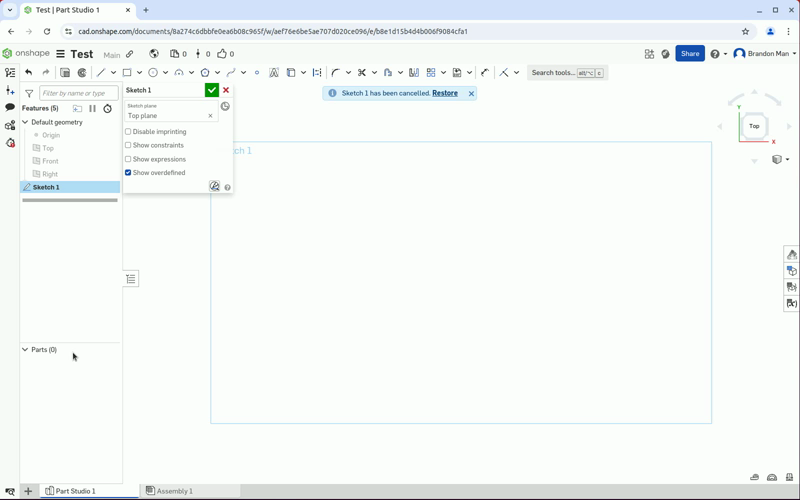
key_down(shift)
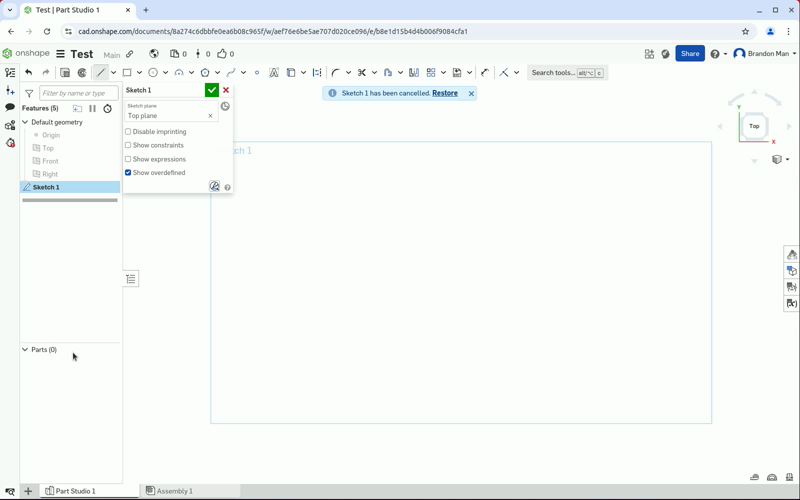
mouse_move(454, 288)
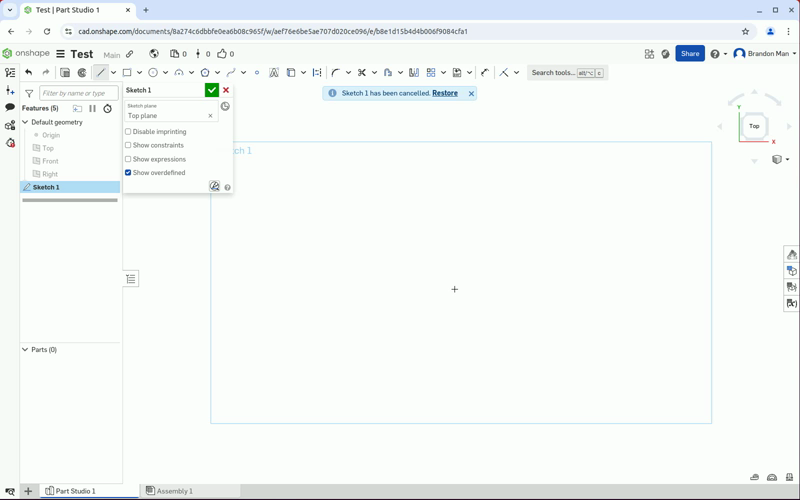
click(454, 288)
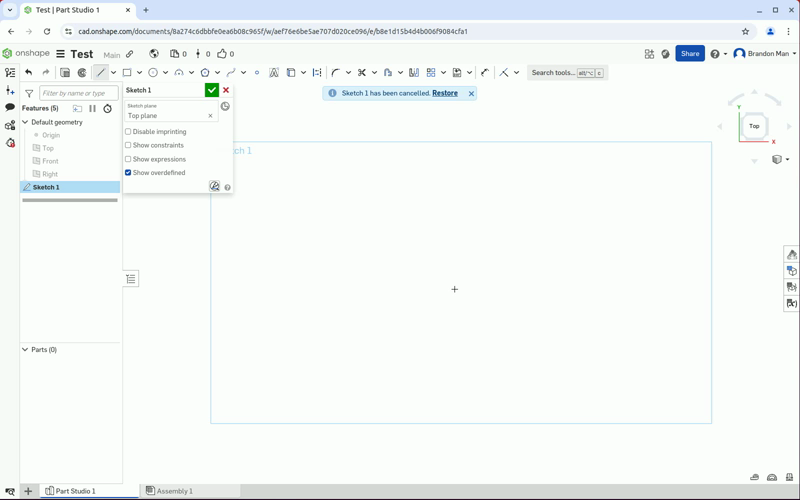
key_up(shift)
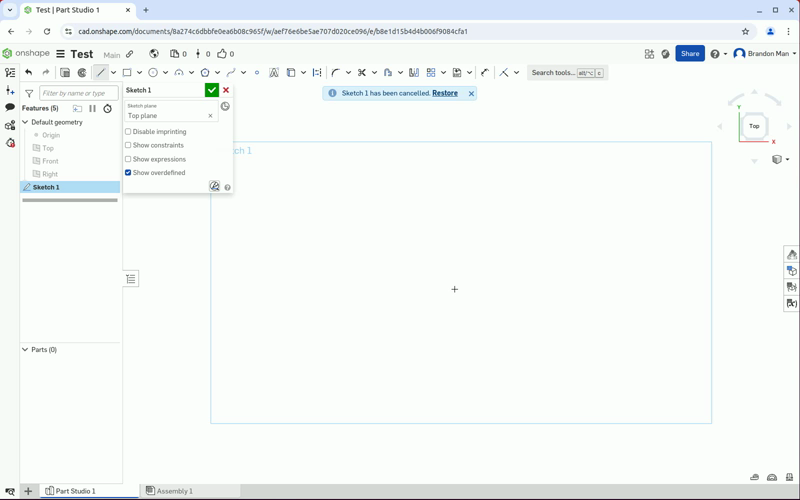
key_down(shift)
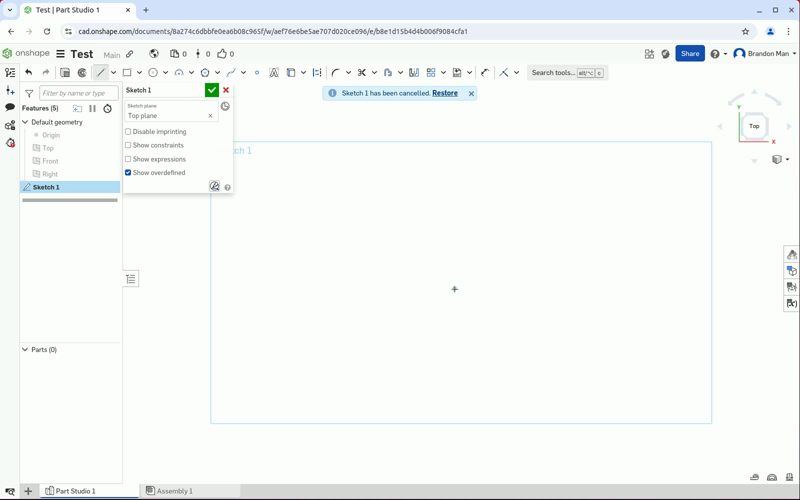
mouse_move(484, 288)
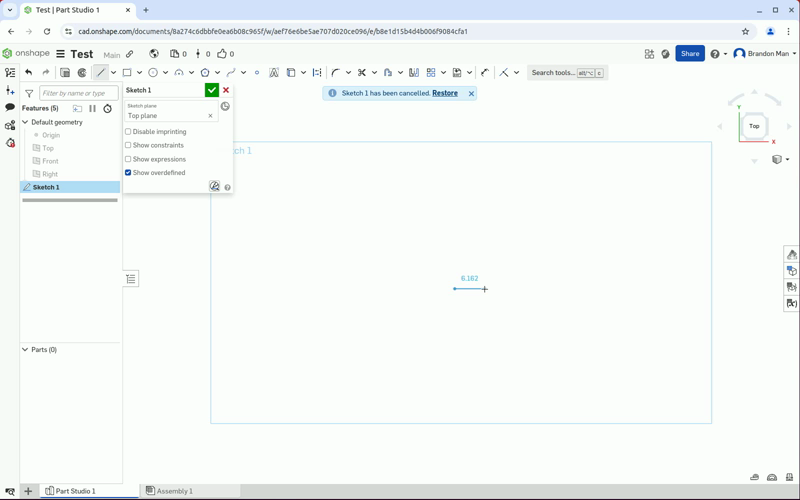
mouse_move(466, 288)
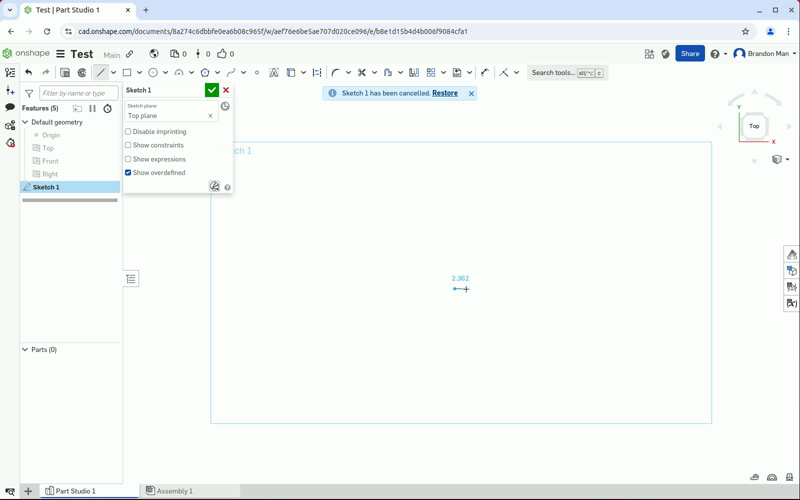
click(466, 288)
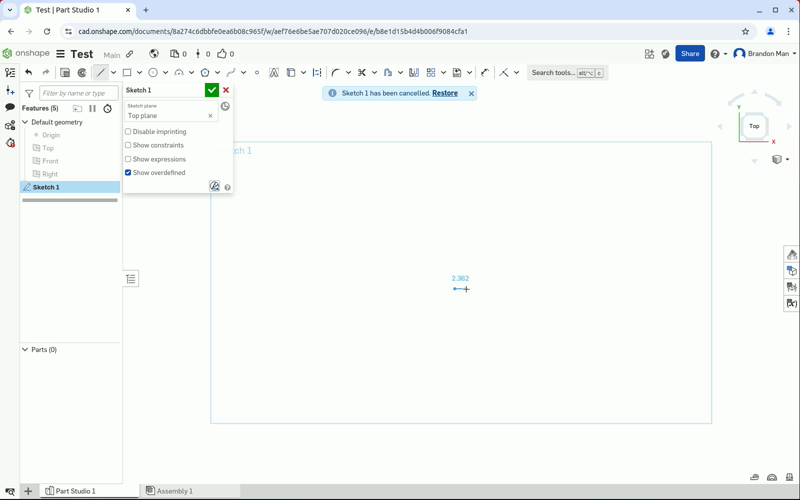
key_up(shift)
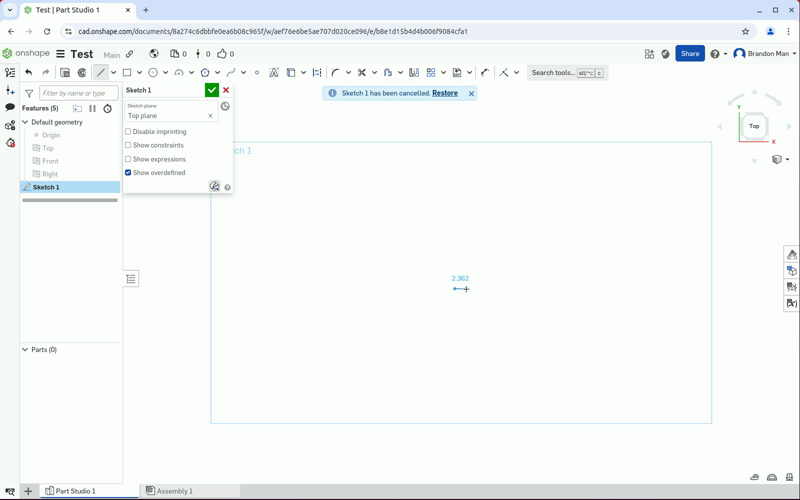
key_down(shift)
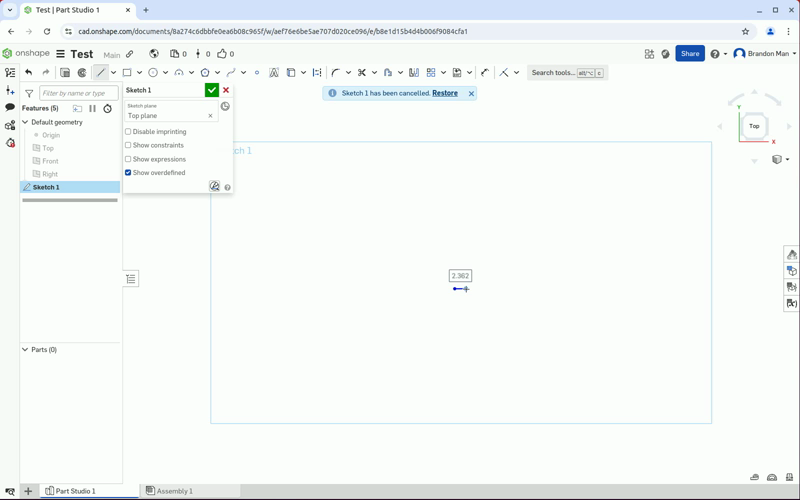
mouse_move(496, 288)
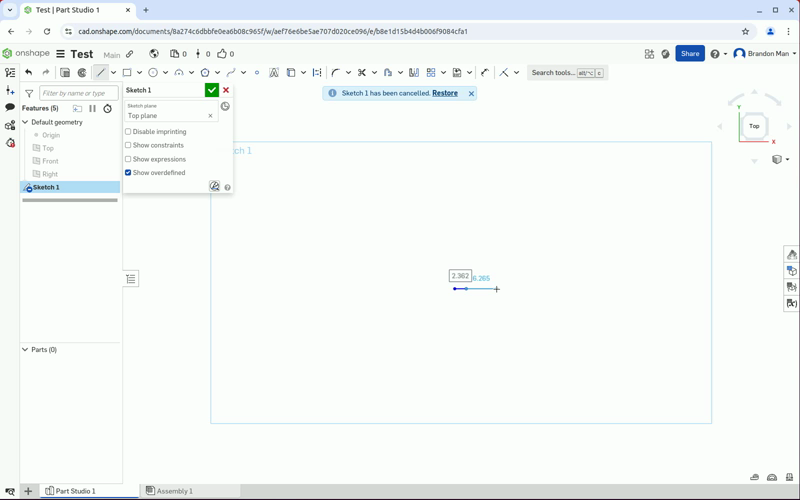
mouse_move(466, 277)
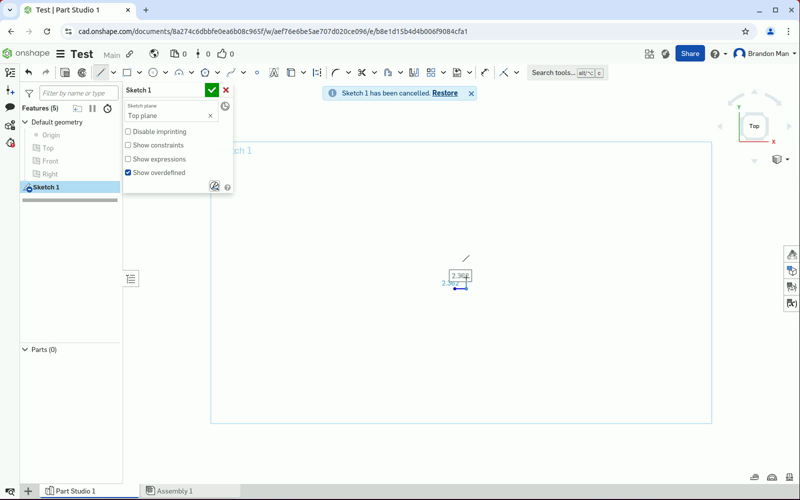
click(466, 277)
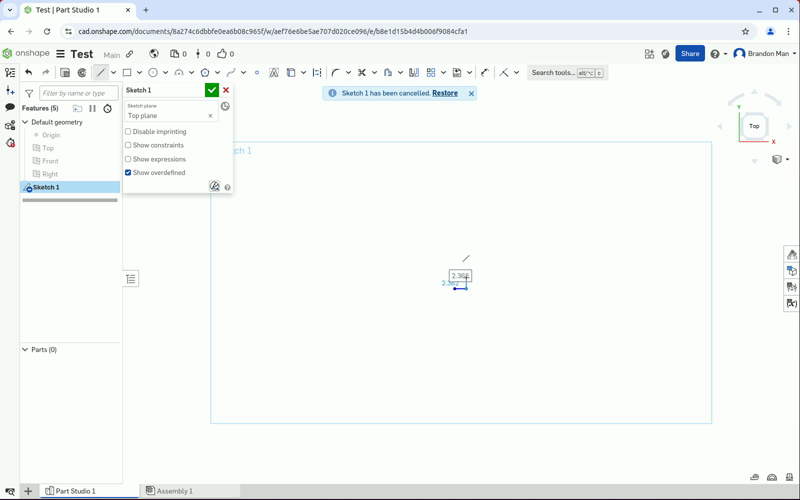
key_up(shift)
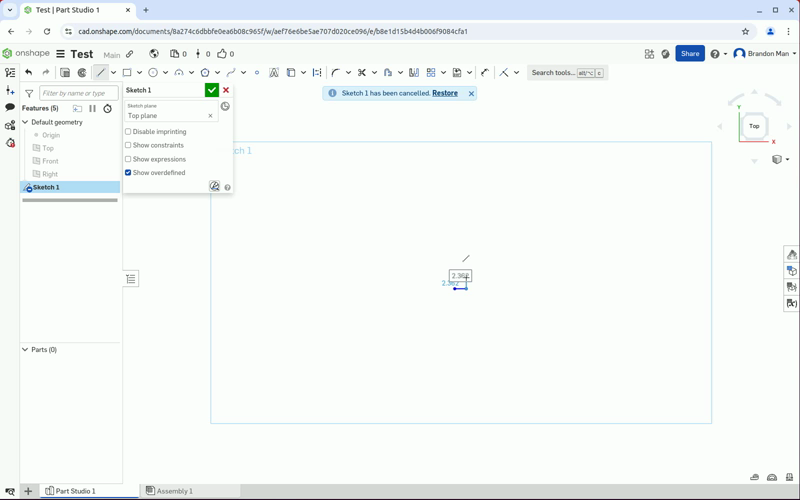
key_down(shift)
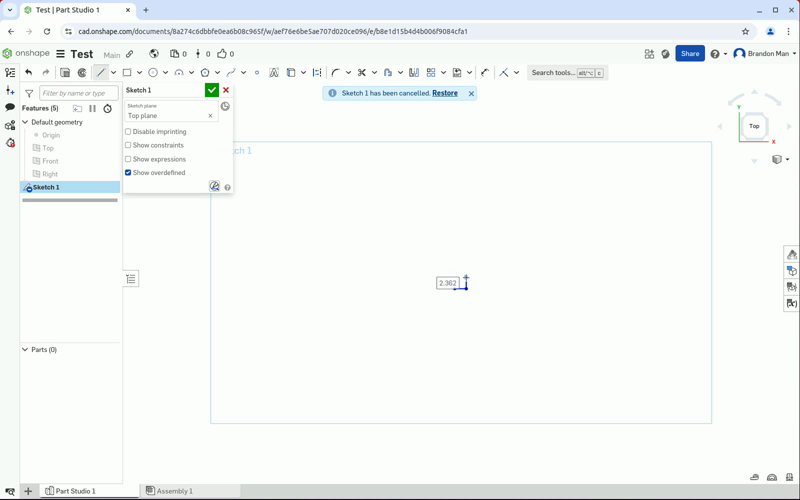
mouse_move(496, 277)
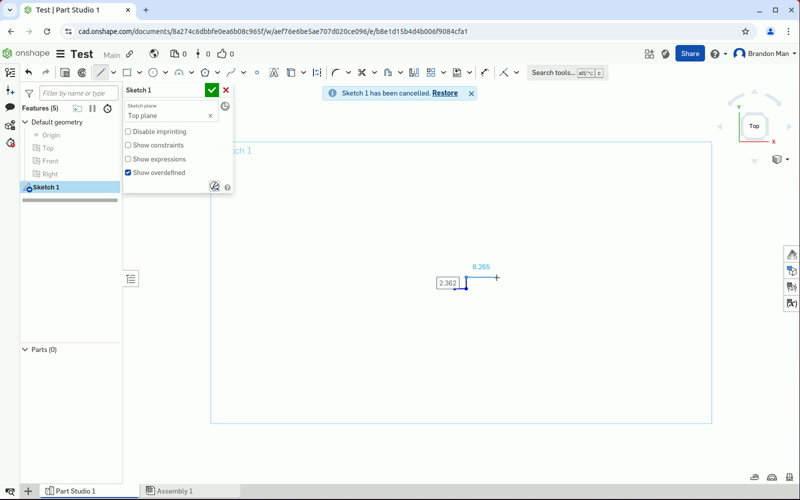
mouse_move(454, 277)
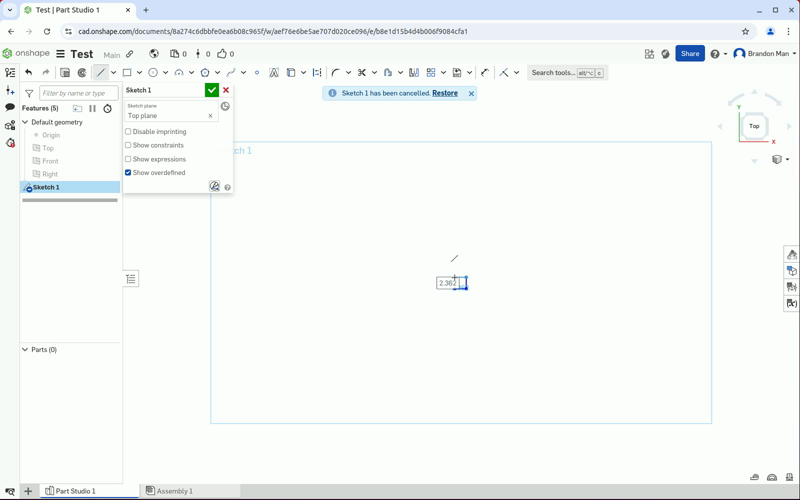
click(454, 277)
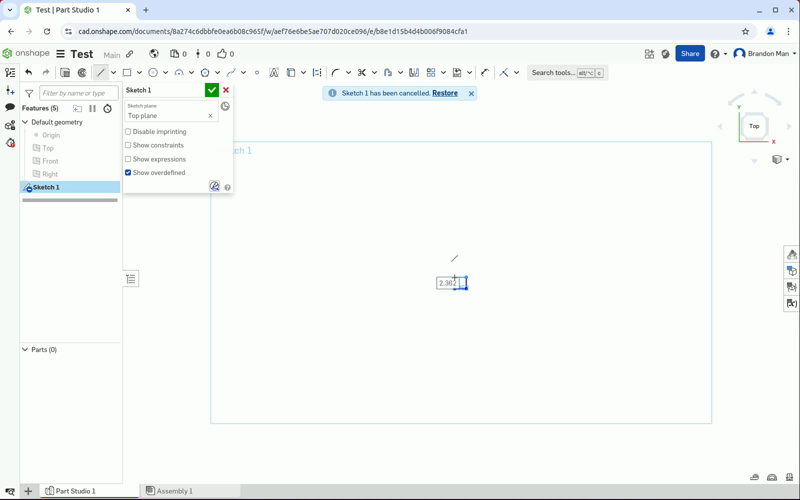
key_up(shift)
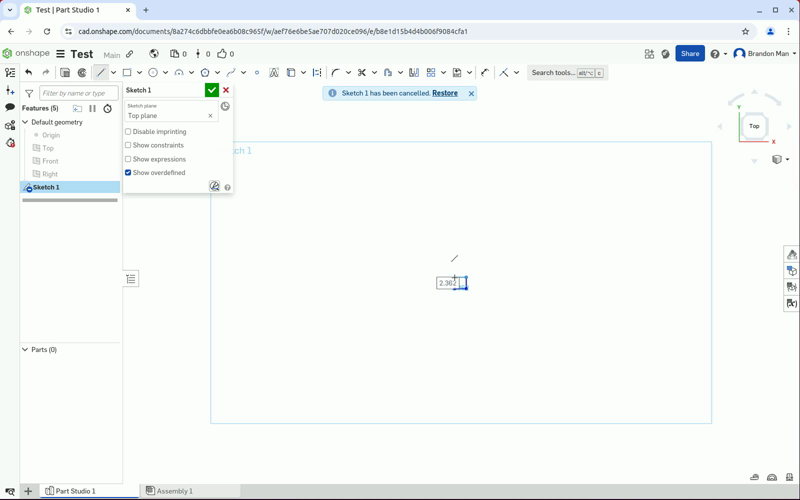
mouse_move(484, 277)
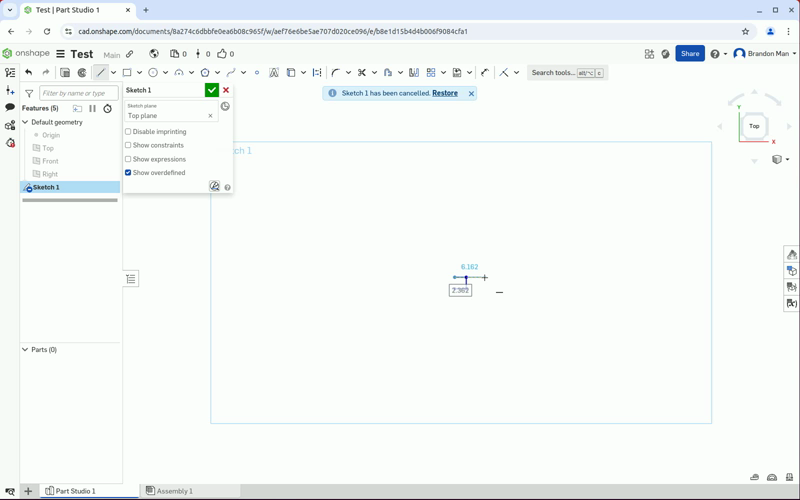
key_down(shift)
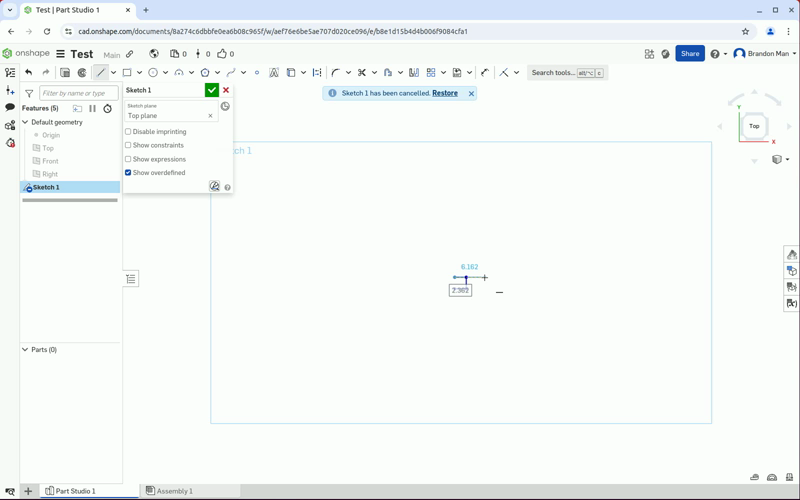
mouse_move(454, 288)
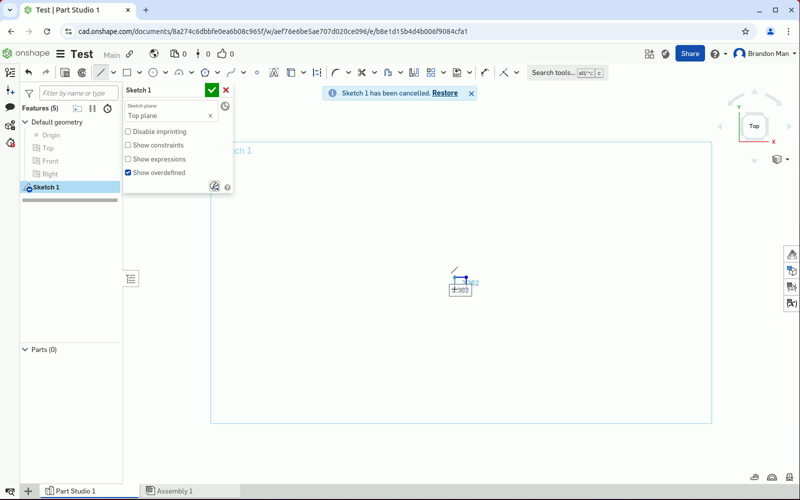
key_up(shift)
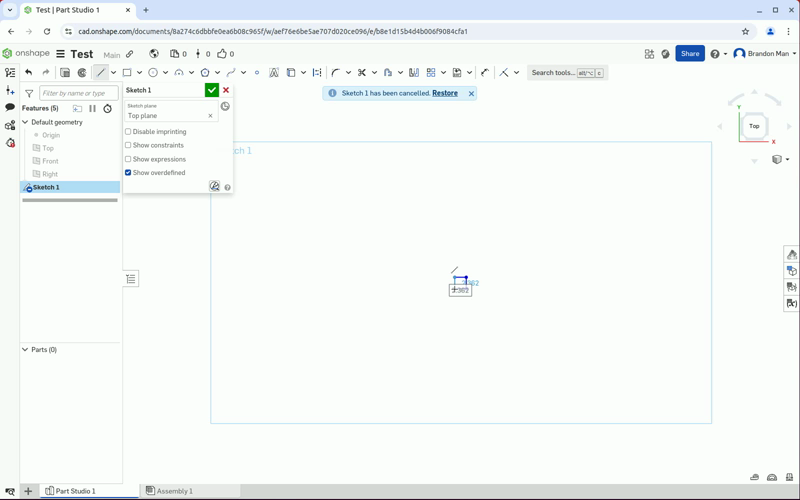
click(454, 288)
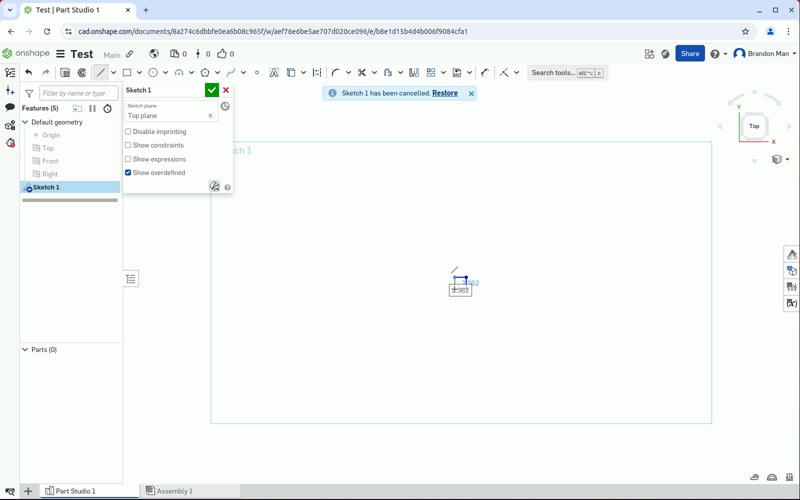
key(esc)
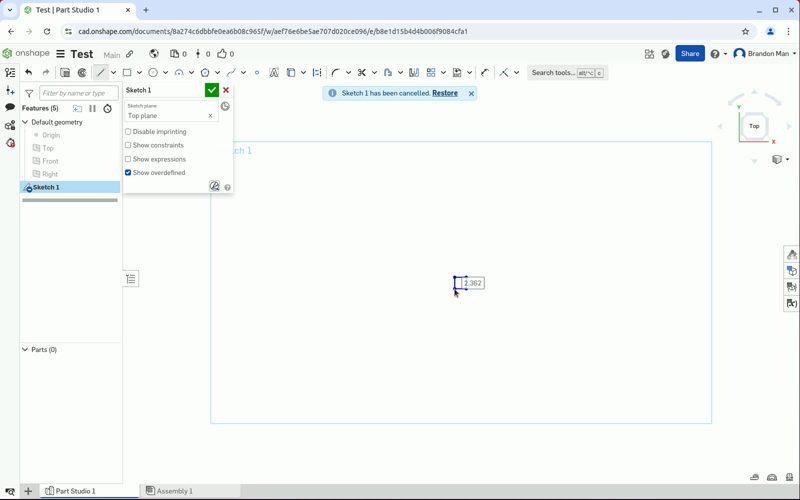
mouse_move(461, 284)
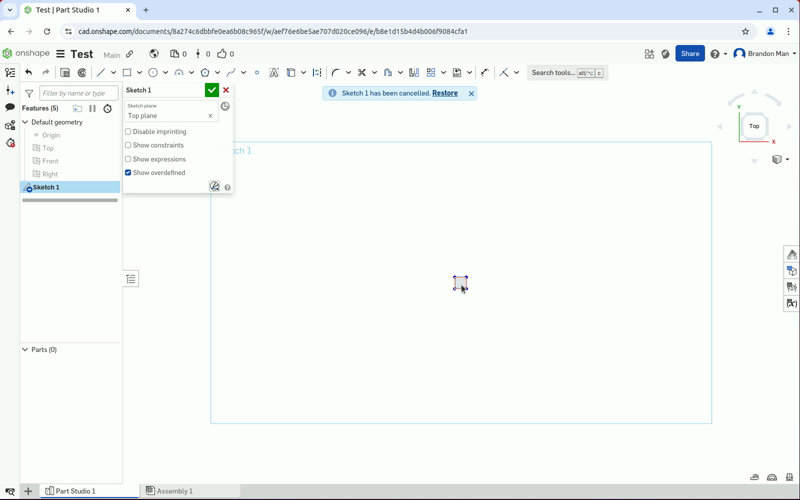
scroll(6)
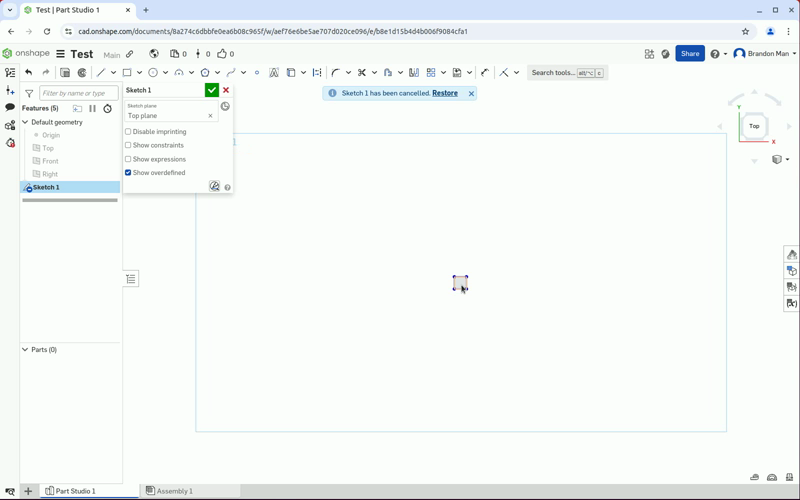
scroll(6)
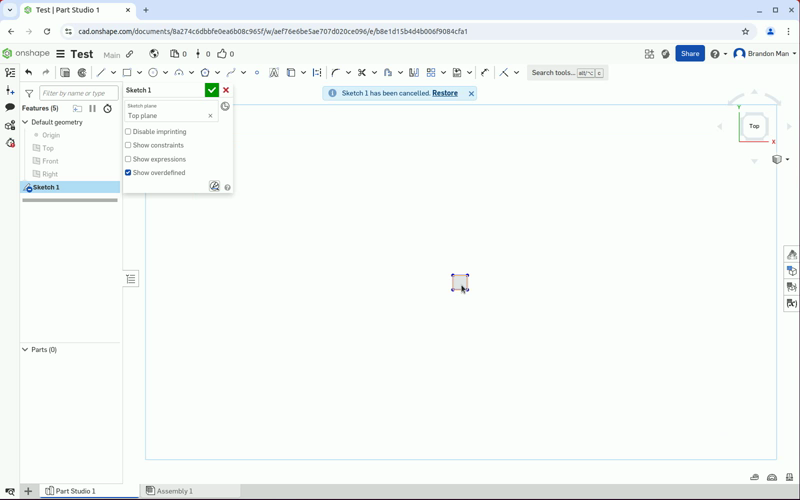
scroll(6)
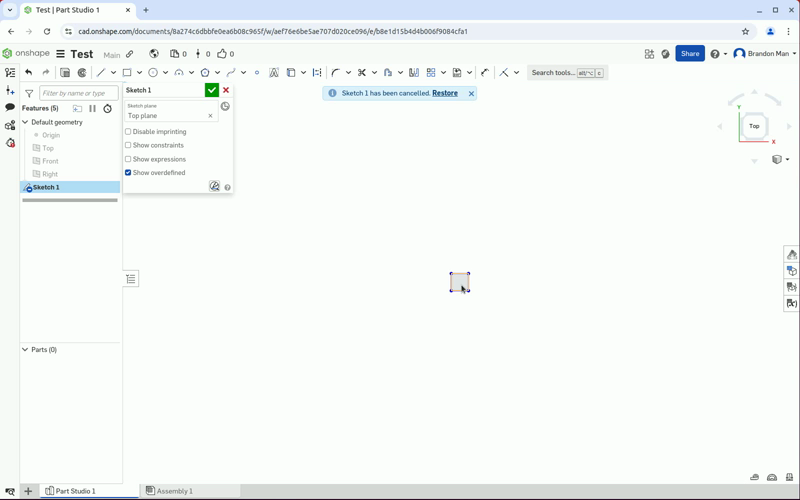
scroll(6)
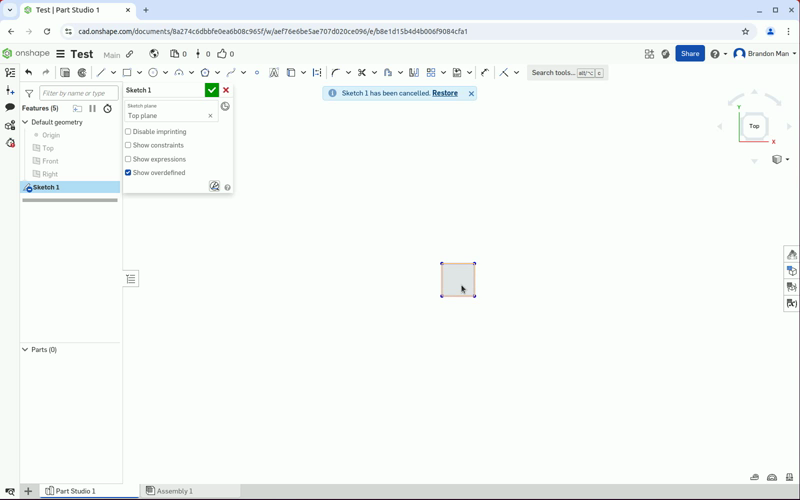
scroll(6)
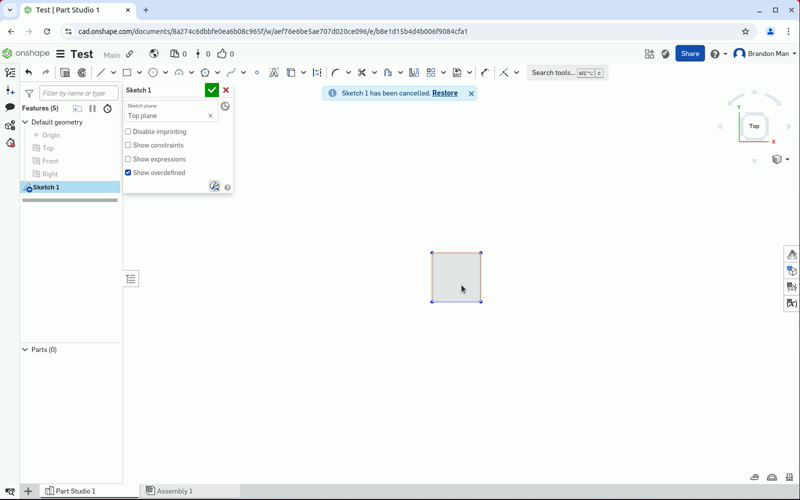
scroll(6)
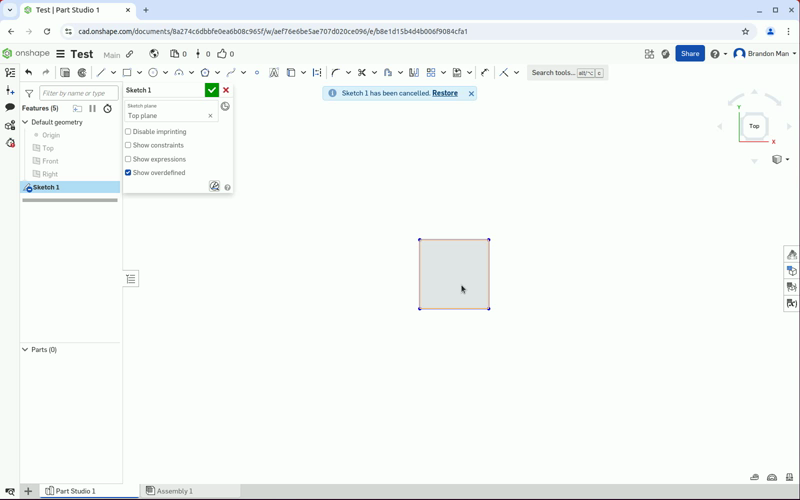
scroll(6)
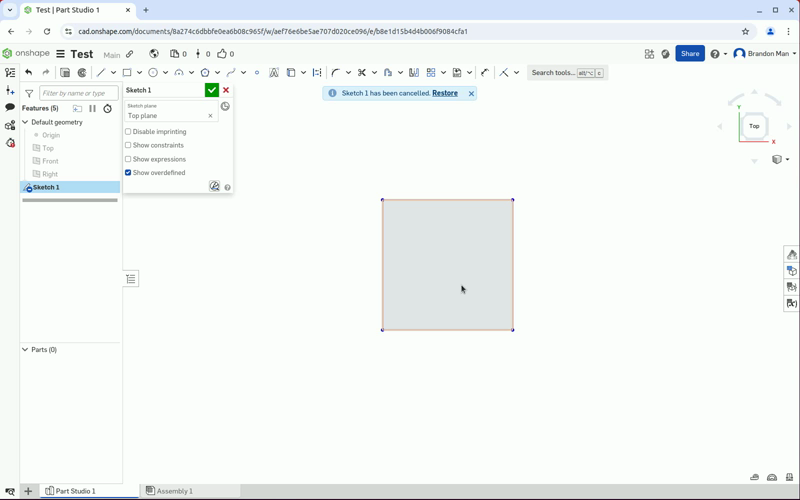
click(461, 284)
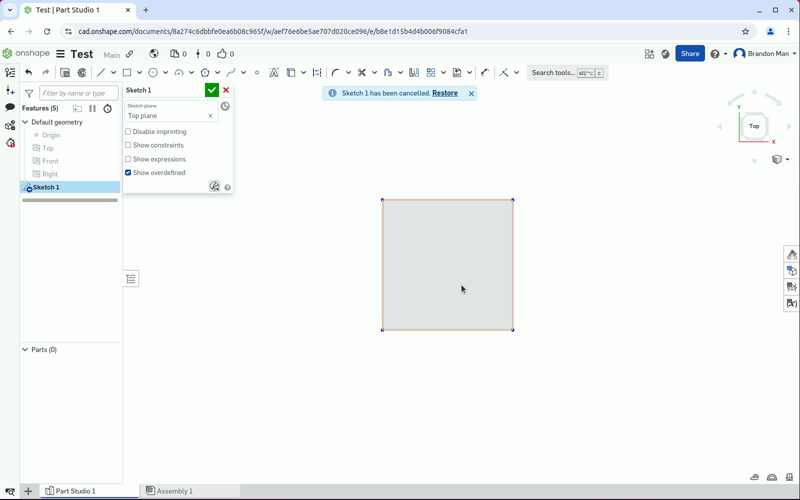
scroll(-6)
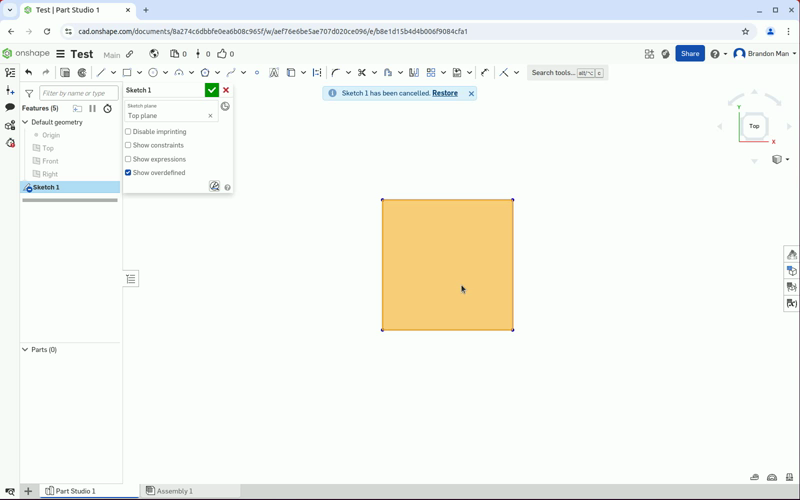
scroll(-6)
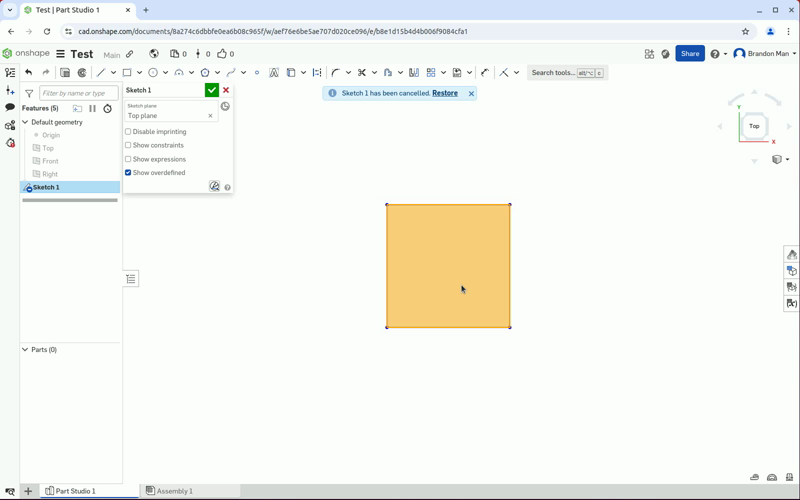
scroll(-6)
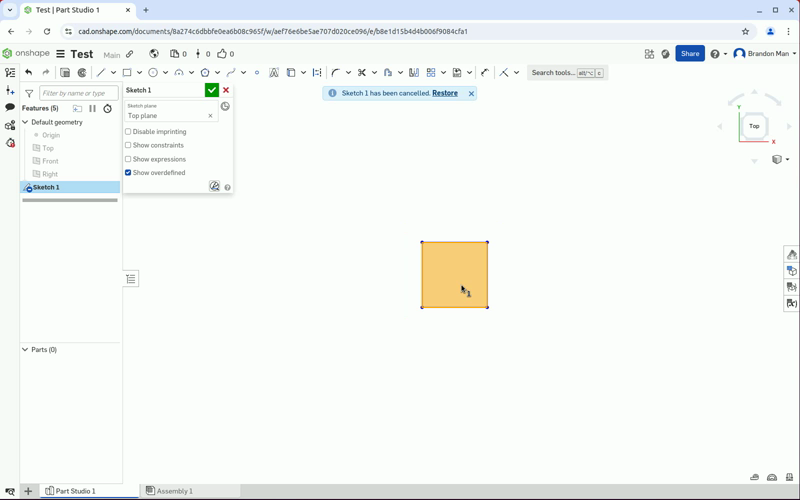
scroll(-6)
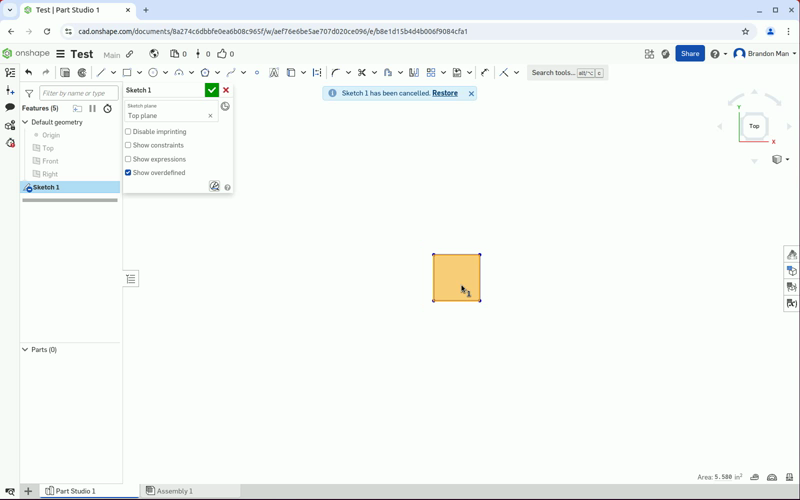
scroll(-6)
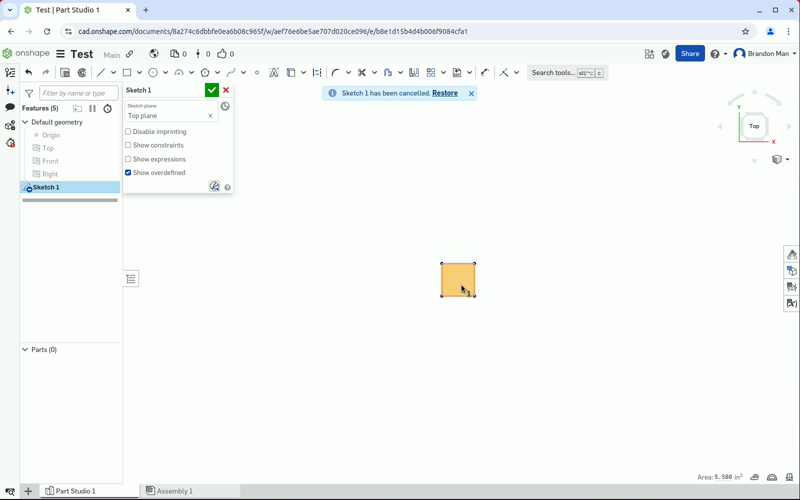
scroll(-6)
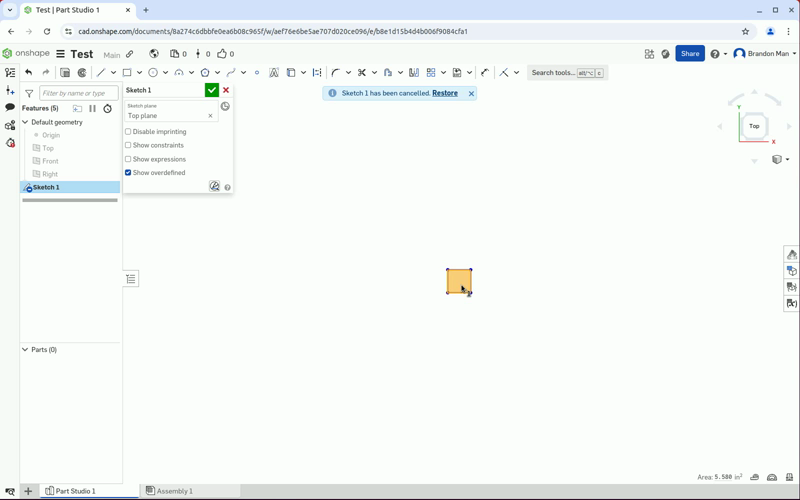
scroll(-6)
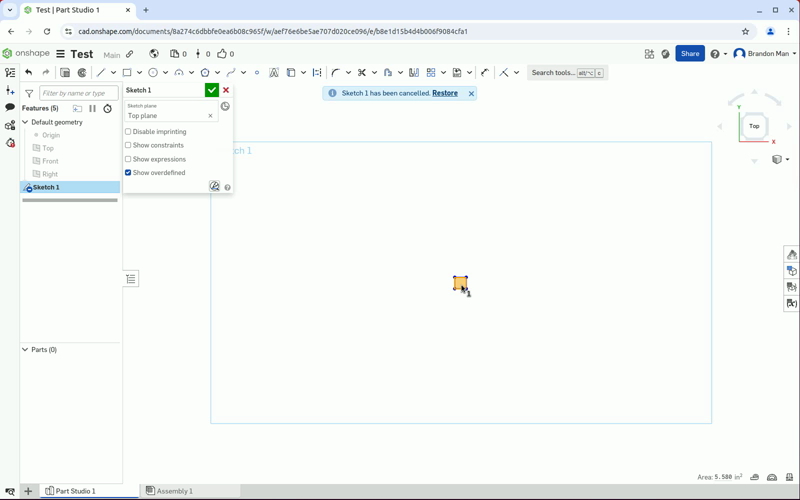
mouse_move(73, 352)
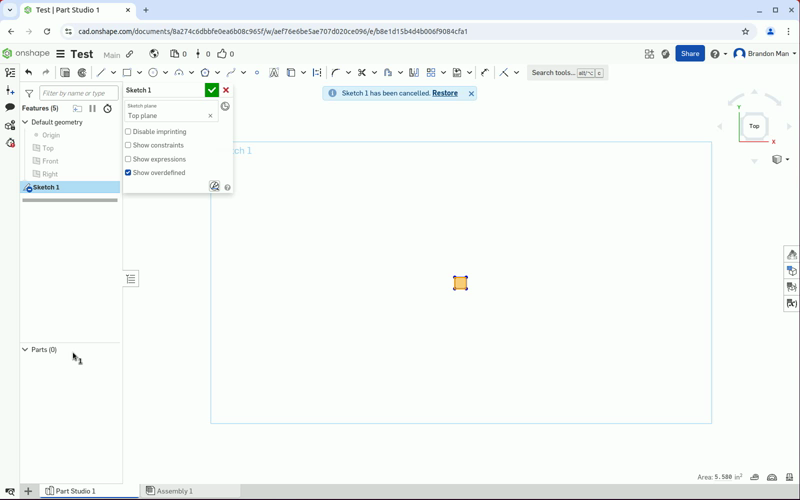
key(shift+y)
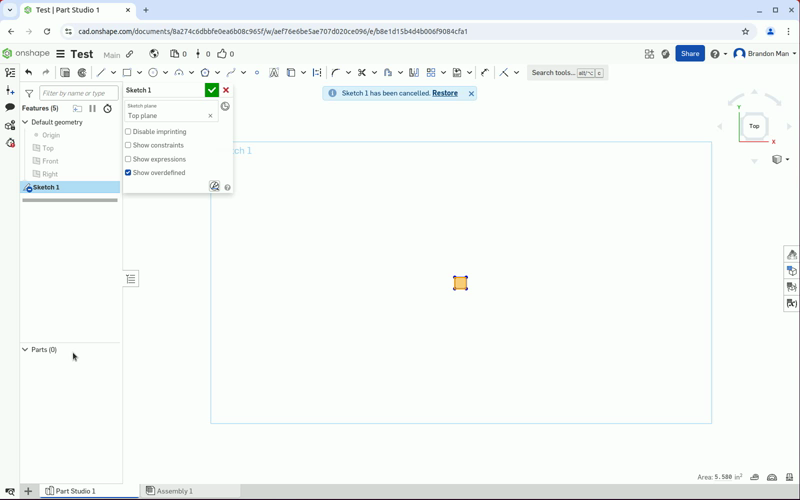
key(shift+e)
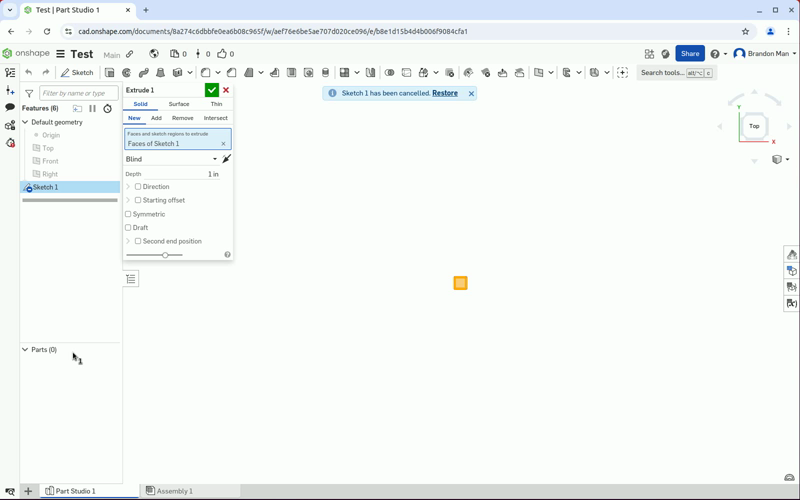
mouse_move(143, 106)
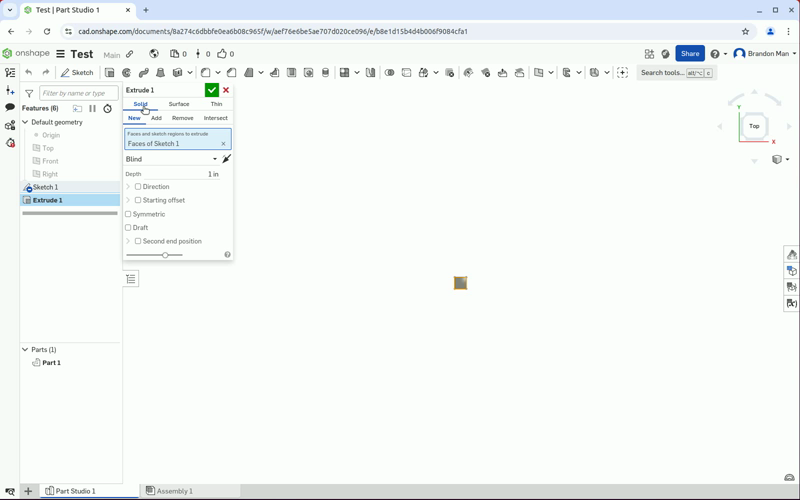
click(143, 106)
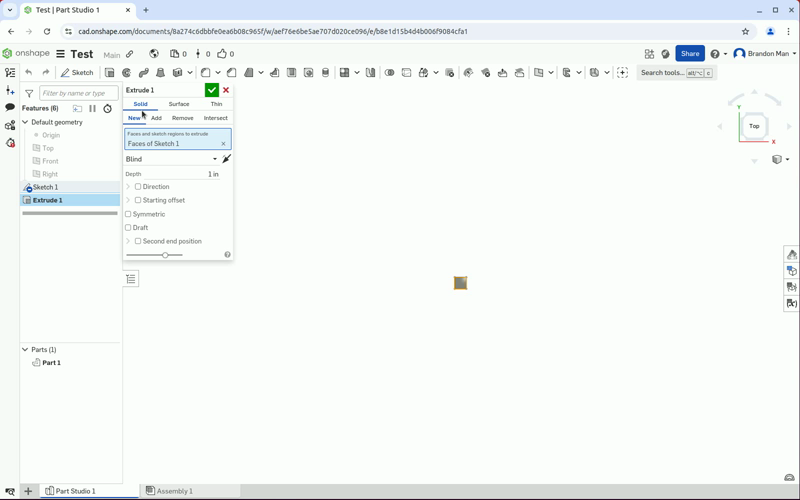
mouse_move(137, 120)
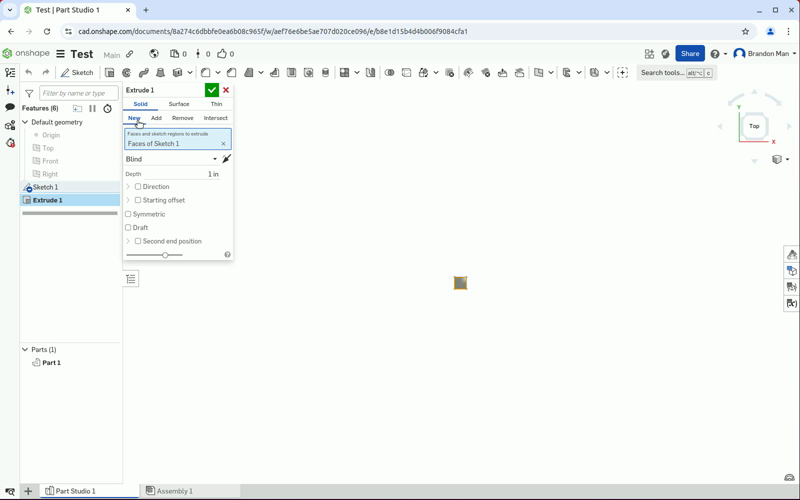
click(137, 120)
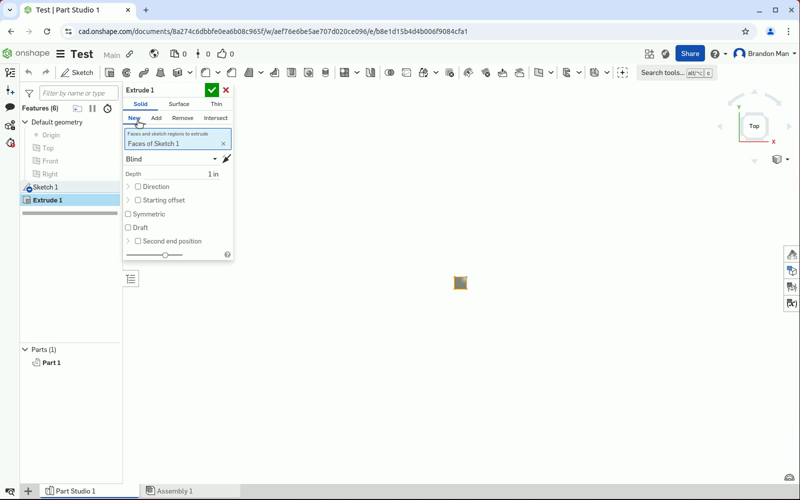
key(tab, 4)
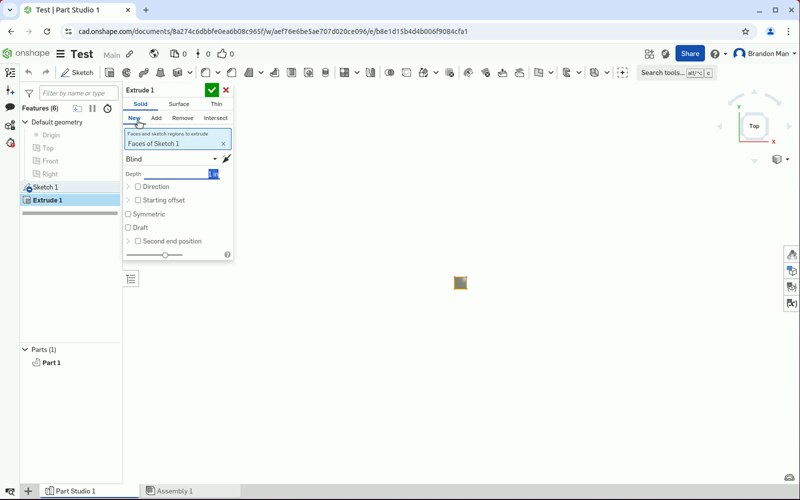
text(46.216)
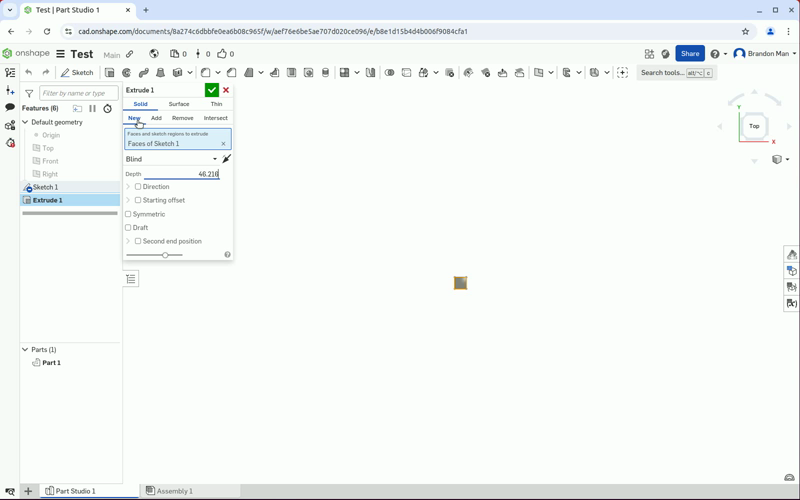
key(tab, 3)
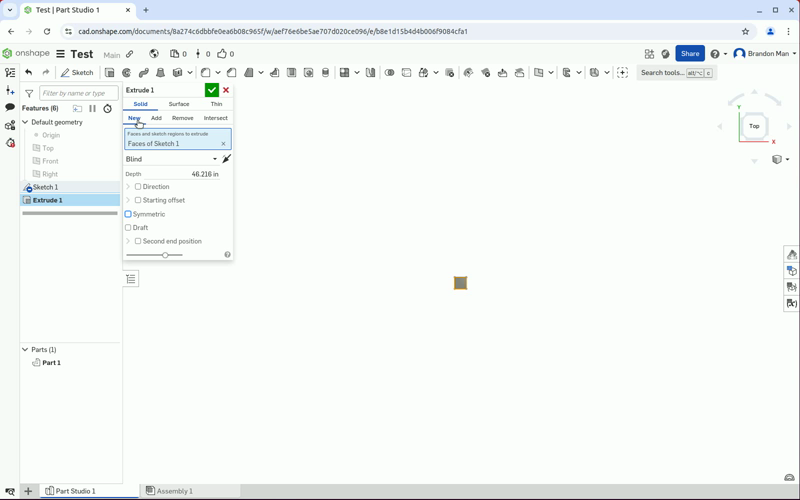
key(space)
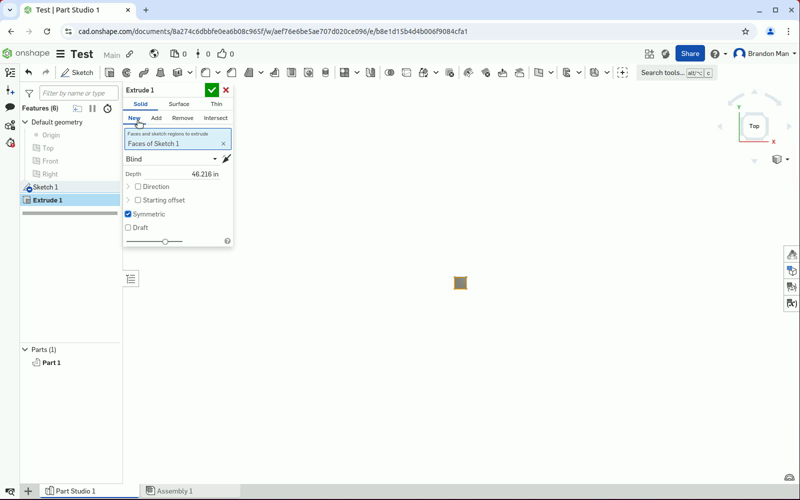
key(enter)
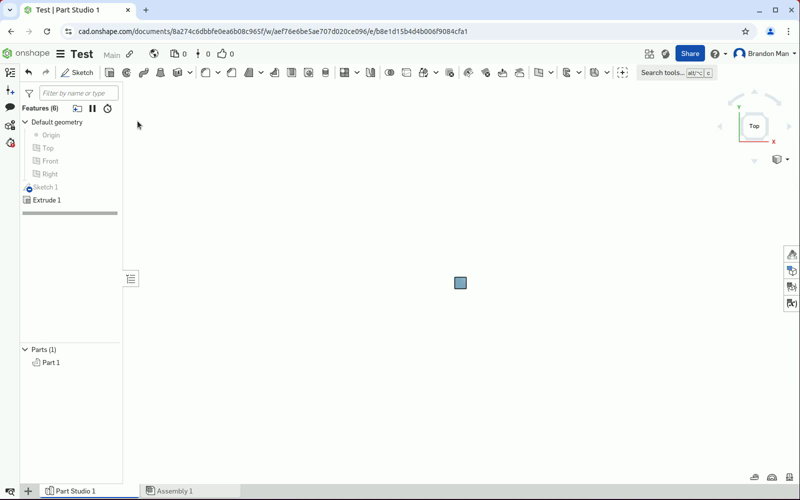
key(shift+h)
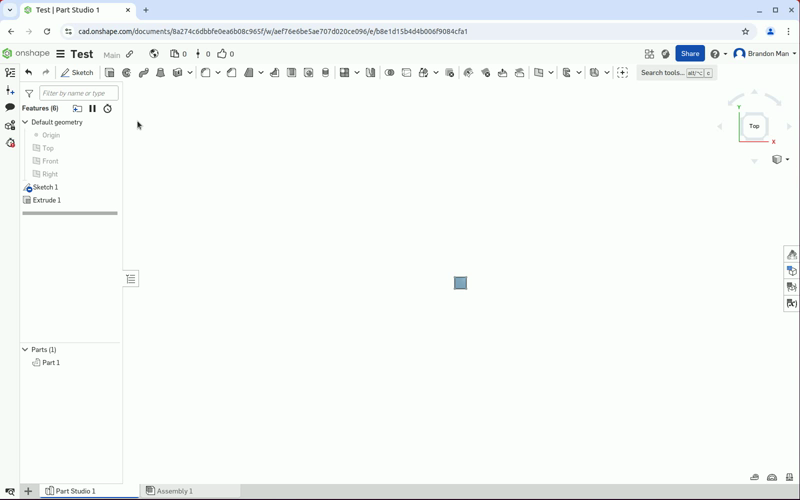
key(shift+h)
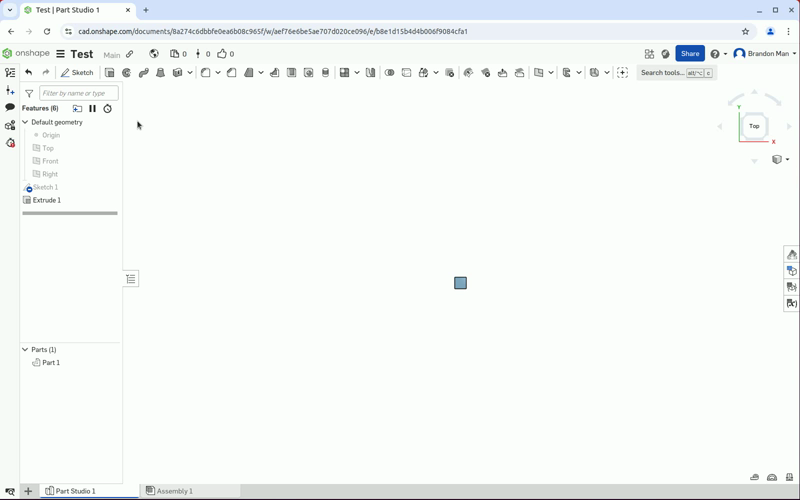
mouse_move(73, 189)
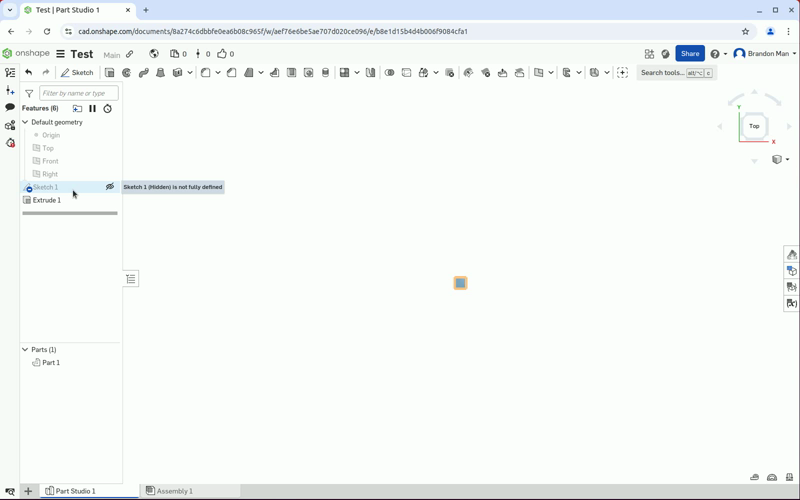
click(73, 189)
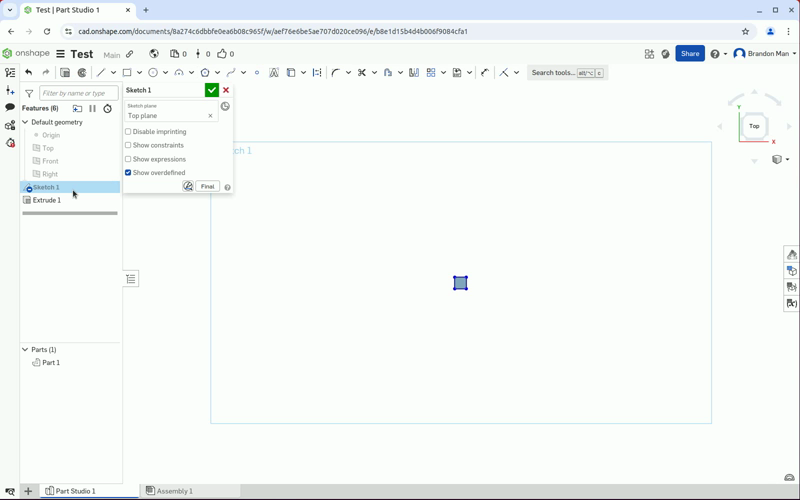
mouse_move(229, 92)
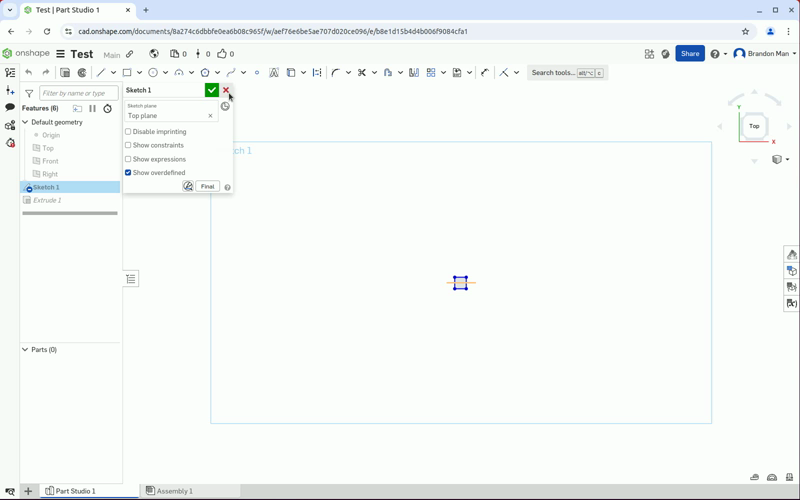
click(229, 92)
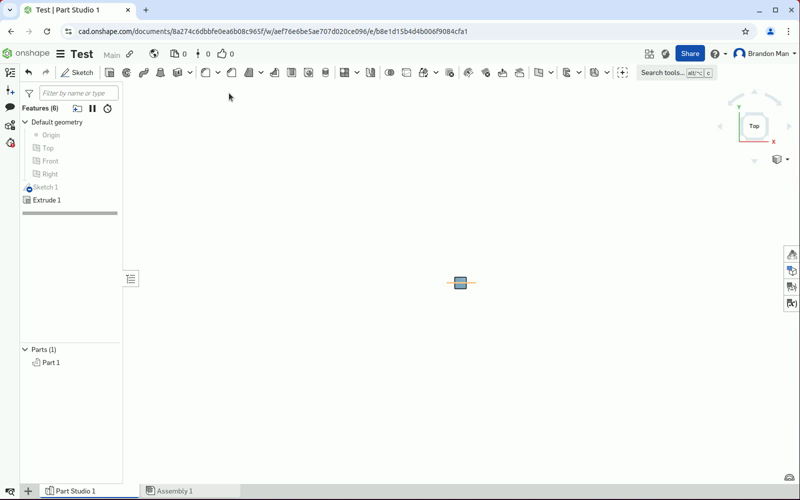
mouse_move(73, 352)
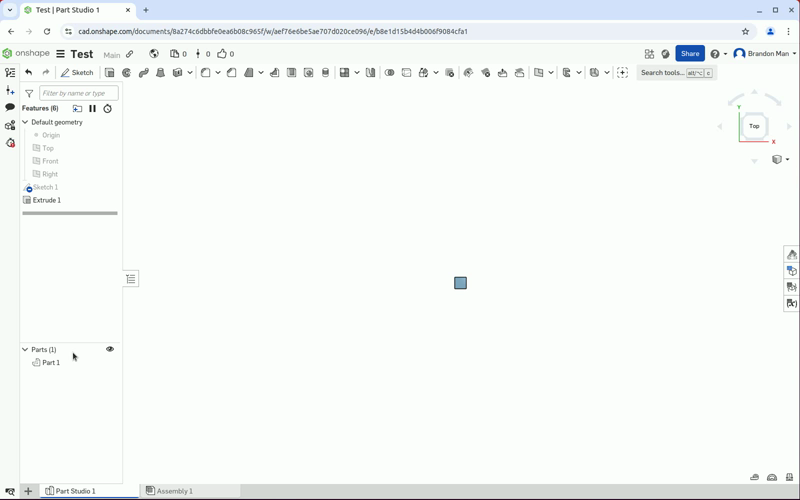
key(y)
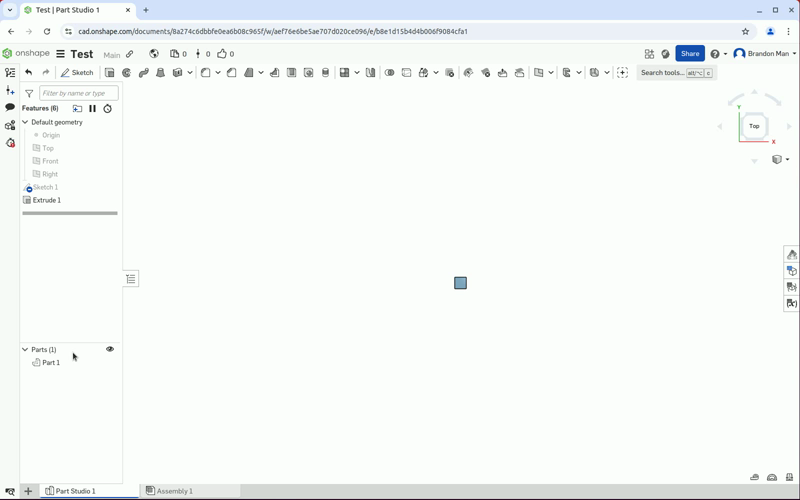
key(shift+p)
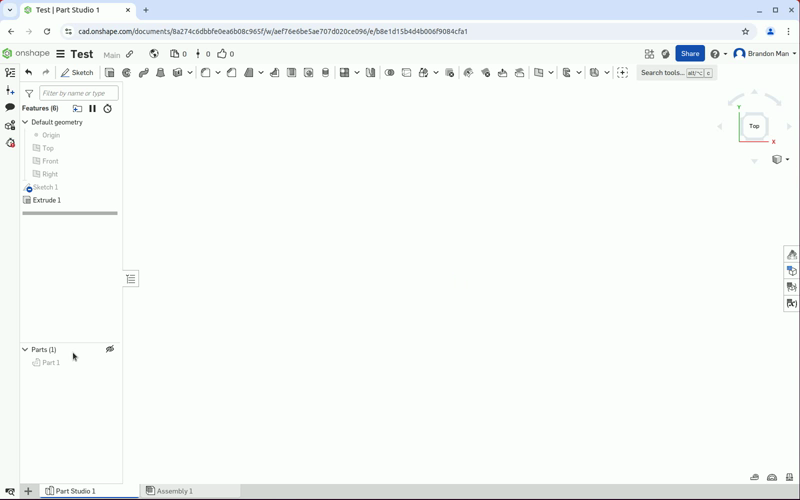
key(space)
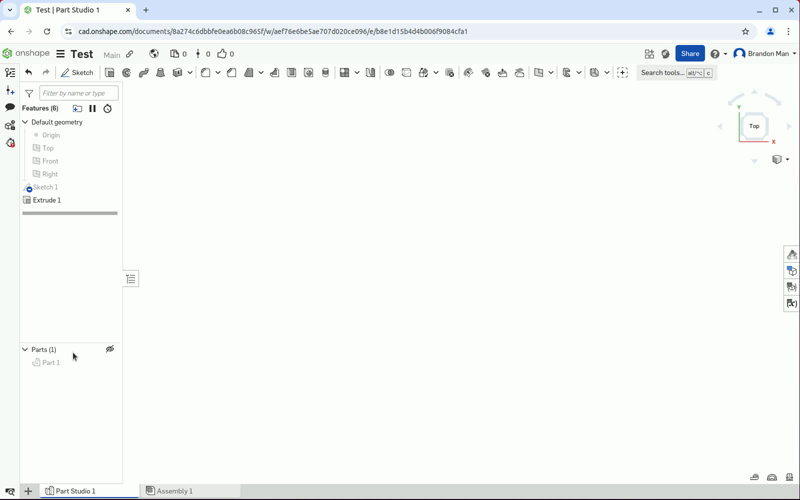
key_down(shift)
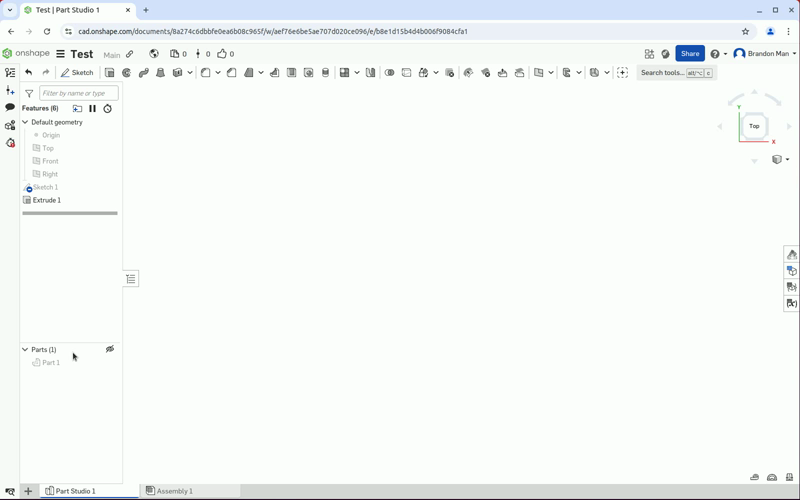
key(up)
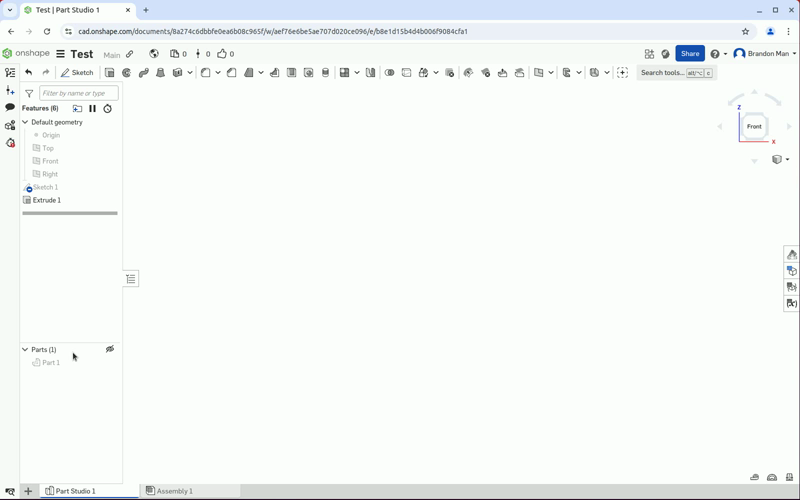
key_up(shift)
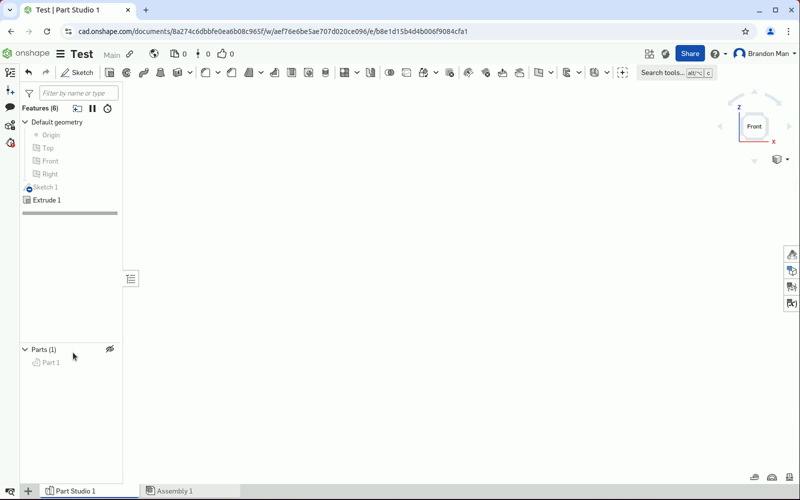
key(space)
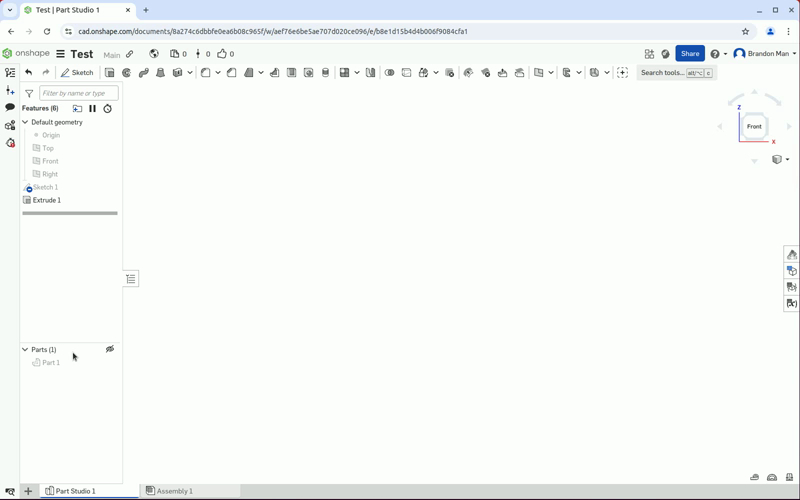
key_down(shift)
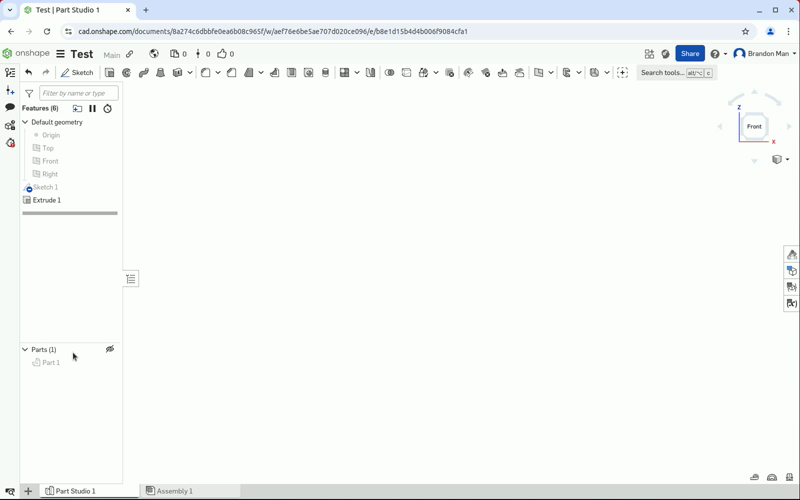
key(left)
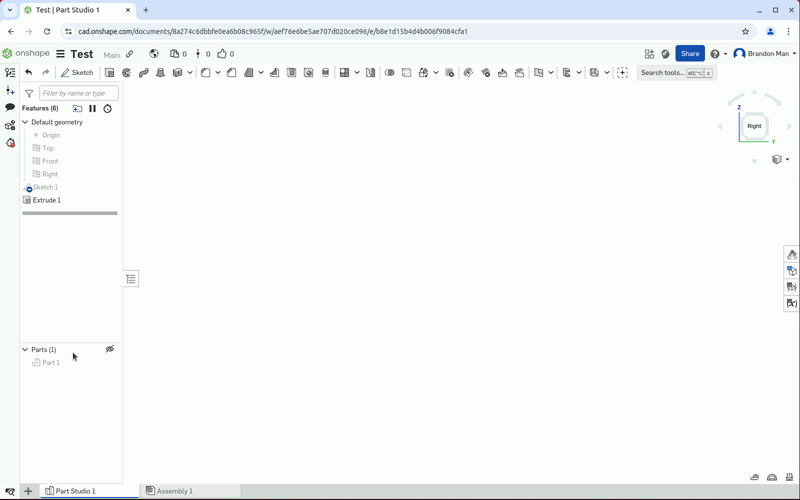
key_up(shift)
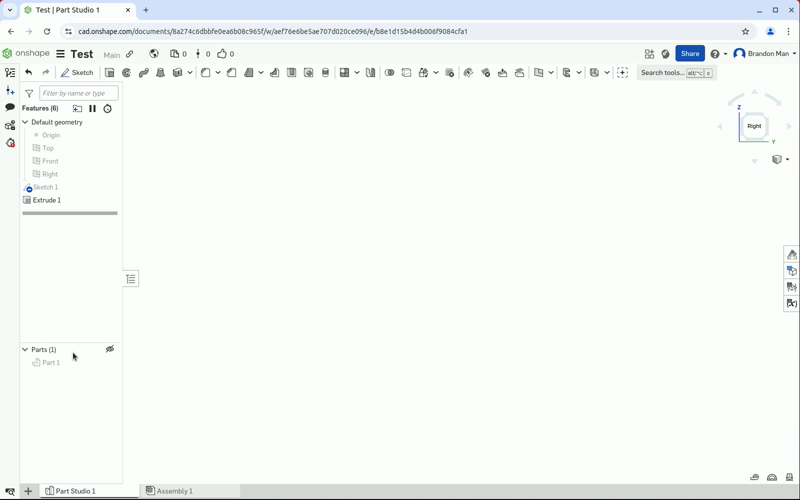
mouse_move(73, 352)
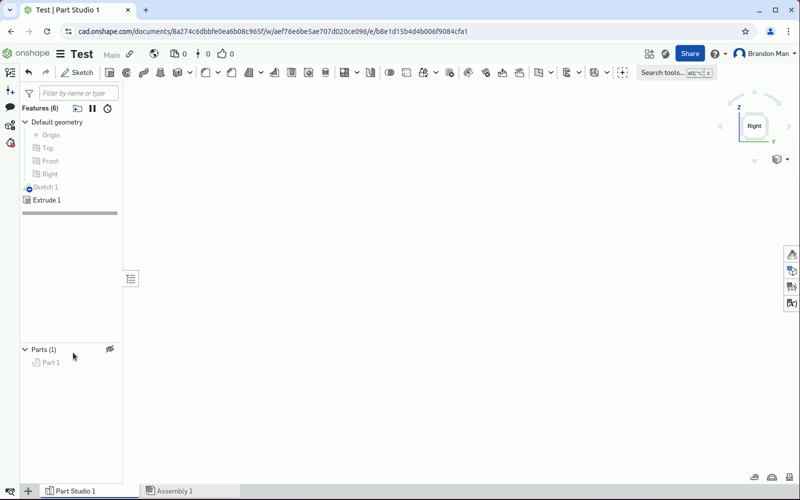
key(shift+y)
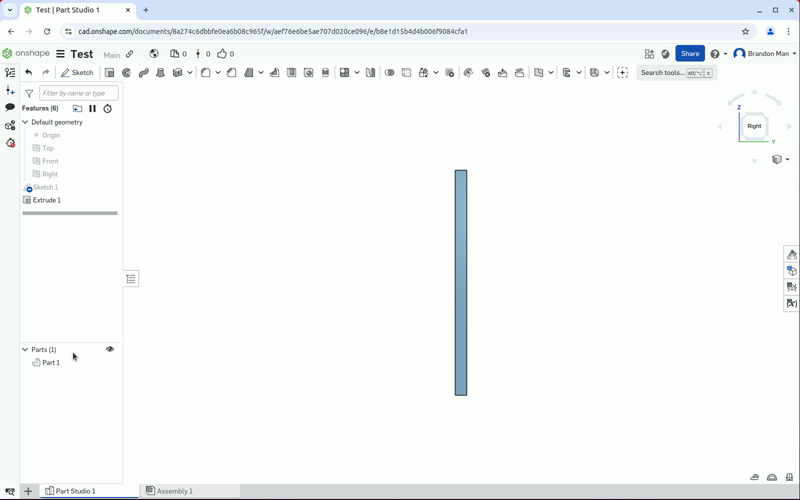
mouse_move(541, 75)
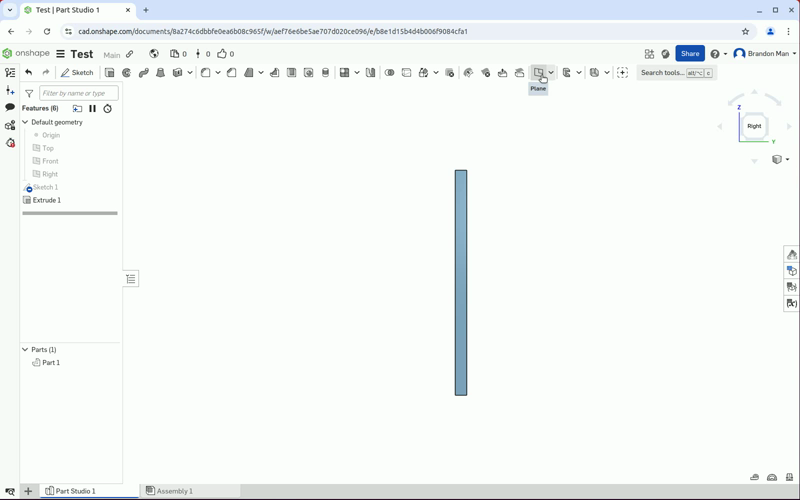
click(541, 75)
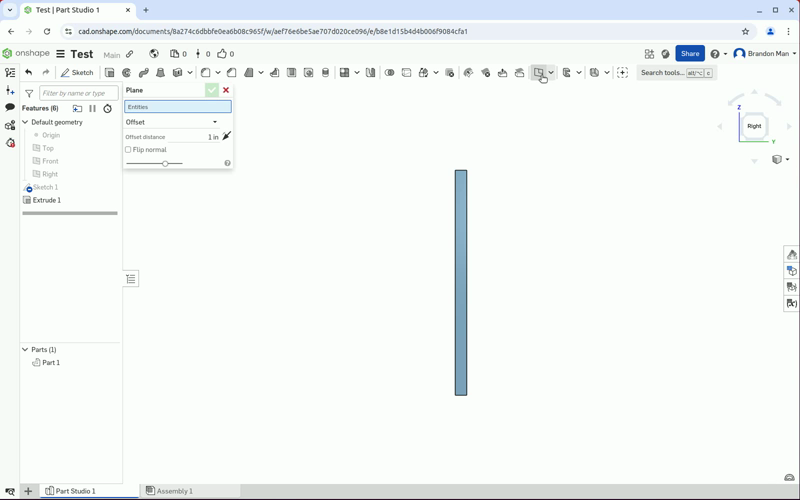
mouse_move(73, 176)
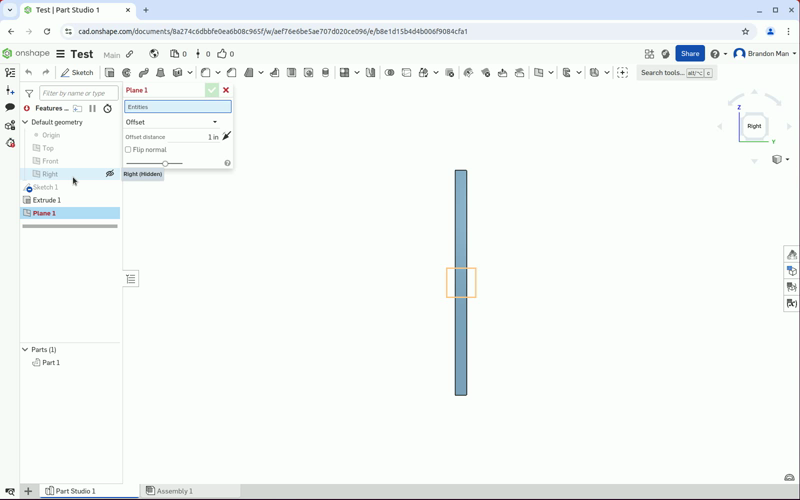
click(73, 176)
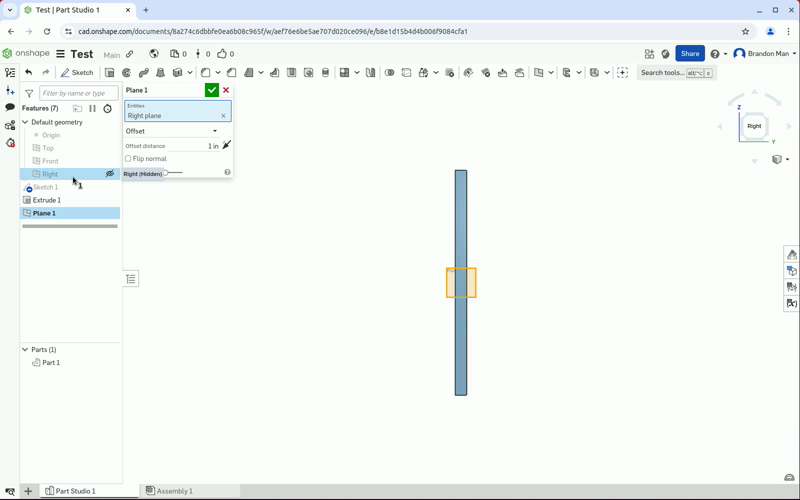
key(tab, 2)
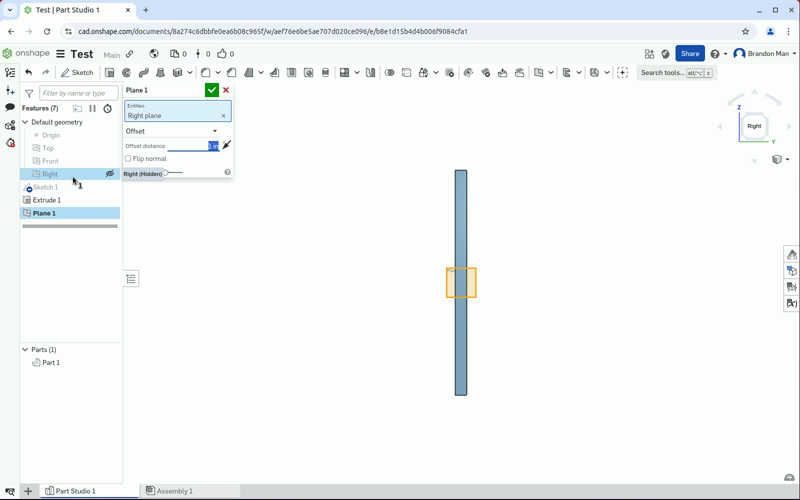
text(1.202)
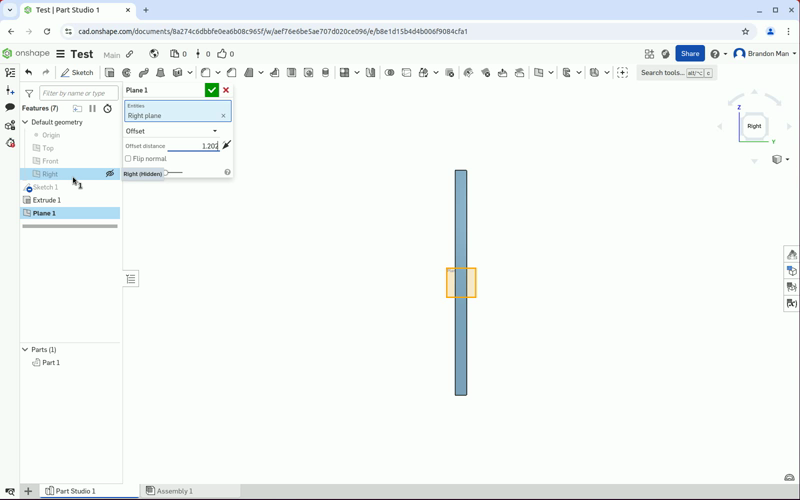
key(enter, 2)
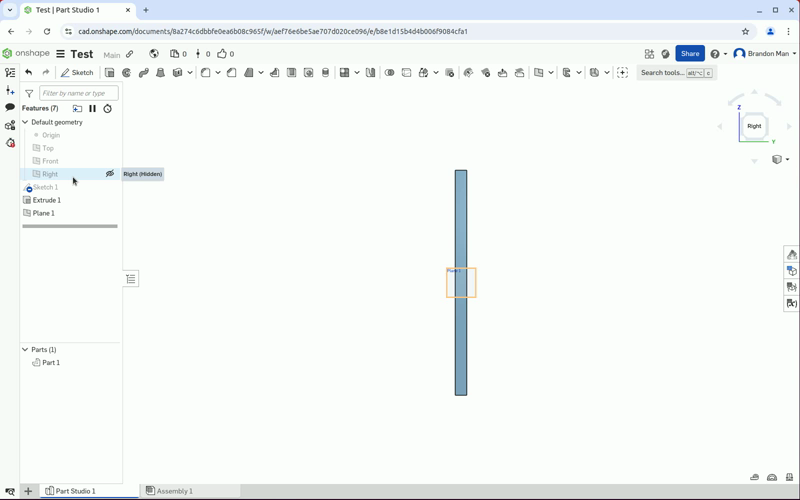
key(shift+s)
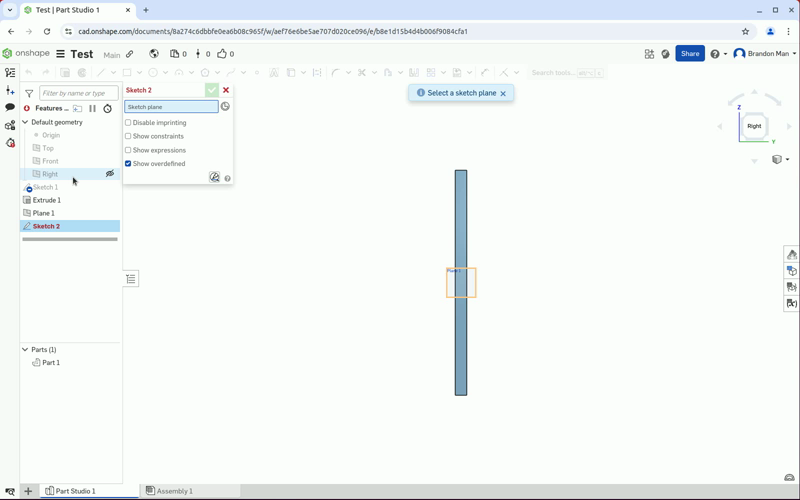
mouse_move(73, 215)
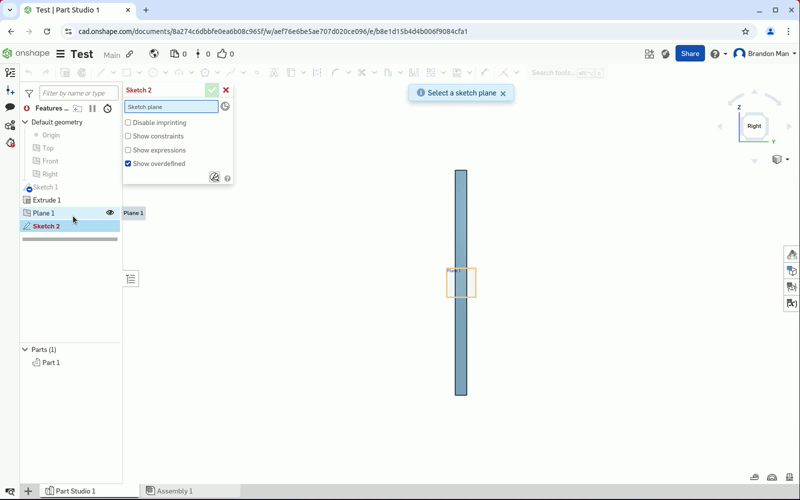
click(73, 215)
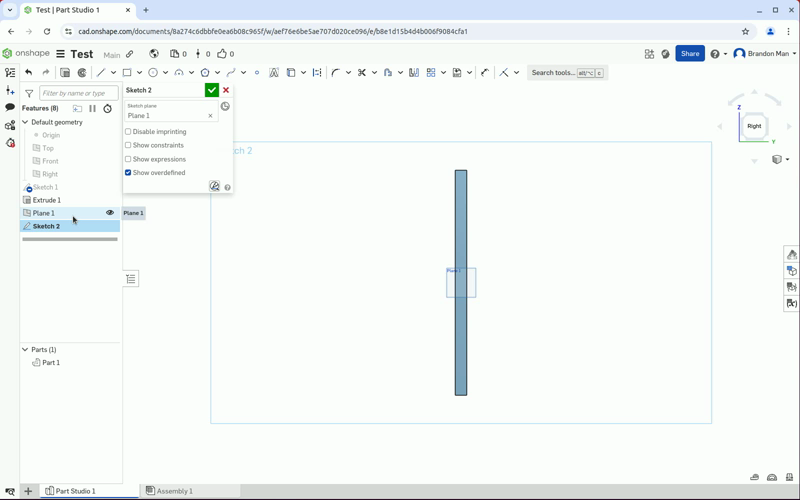
mouse_move(73, 352)
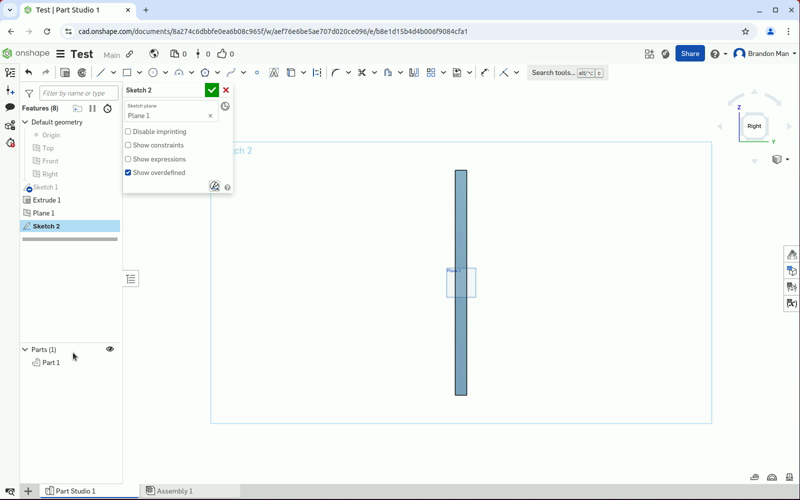
key(y)
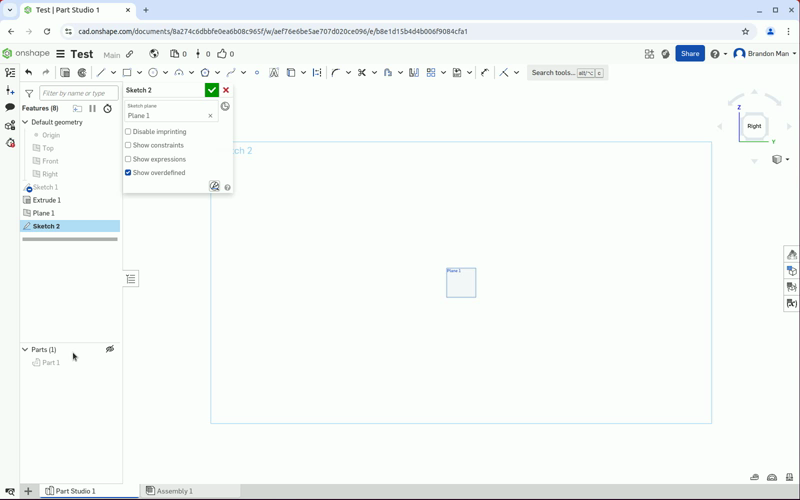
key(l)
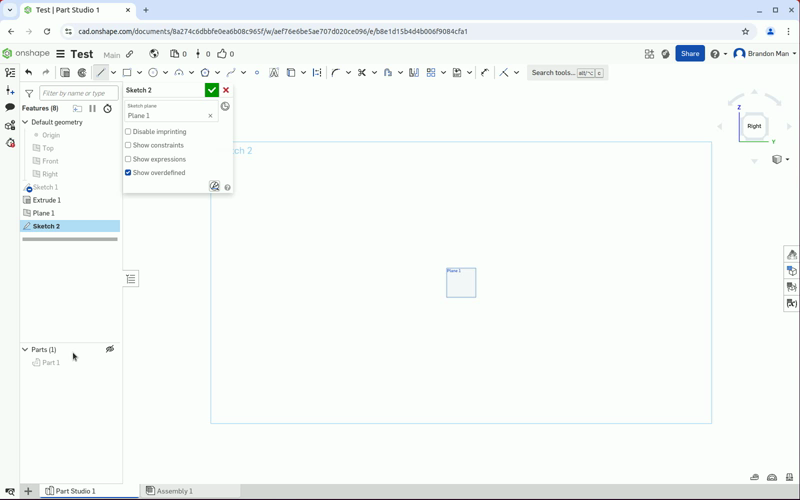
key_down(shift)
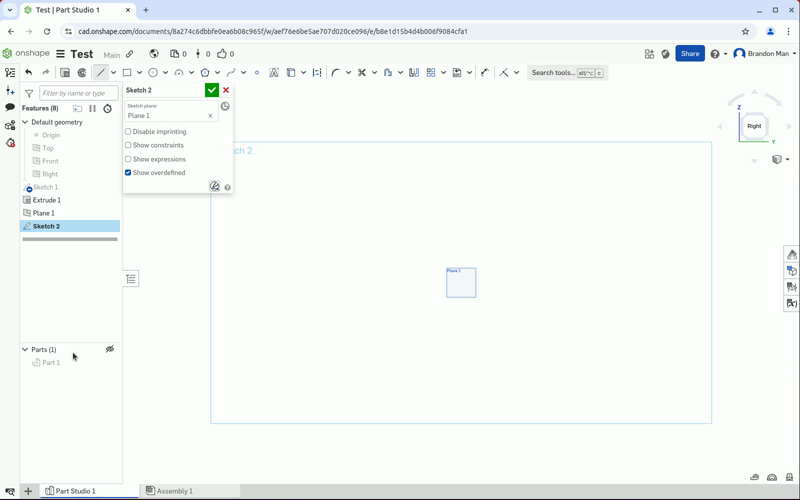
mouse_move(458, 196)
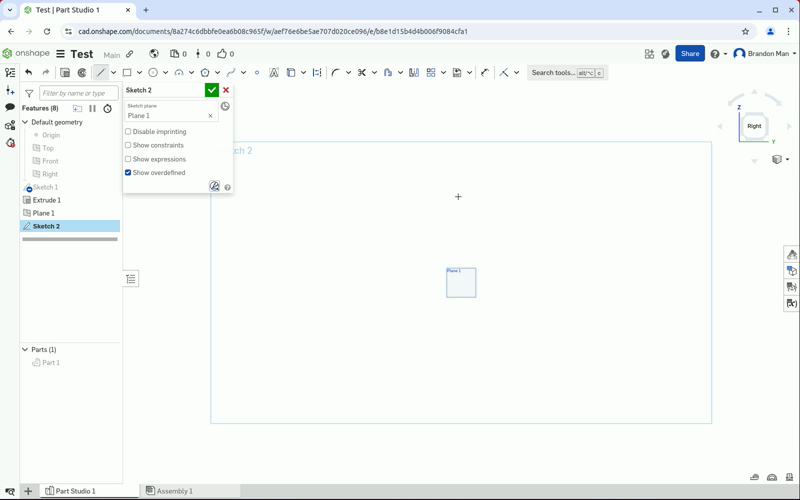
click(458, 196)
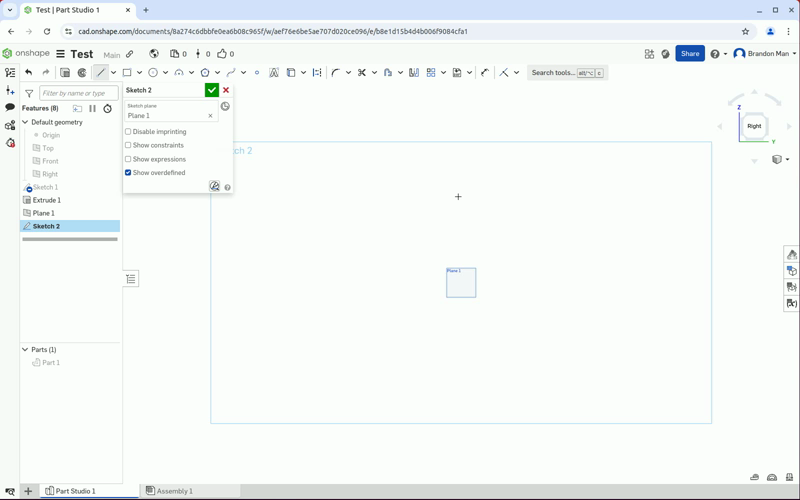
key_up(shift)
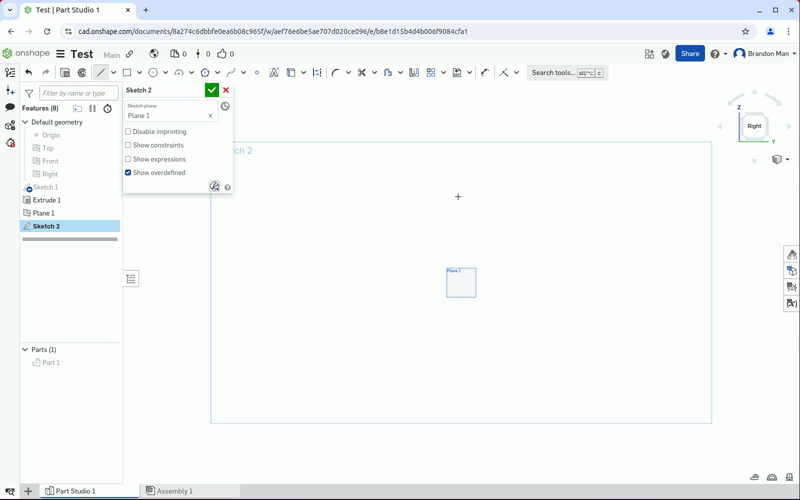
key_down(shift)
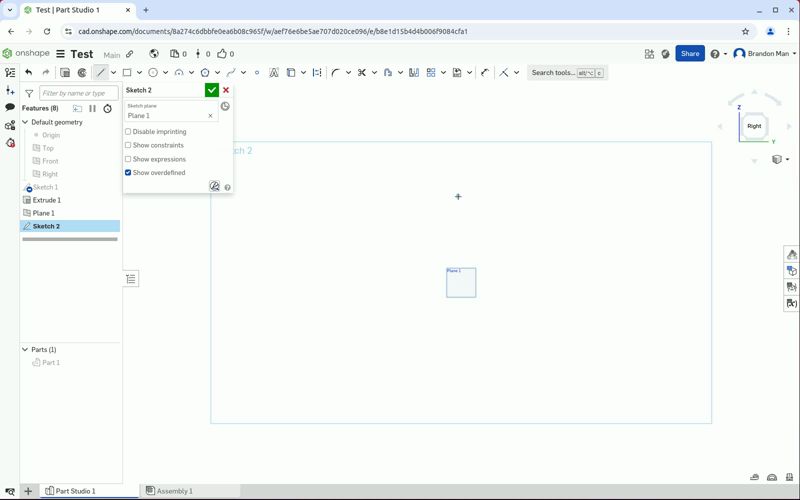
mouse_move(488, 196)
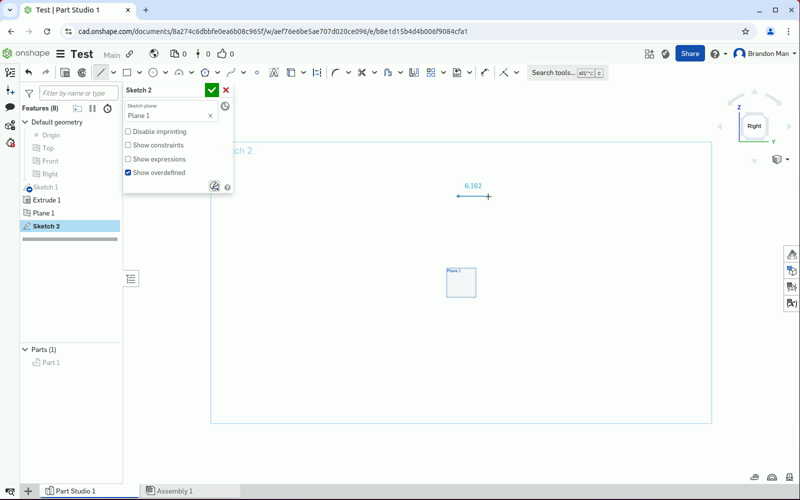
mouse_move(461, 196)
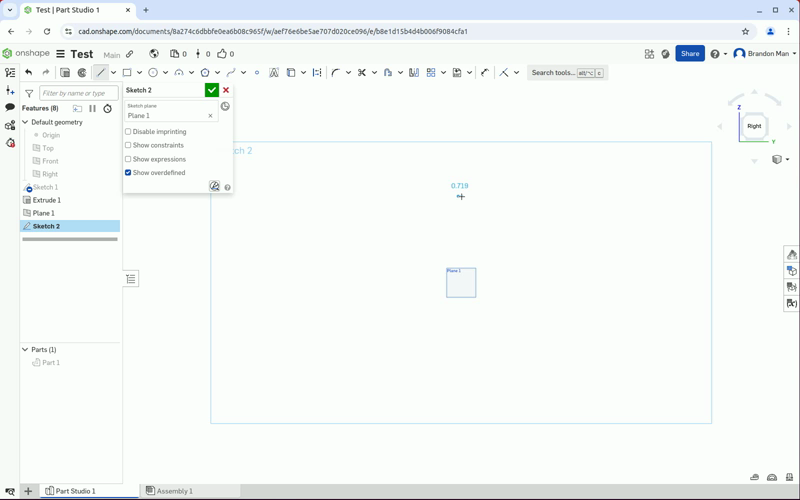
scroll(6)
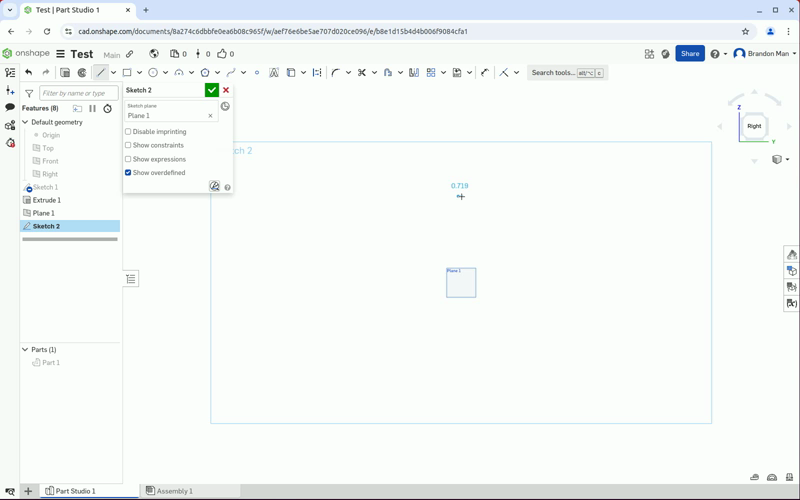
scroll(6)
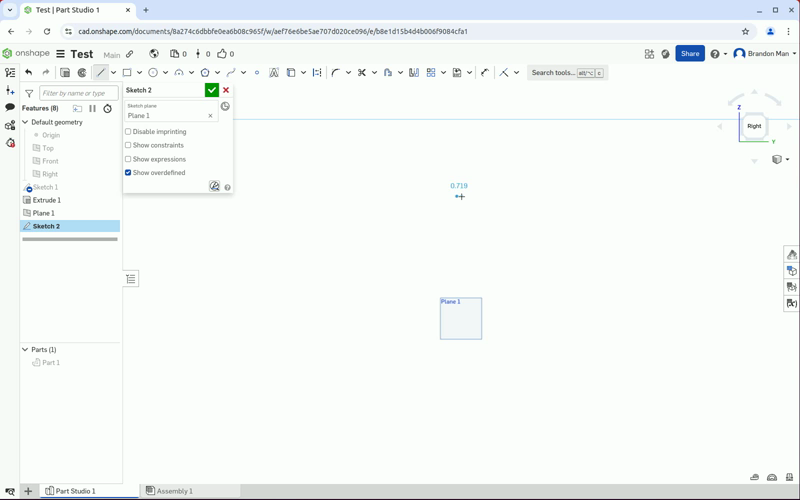
scroll(6)
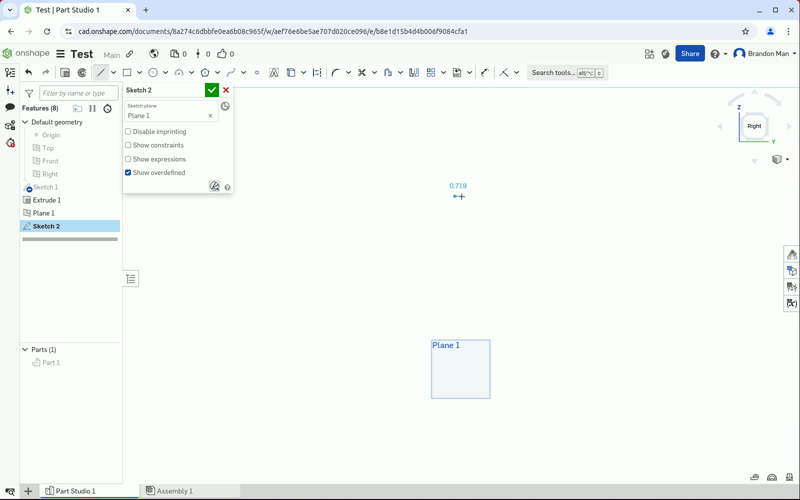
scroll(6)
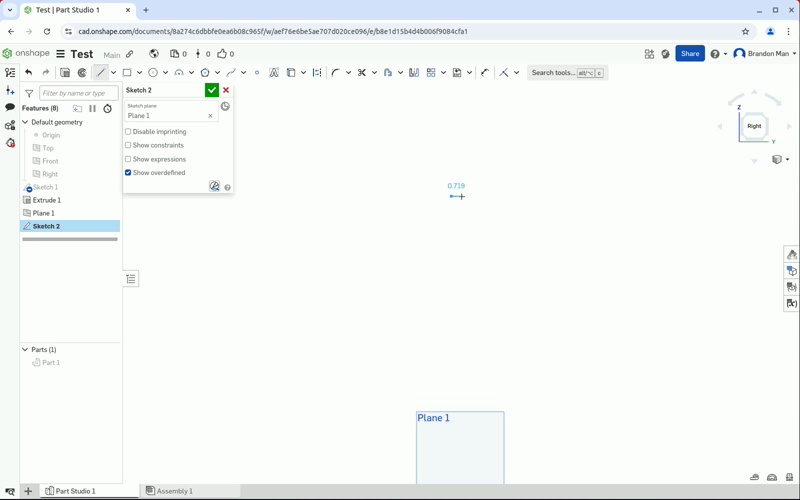
scroll(6)
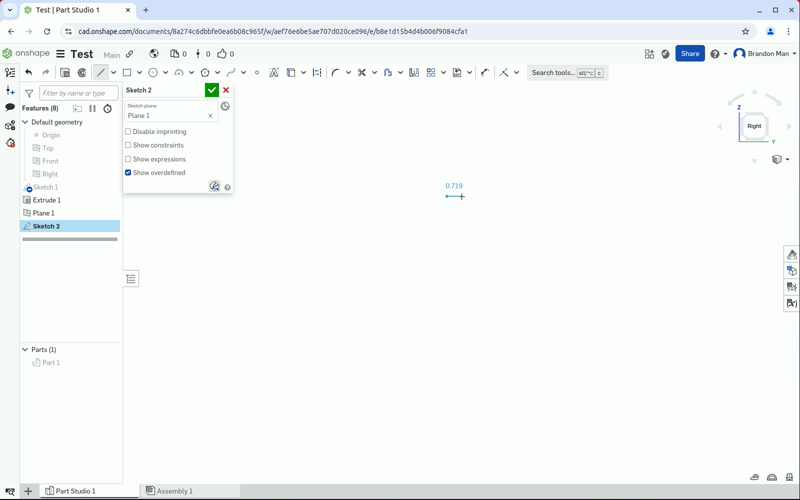
scroll(6)
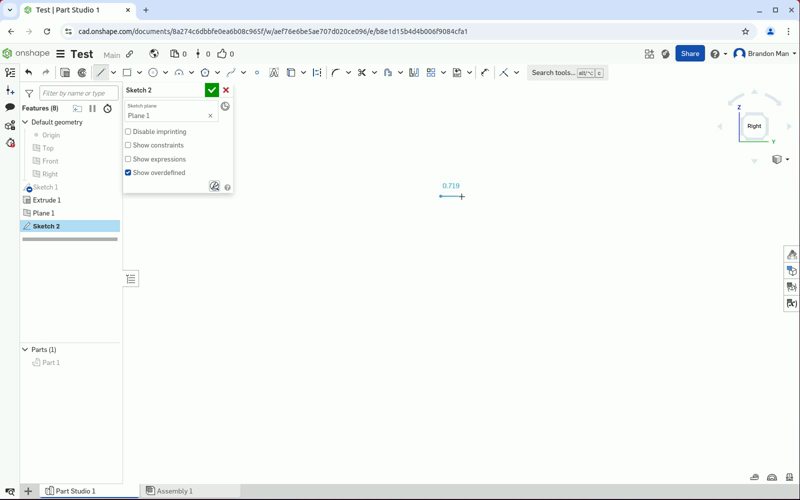
scroll(6)
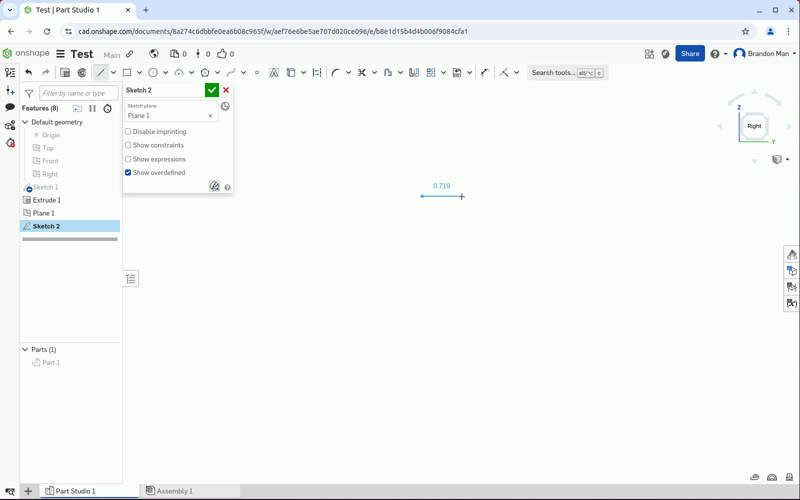
click(461, 196)
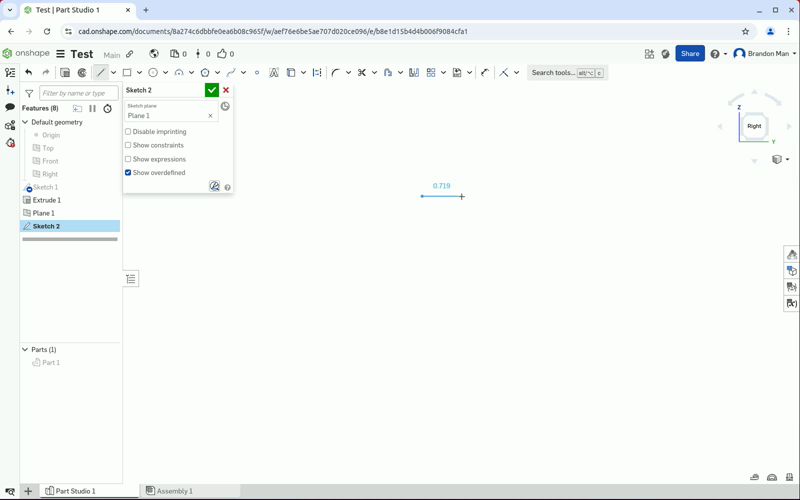
scroll(-6)
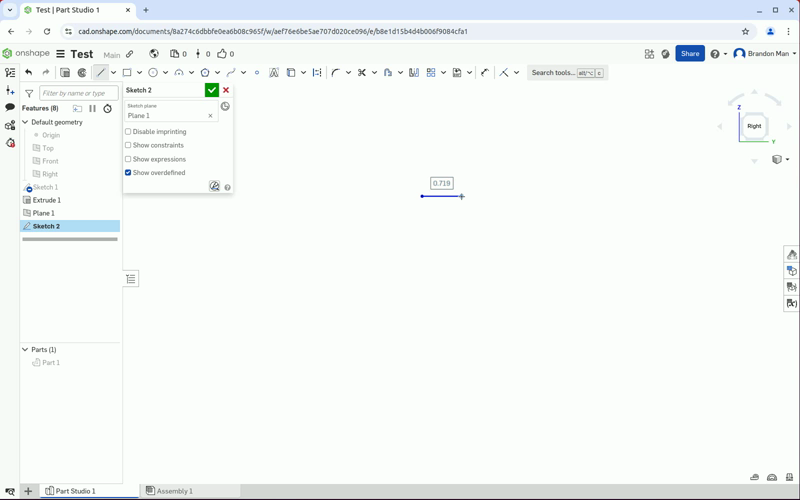
scroll(-6)
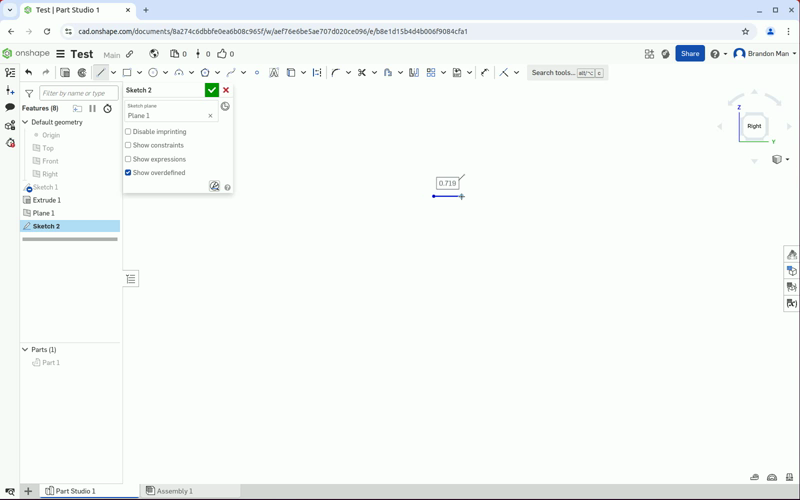
scroll(-6)
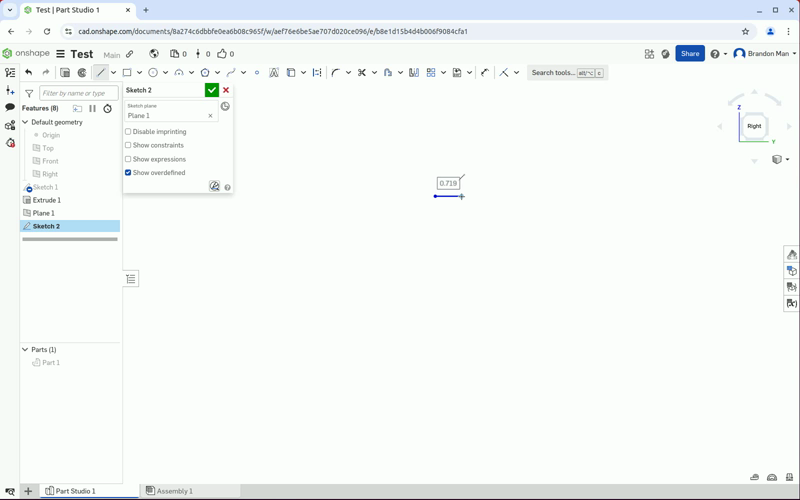
scroll(-6)
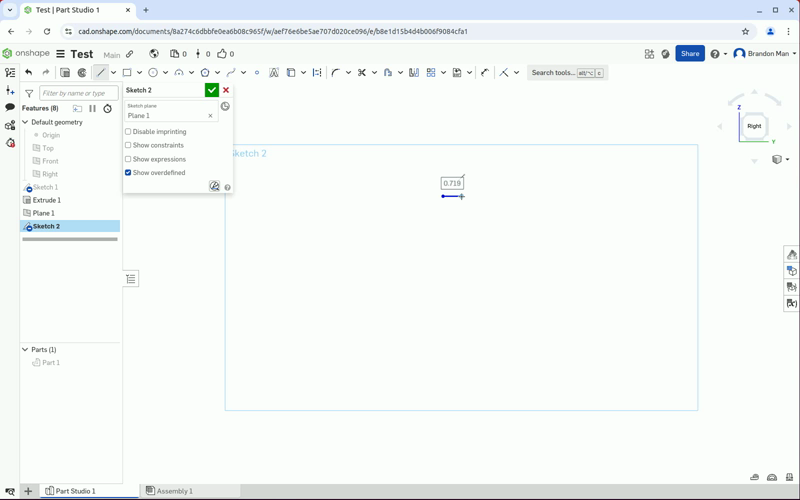
scroll(-6)
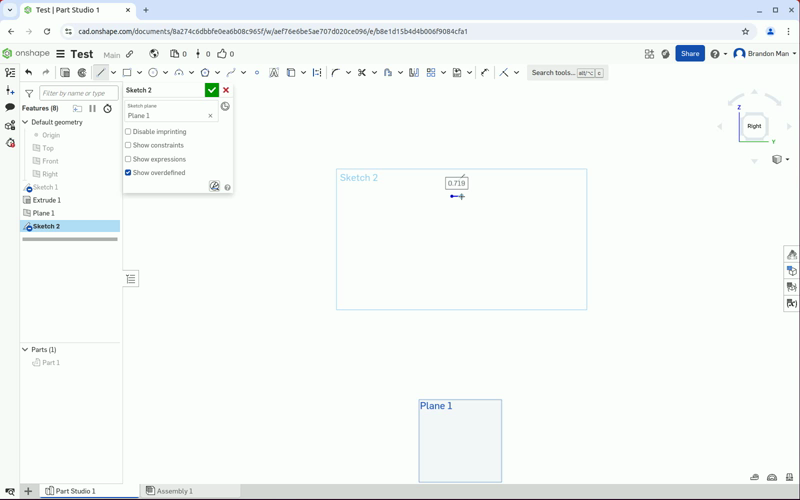
scroll(-6)
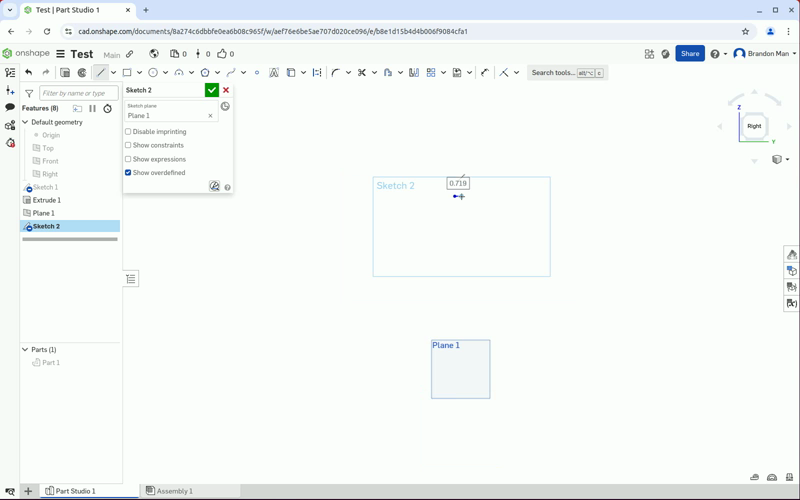
scroll(-6)
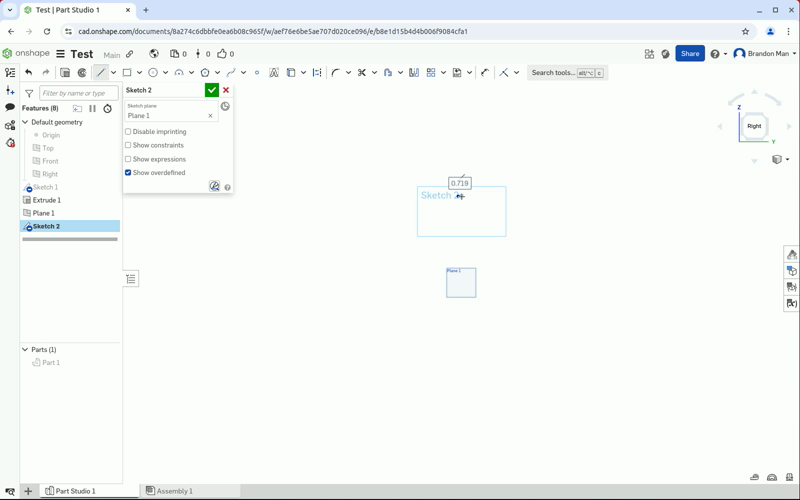
key_up(shift)
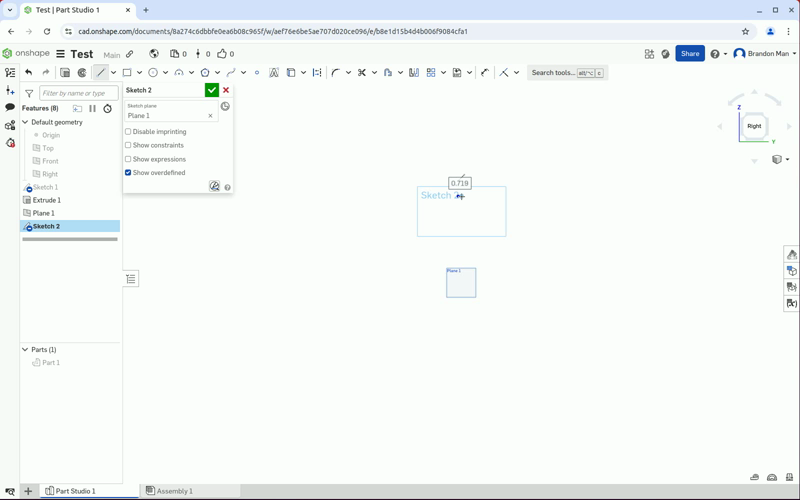
key_down(shift)
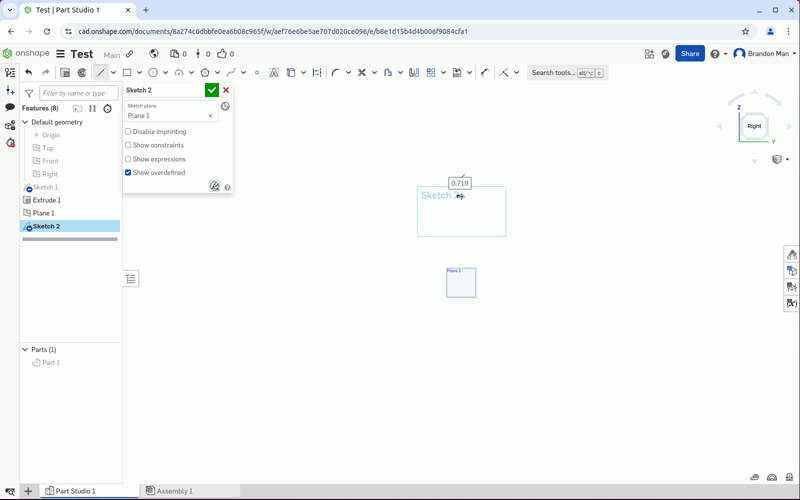
mouse_move(492, 196)
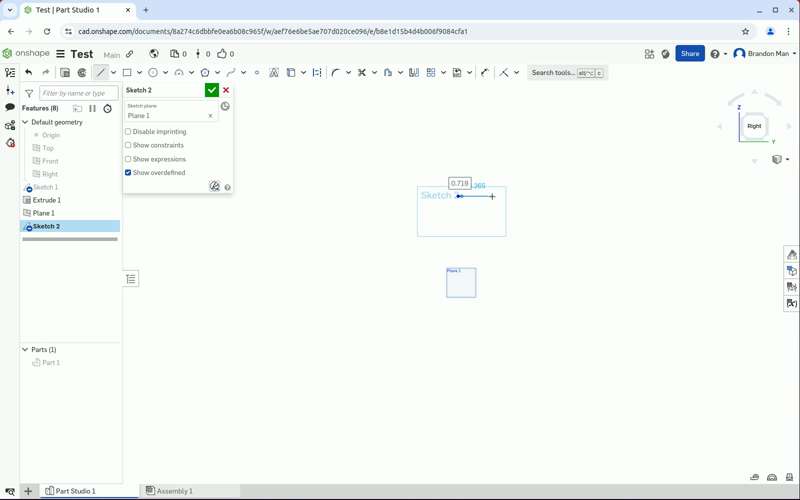
mouse_move(461, 176)
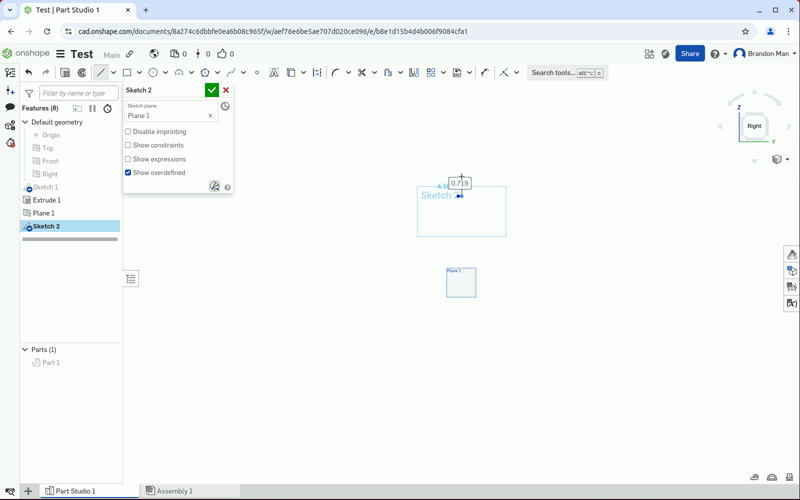
click(461, 176)
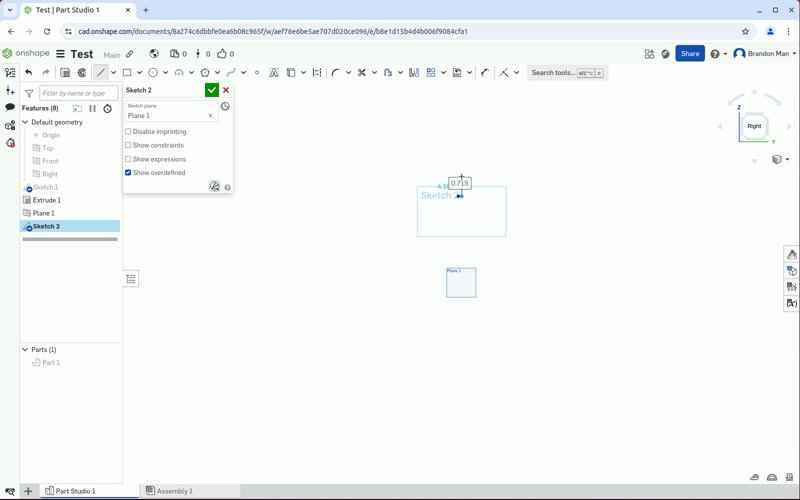
key_up(shift)
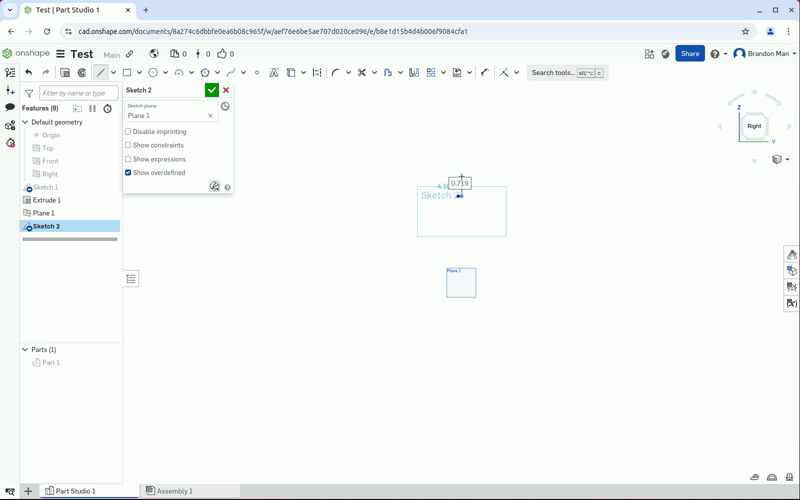
key_down(shift)
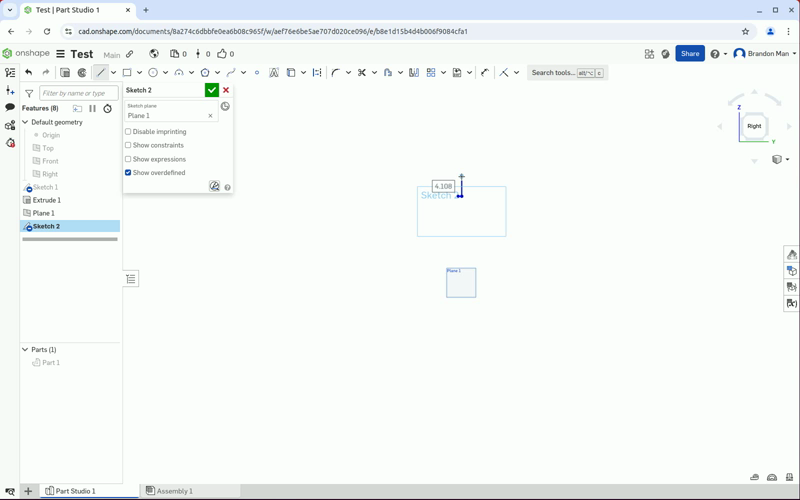
mouse_move(492, 176)
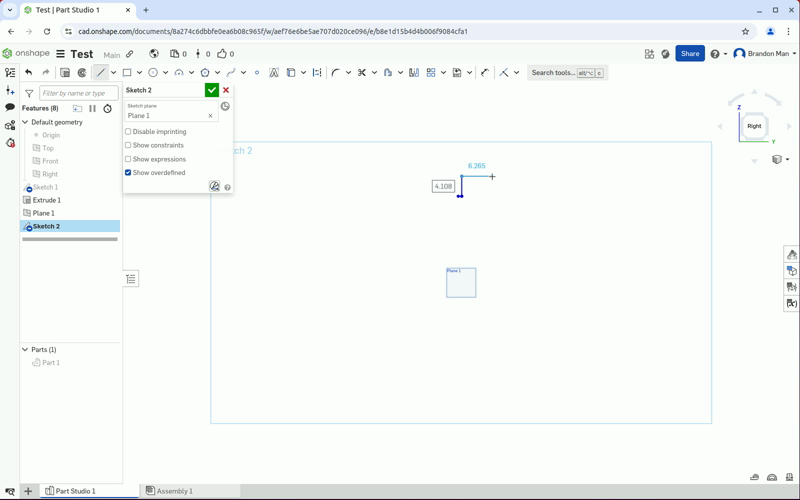
mouse_move(458, 176)
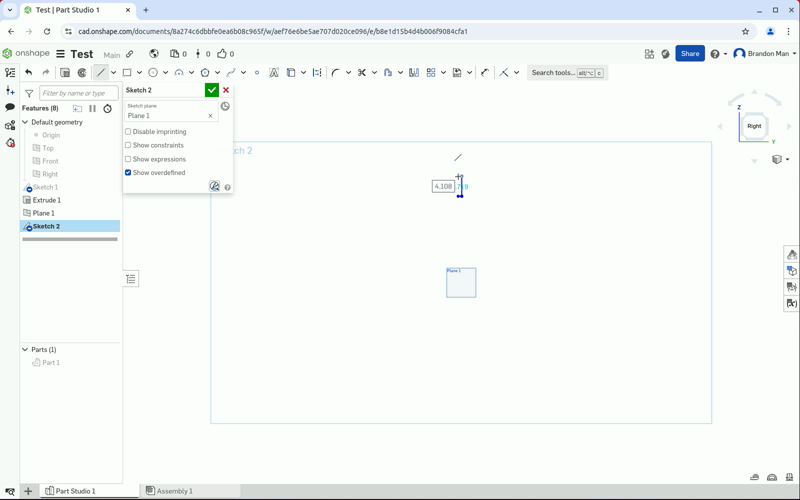
scroll(6)
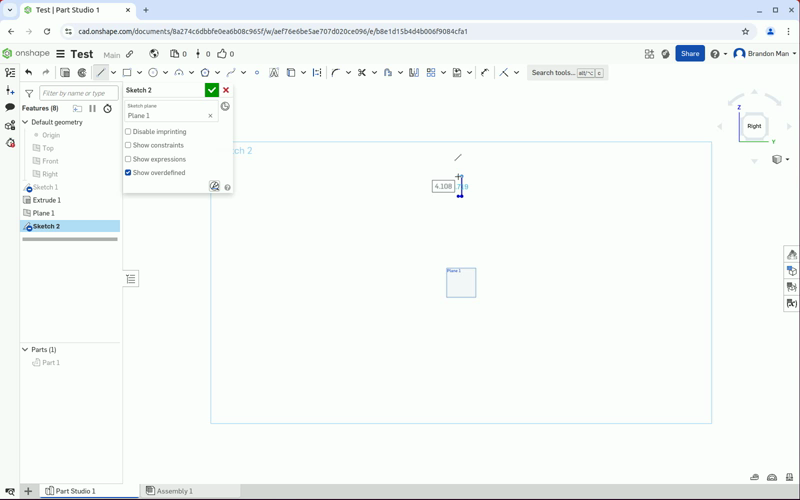
scroll(6)
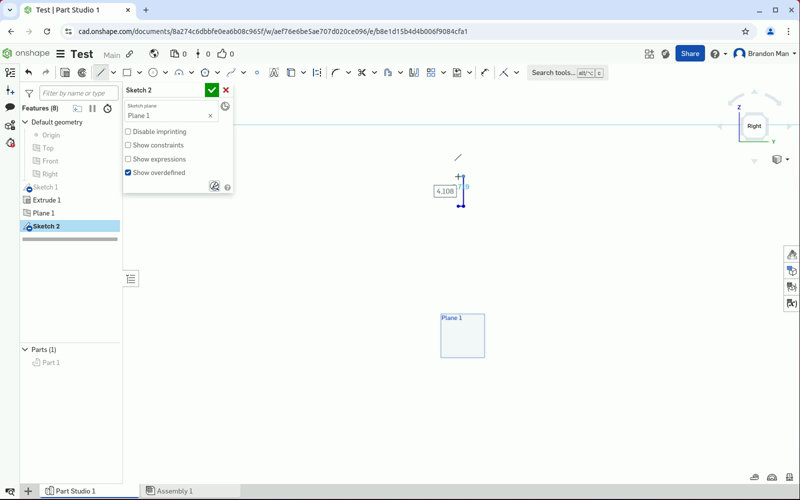
scroll(6)
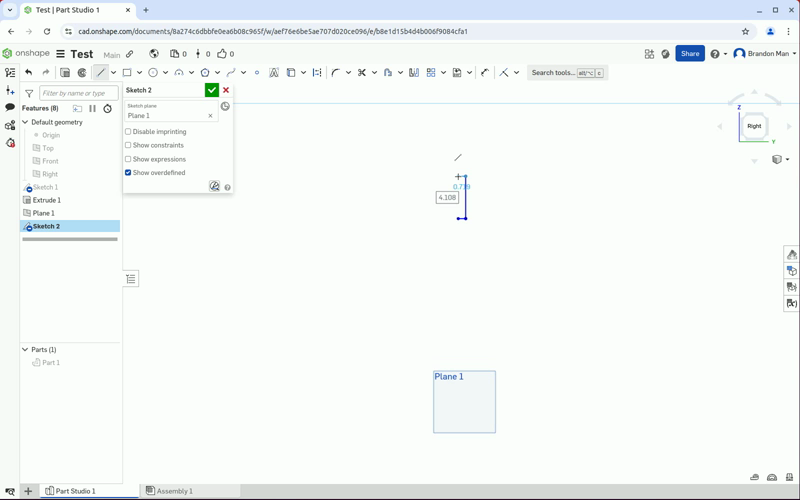
scroll(6)
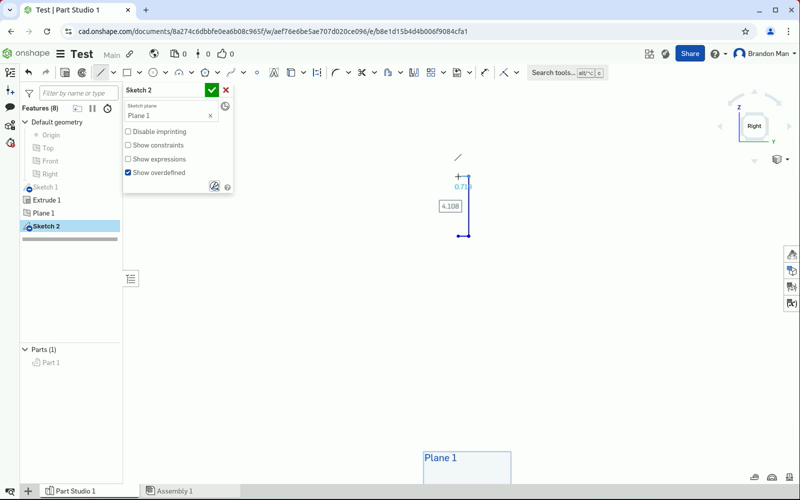
scroll(6)
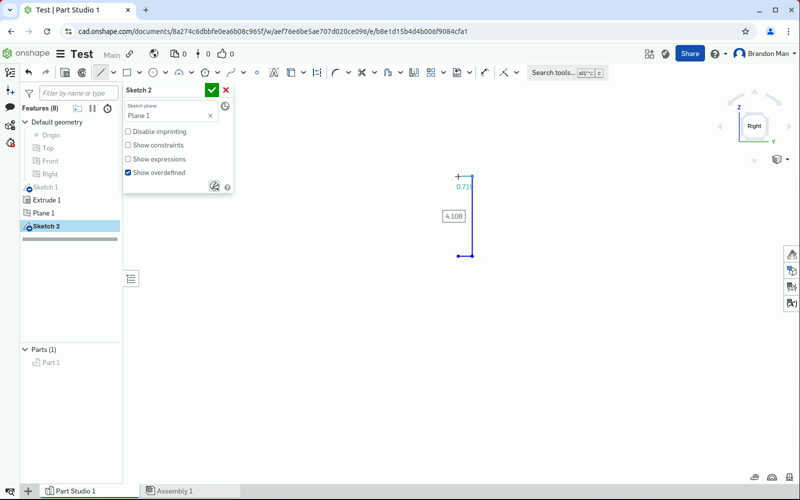
scroll(6)
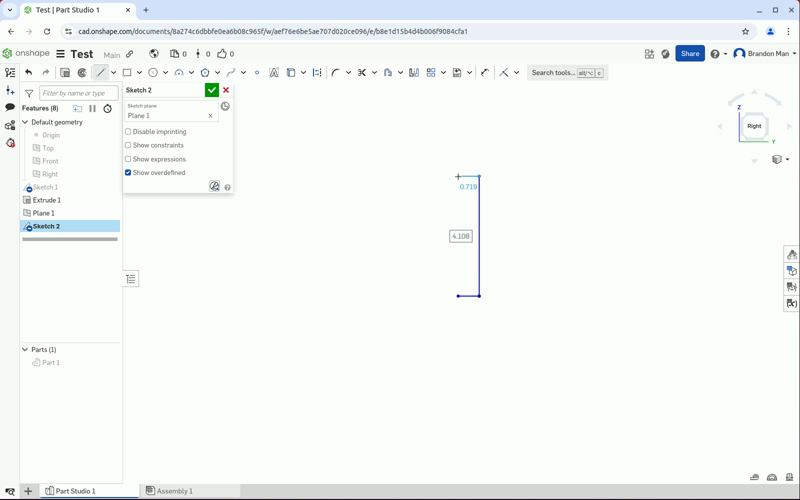
scroll(6)
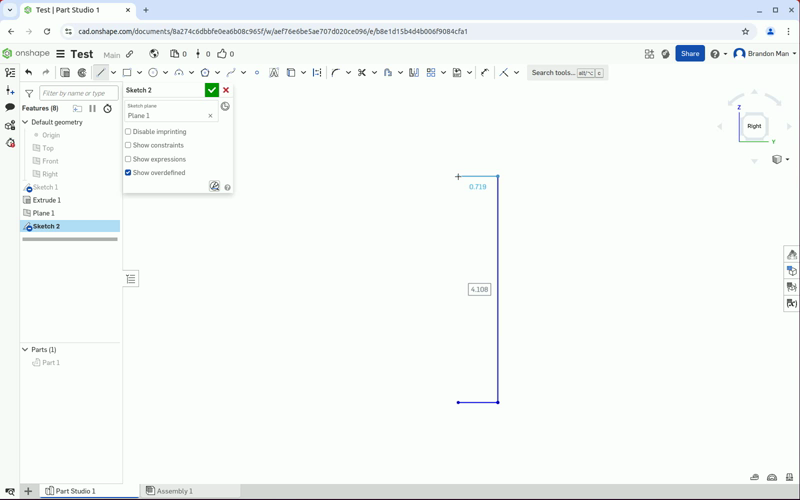
click(458, 176)
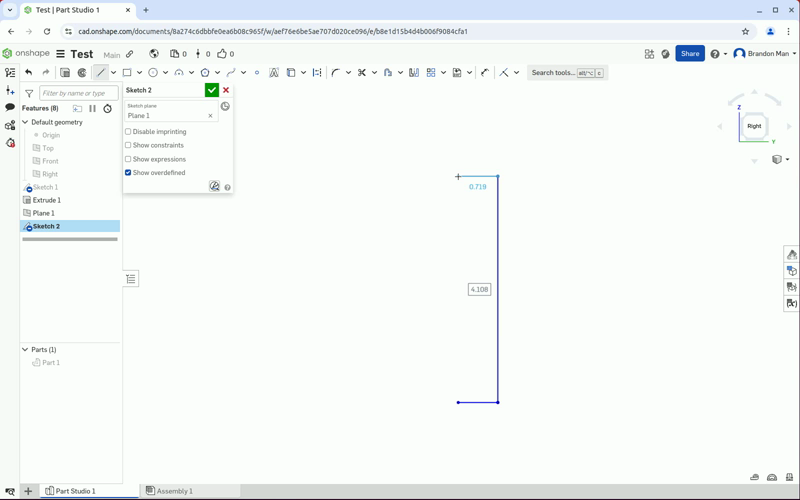
scroll(-6)
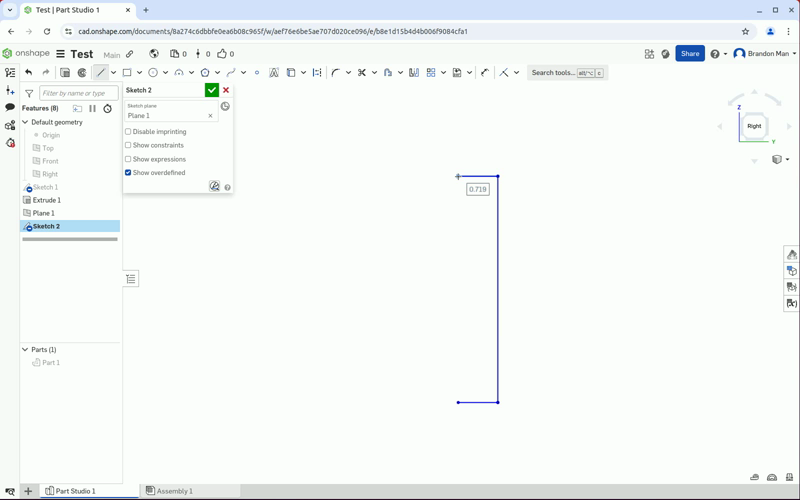
scroll(-6)
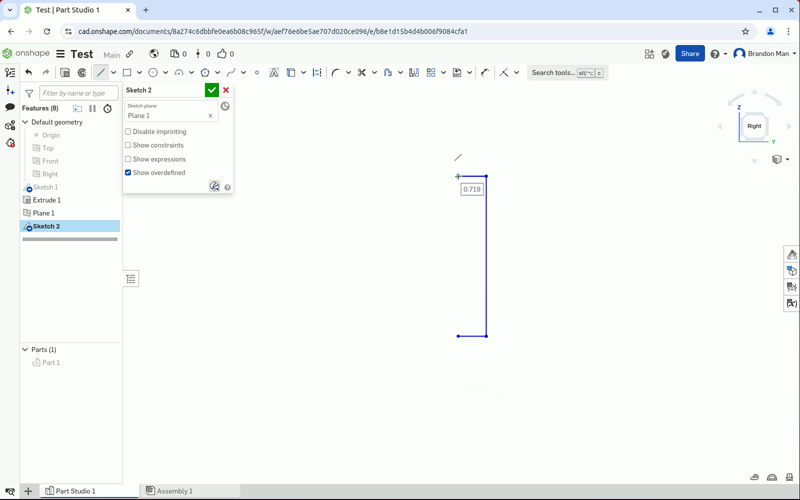
scroll(-6)
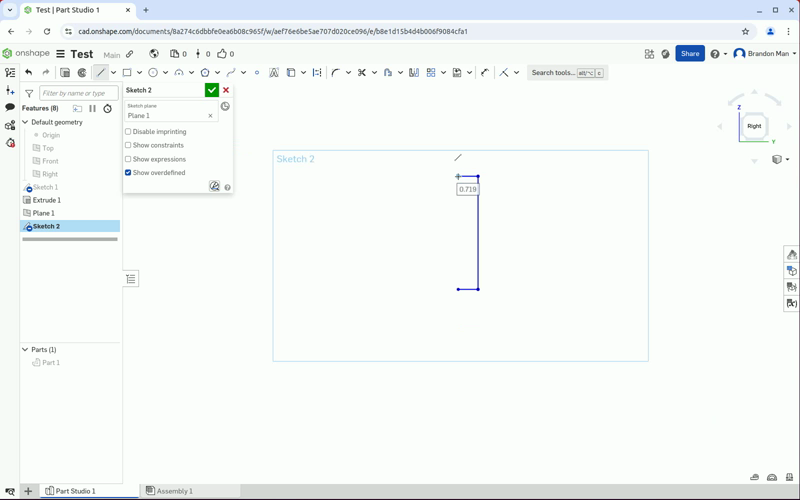
scroll(-6)
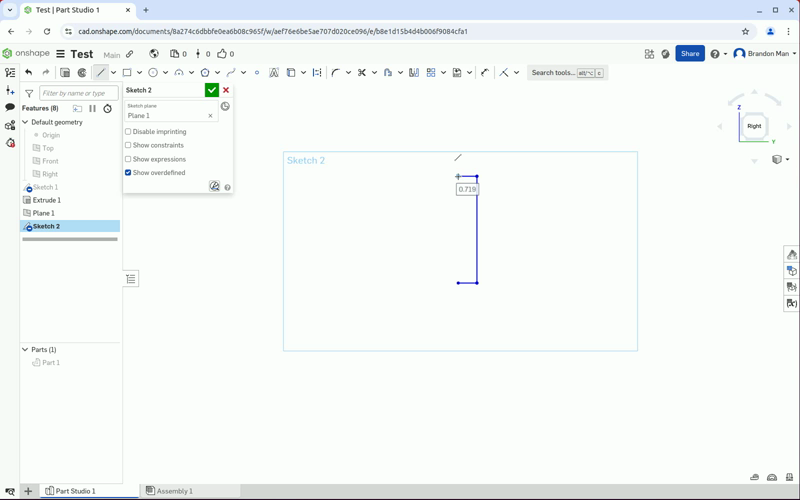
scroll(-6)
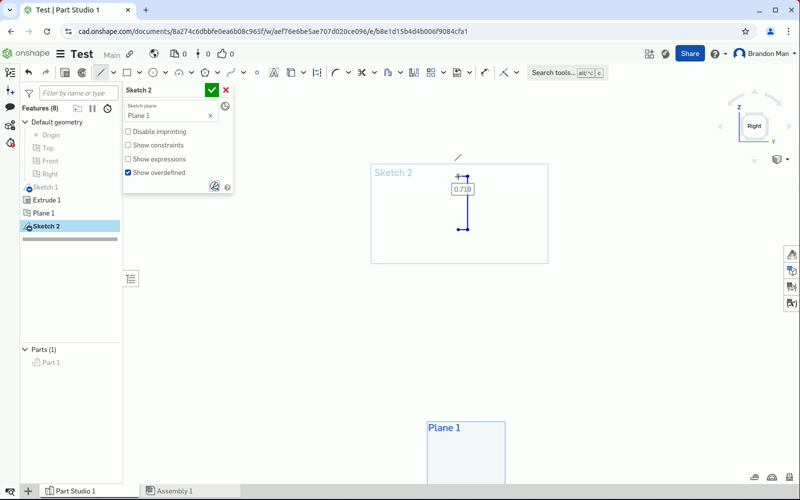
scroll(-6)
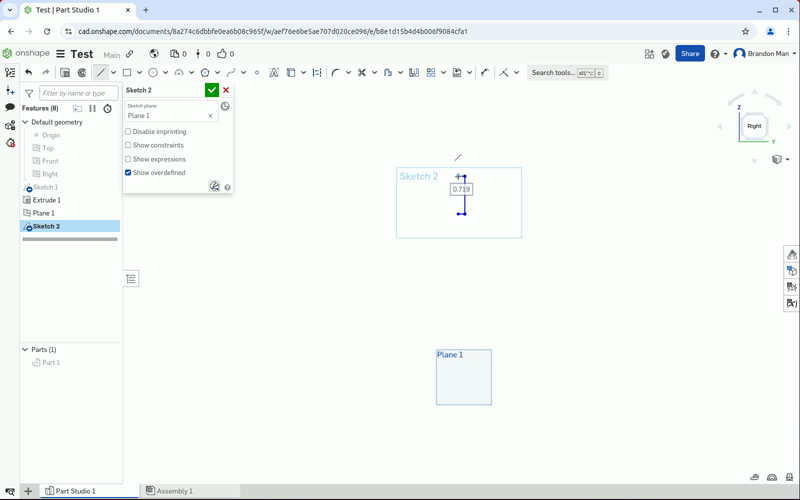
scroll(-6)
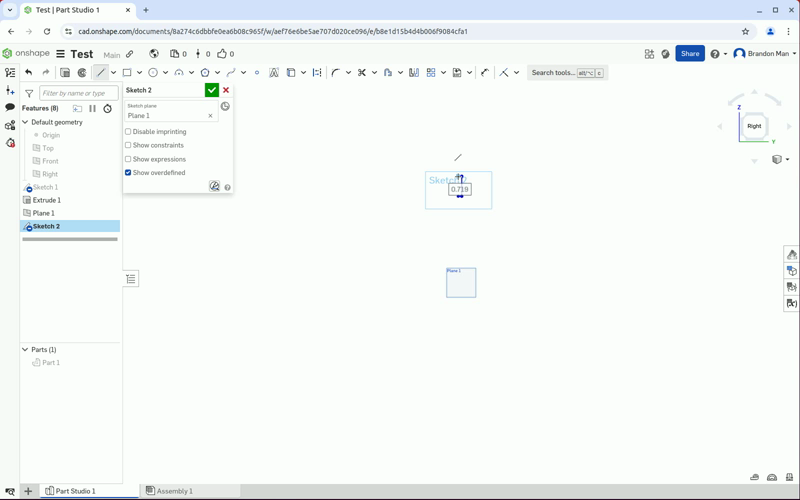
key_up(shift)
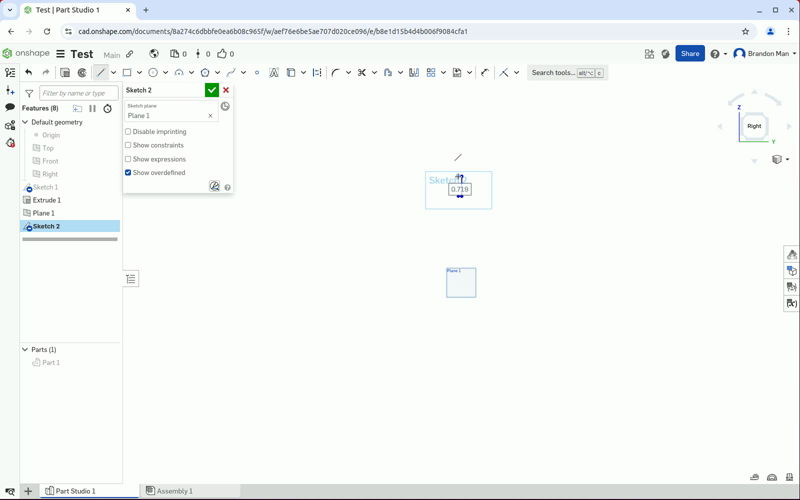
mouse_move(488, 176)
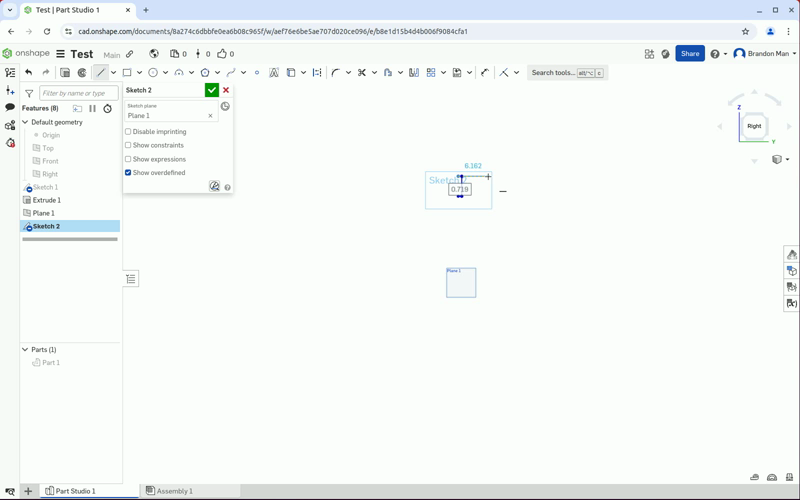
key_down(shift)
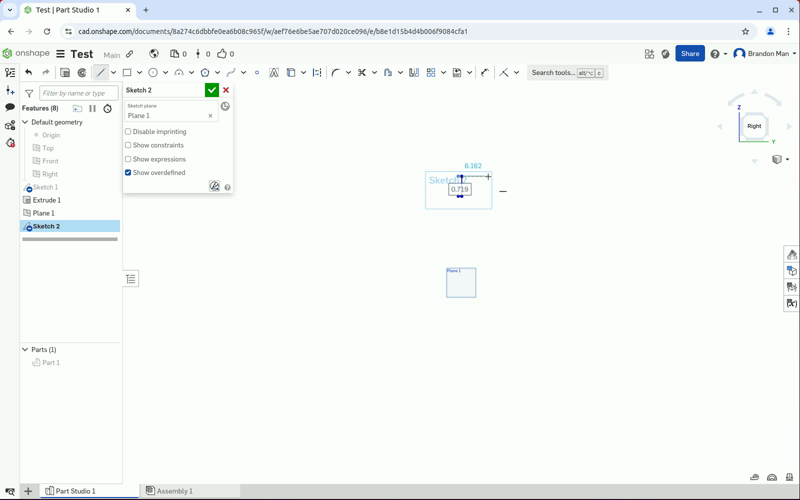
mouse_move(458, 196)
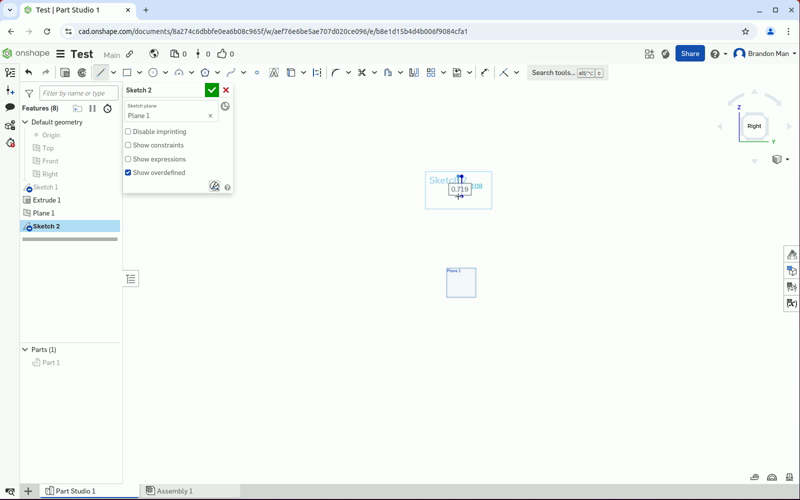
scroll(6)
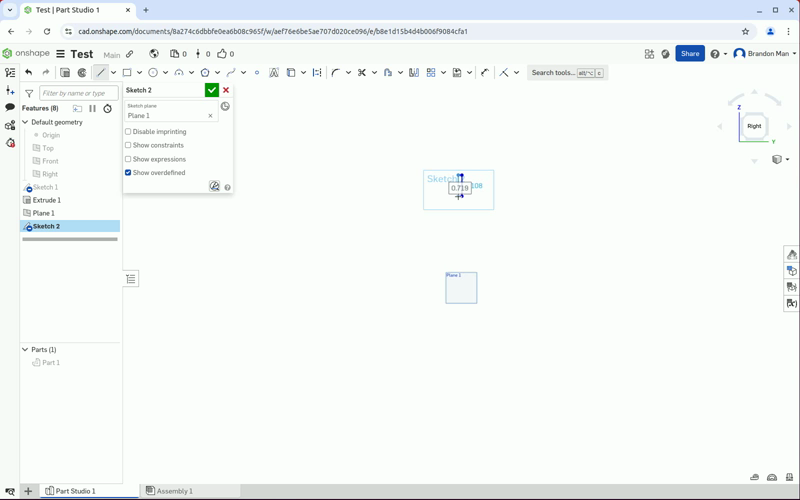
scroll(6)
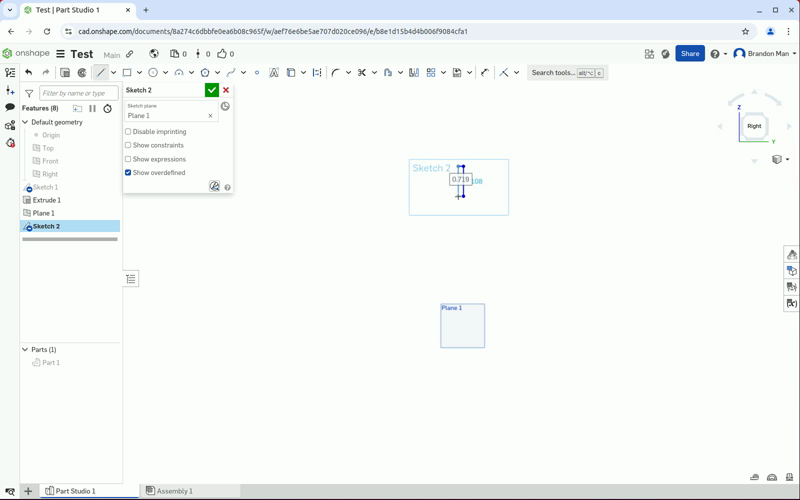
scroll(6)
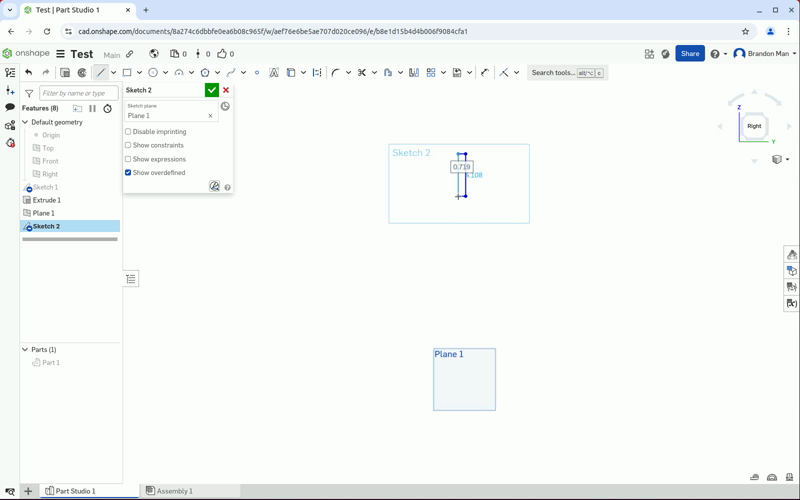
scroll(6)
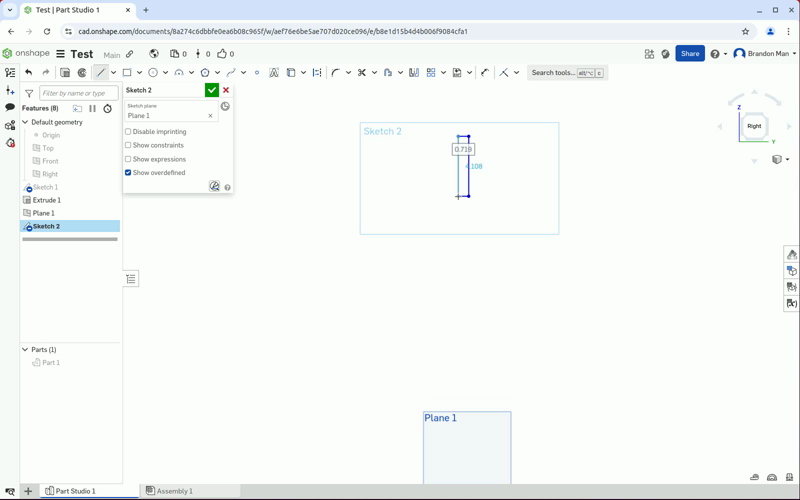
scroll(6)
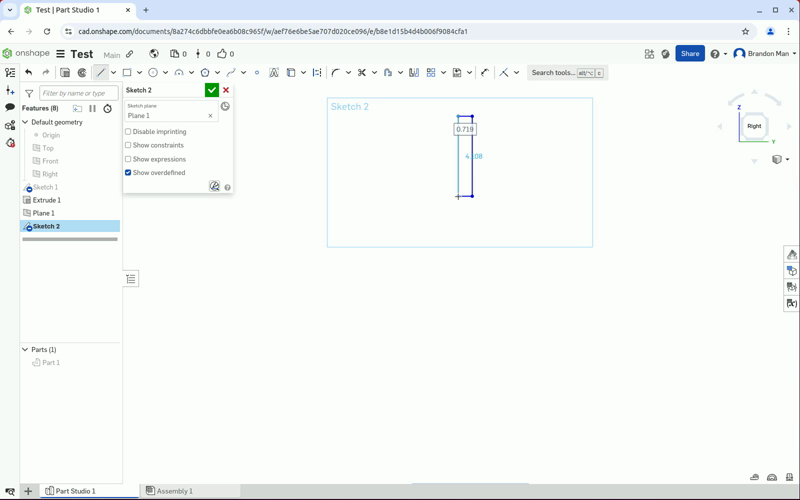
scroll(6)
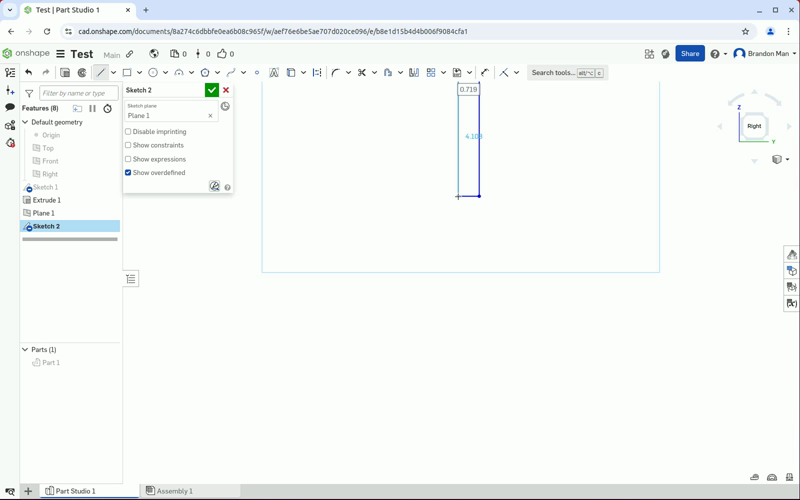
scroll(6)
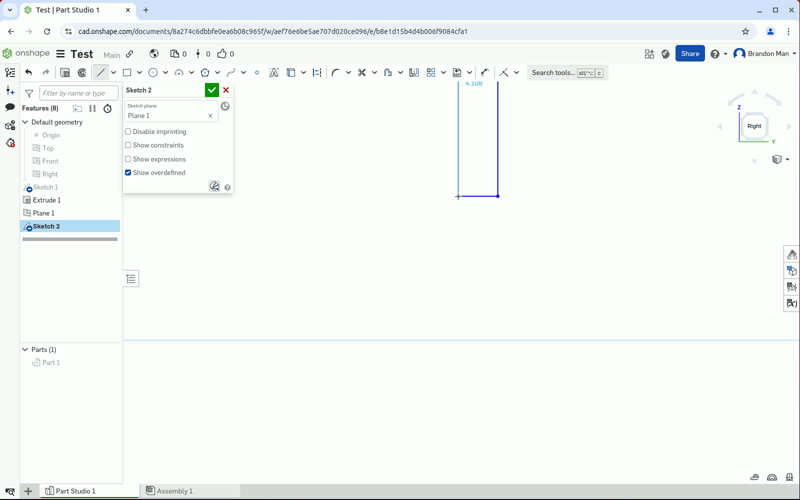
key_up(shift)
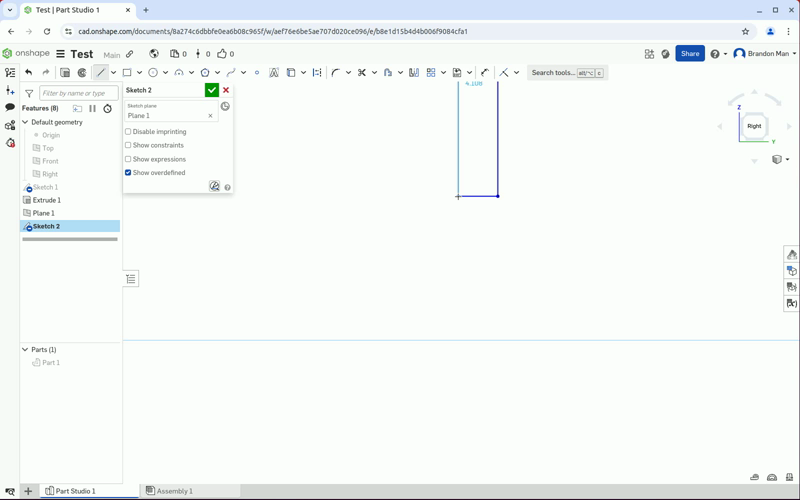
click(458, 196)
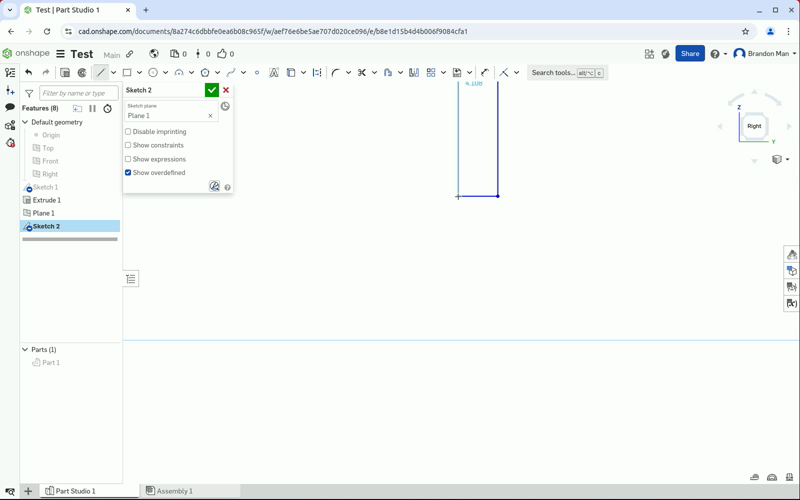
scroll(-6)
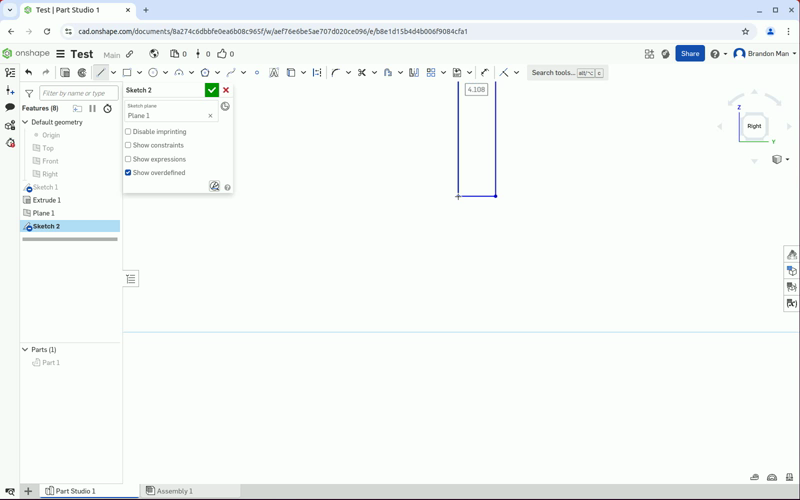
scroll(-6)
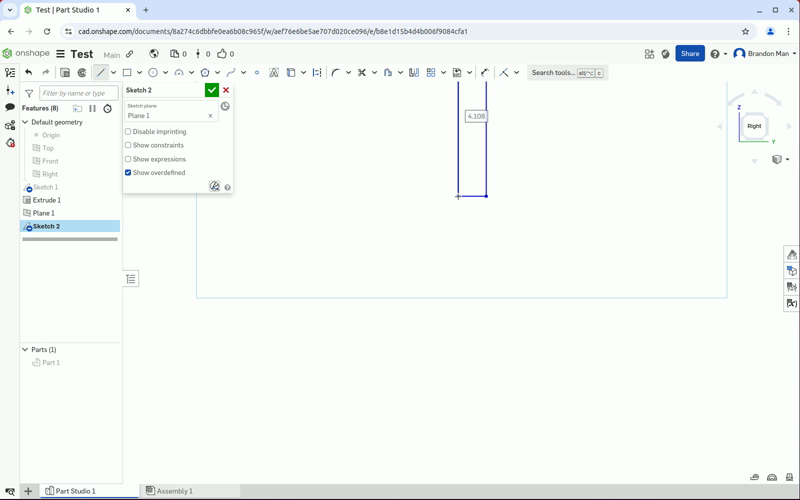
scroll(-6)
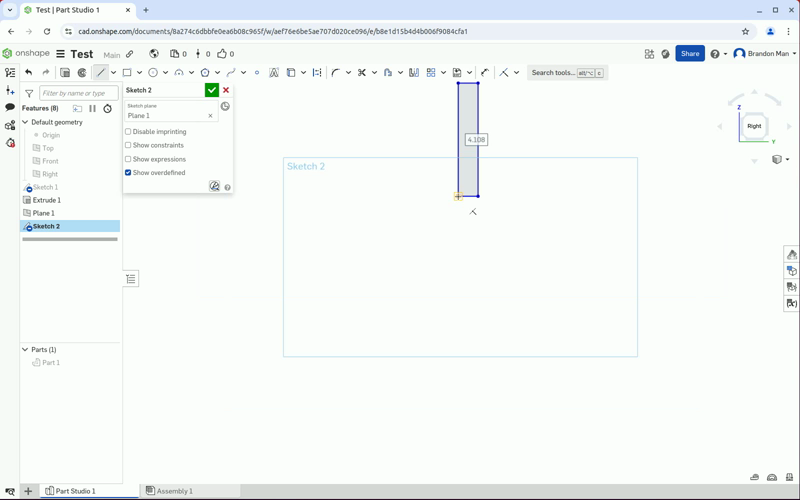
scroll(-6)
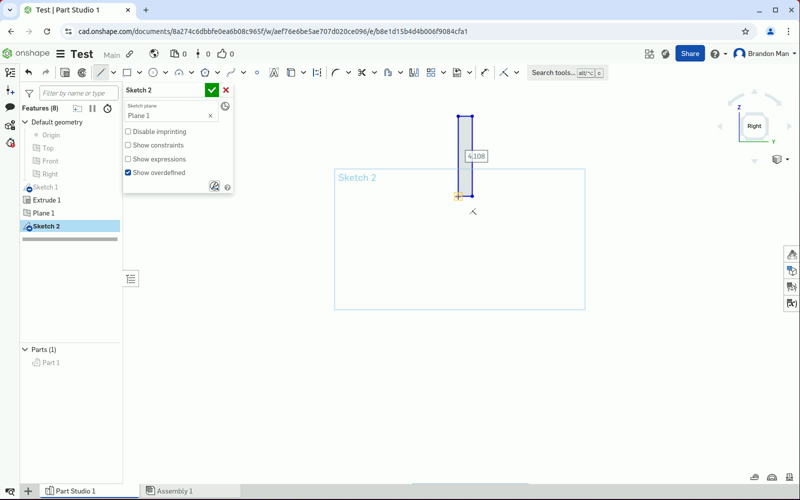
scroll(-6)
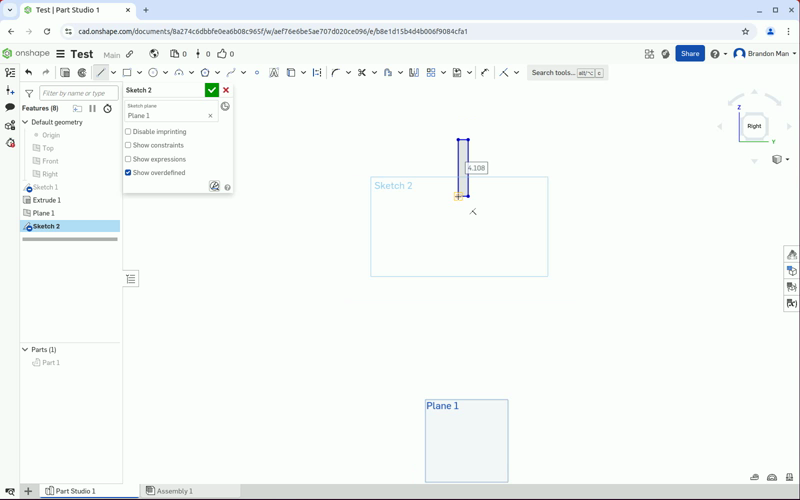
scroll(-6)
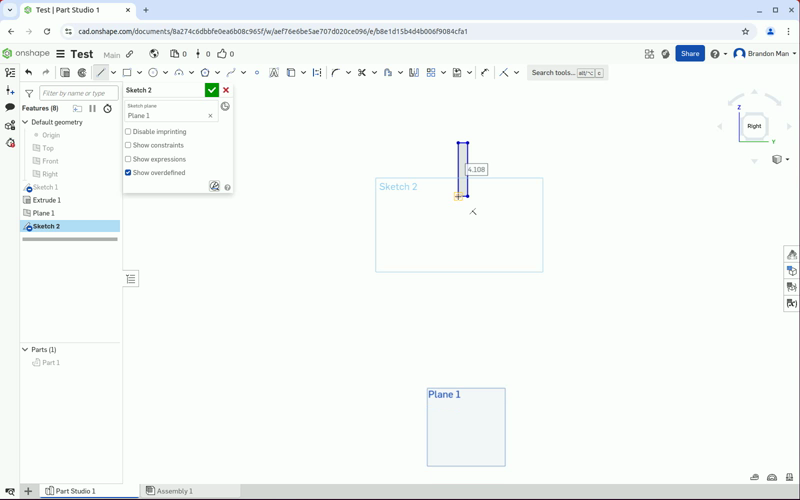
scroll(-6)
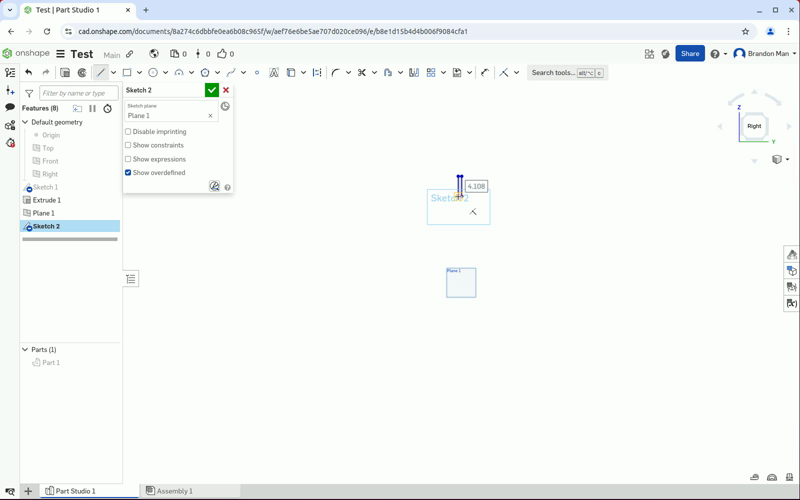
key(esc)
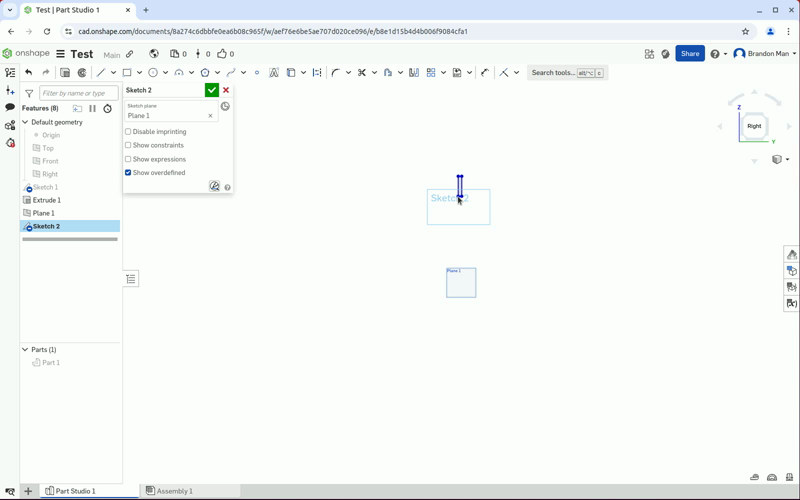
mouse_move(461, 186)
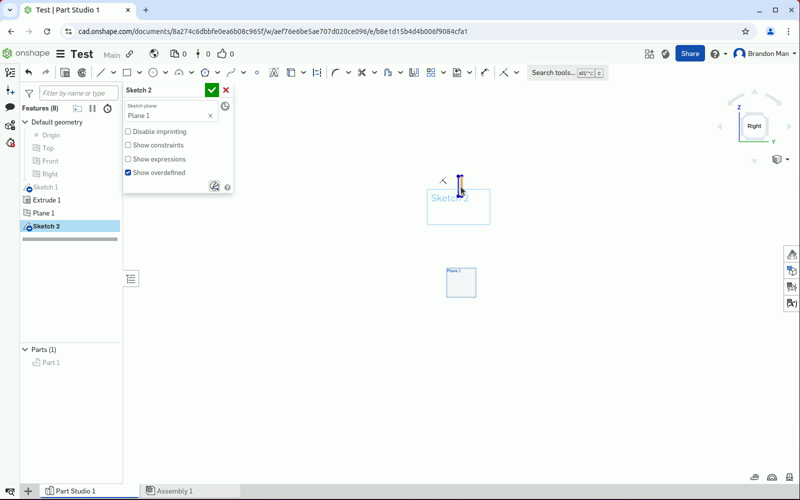
scroll(6)
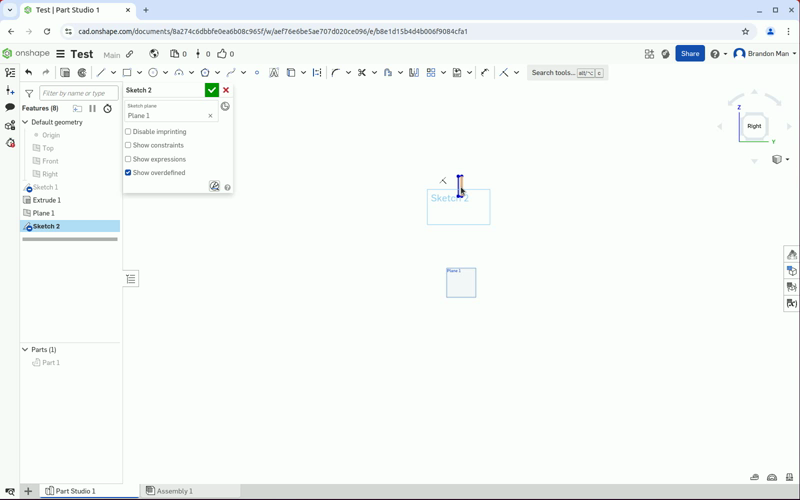
scroll(6)
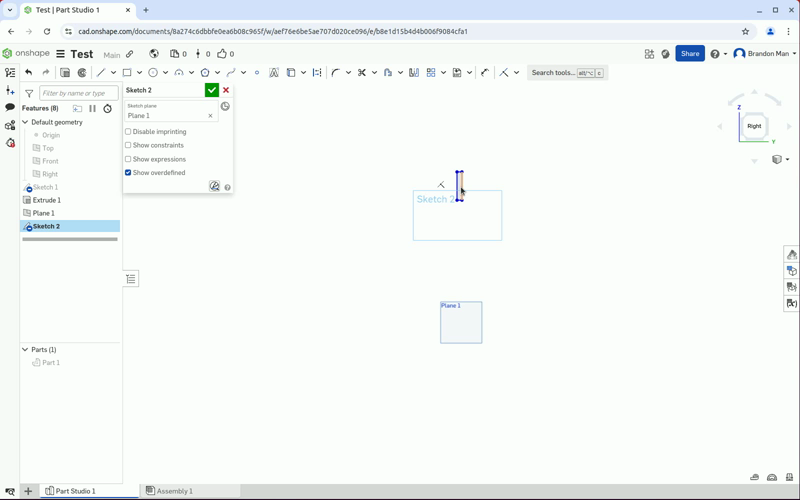
scroll(6)
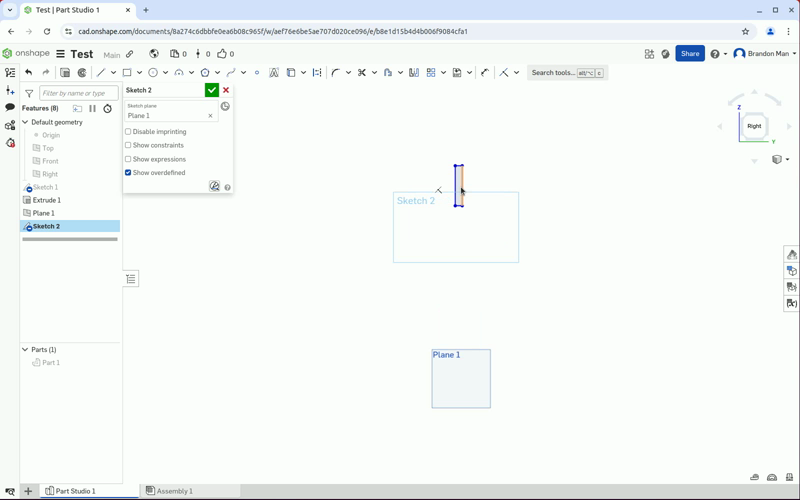
scroll(6)
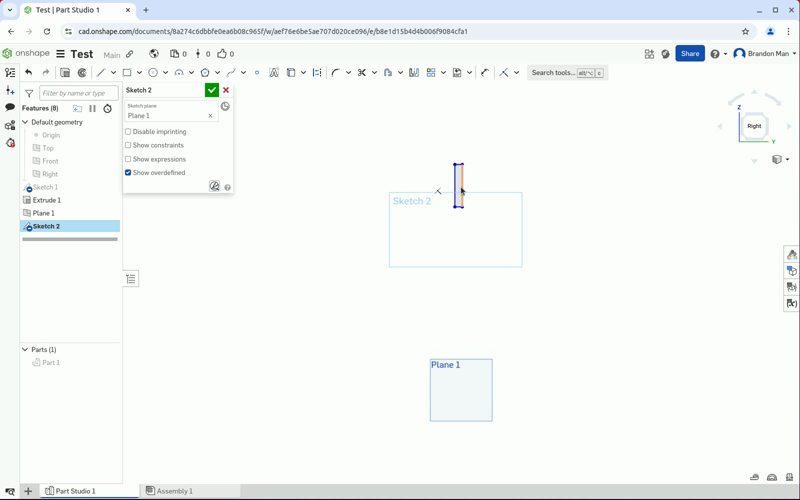
scroll(6)
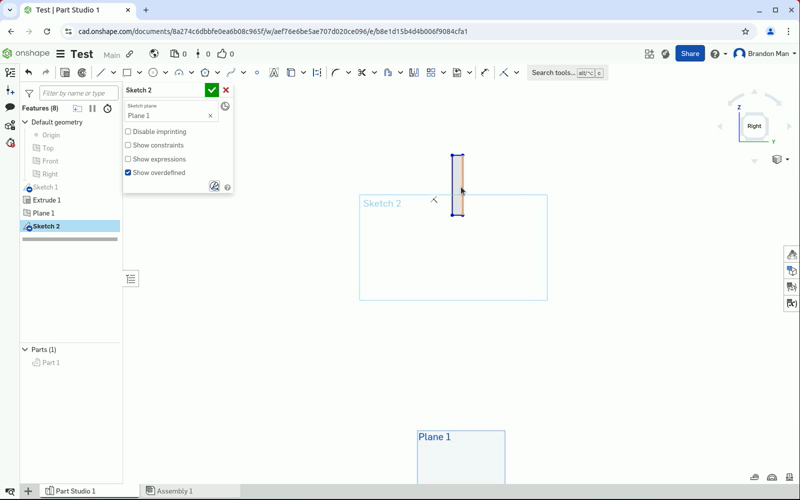
scroll(6)
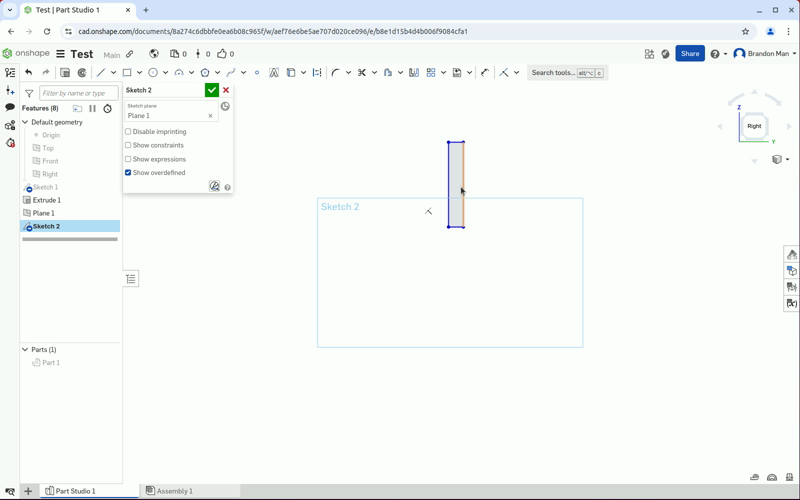
scroll(6)
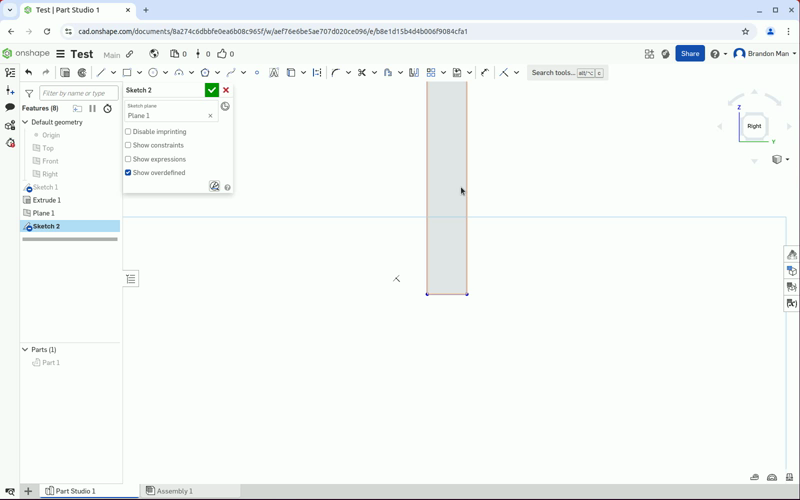
click(461, 186)
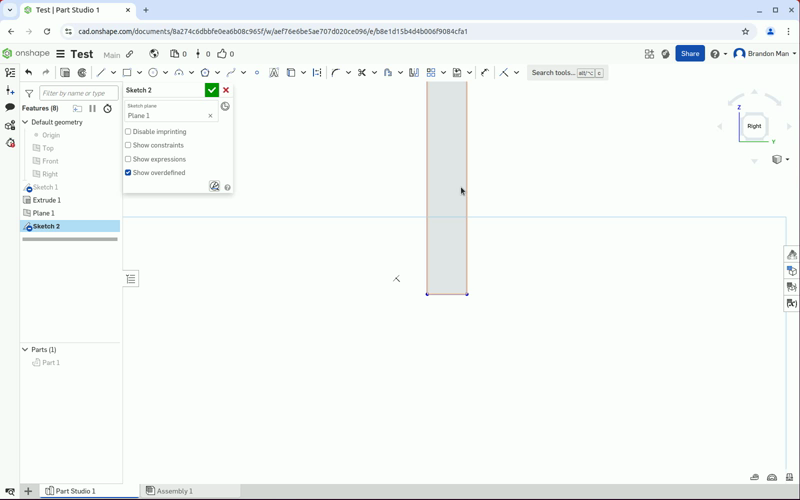
scroll(-6)
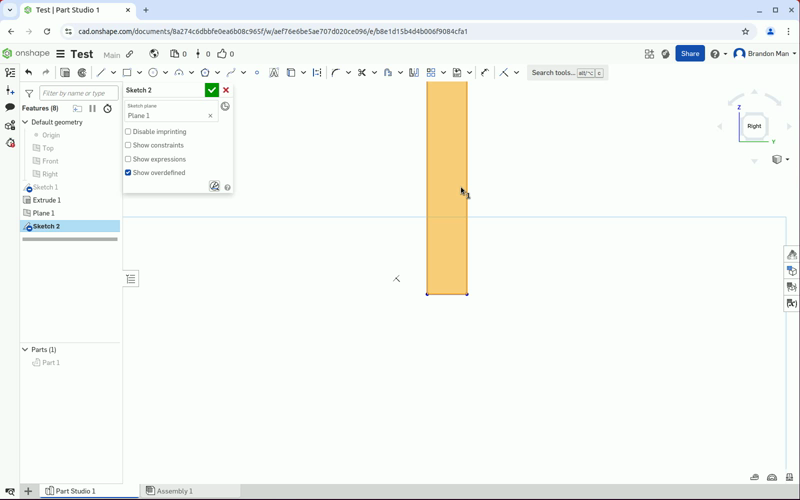
scroll(-6)
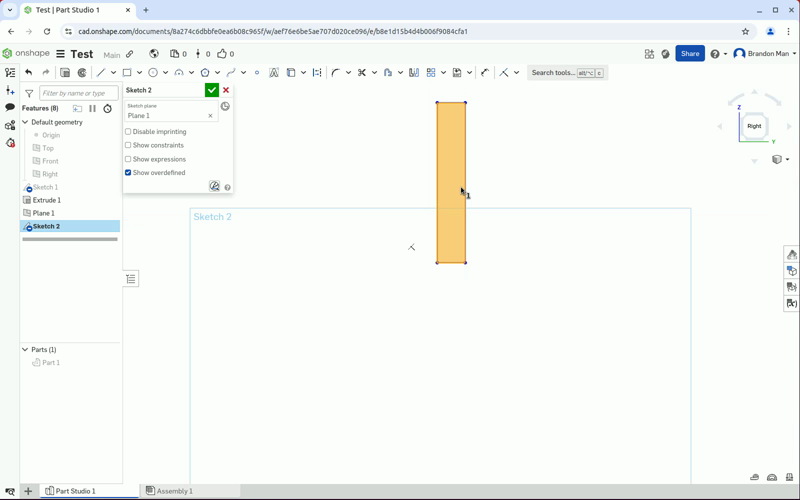
scroll(-6)
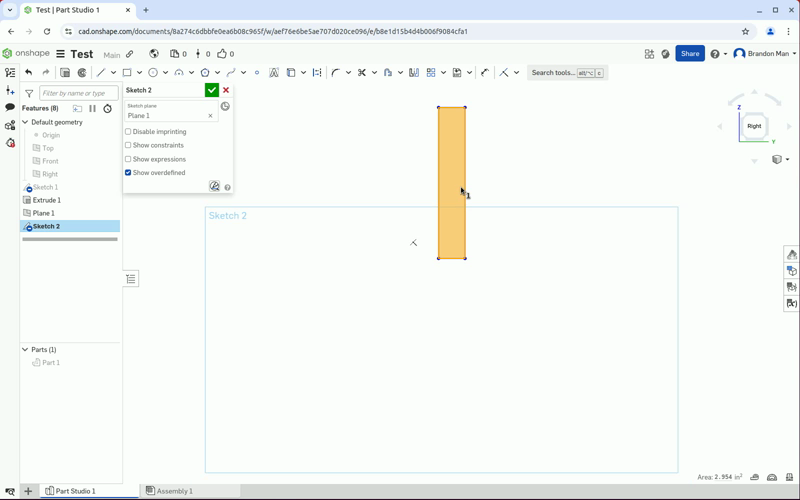
scroll(-6)
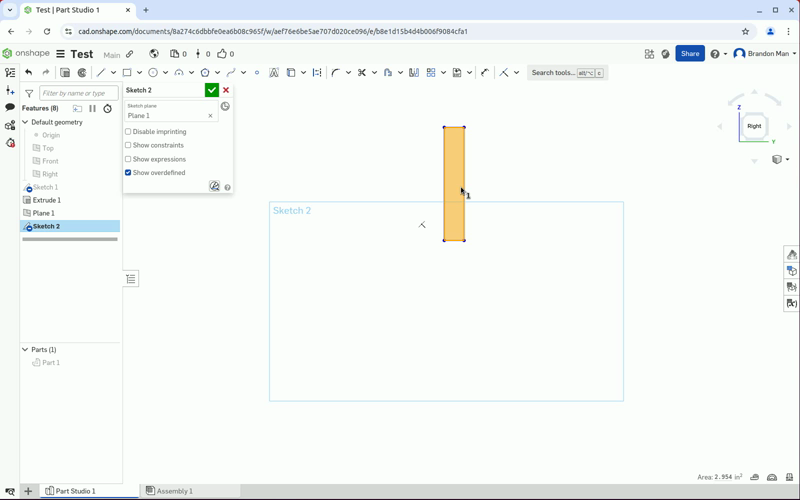
scroll(-6)
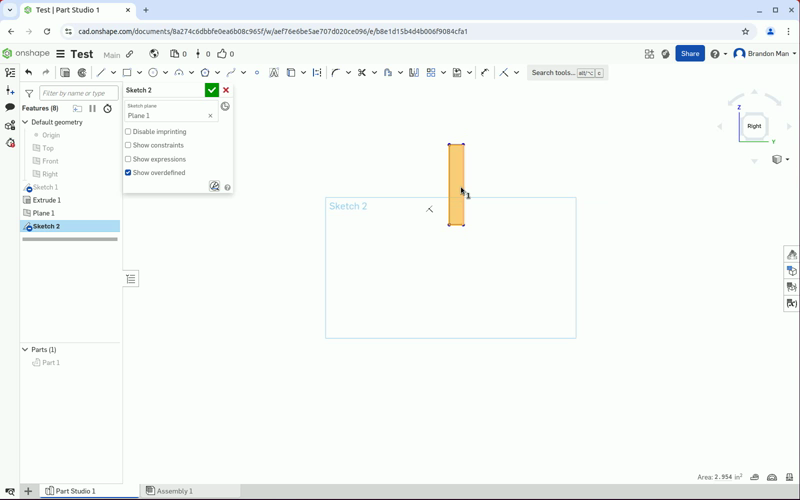
scroll(-6)
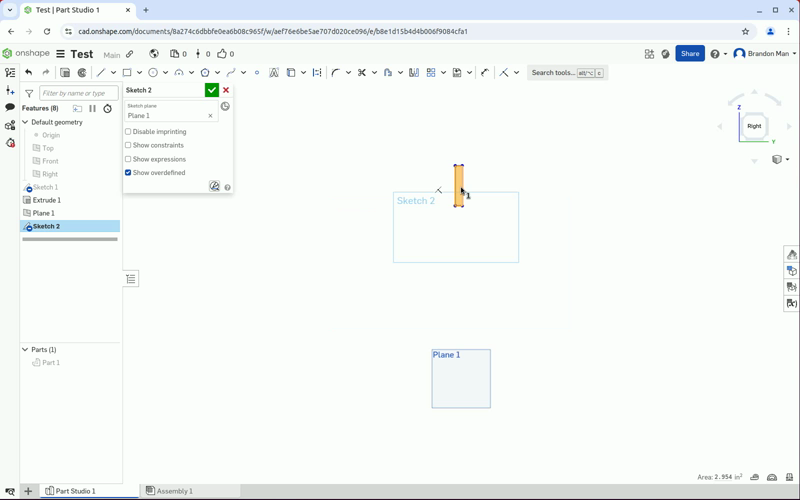
scroll(-6)
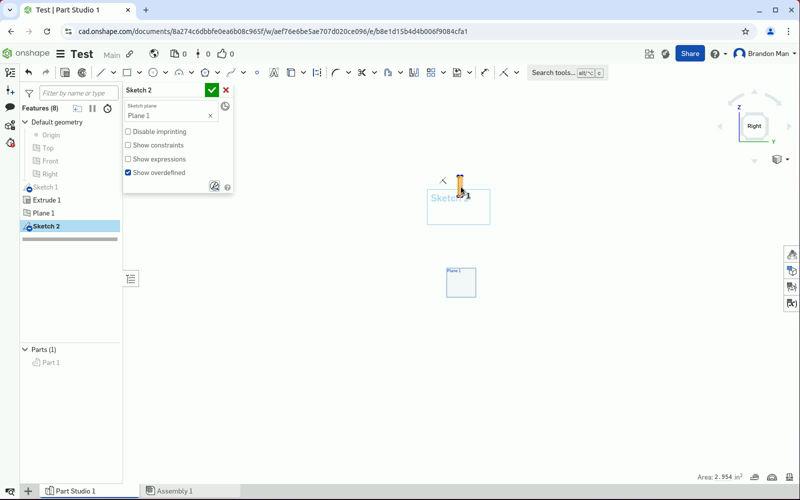
mouse_move(73, 352)
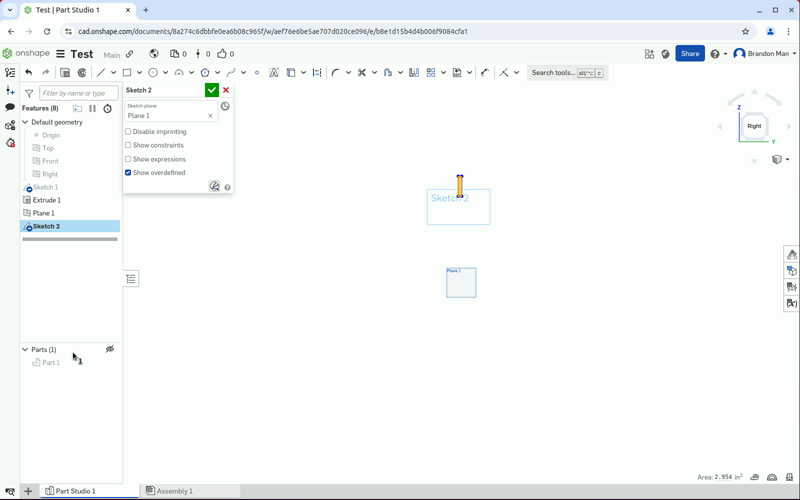
key(shift+y)
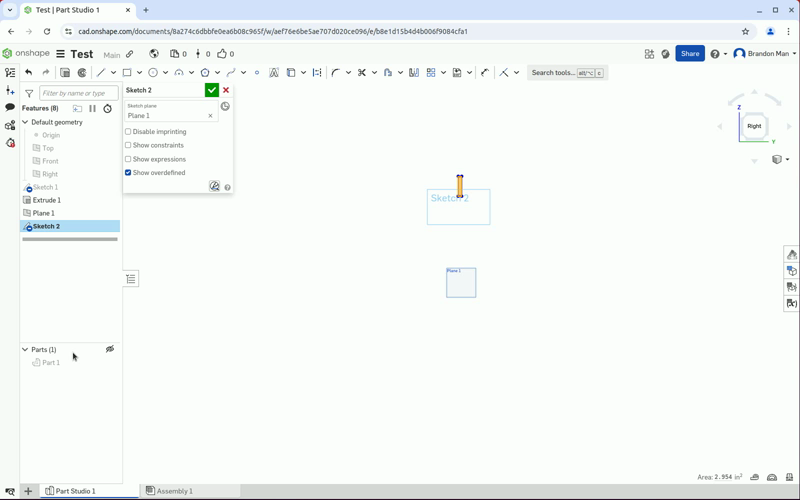
key(shift+e)
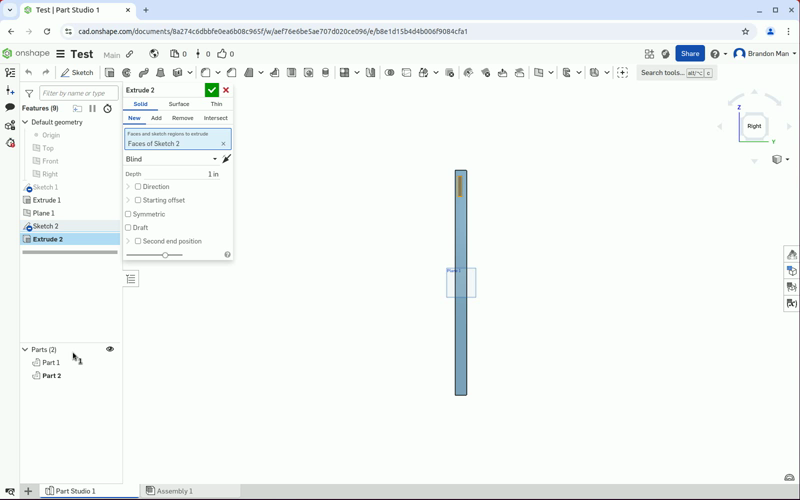
mouse_move(143, 106)
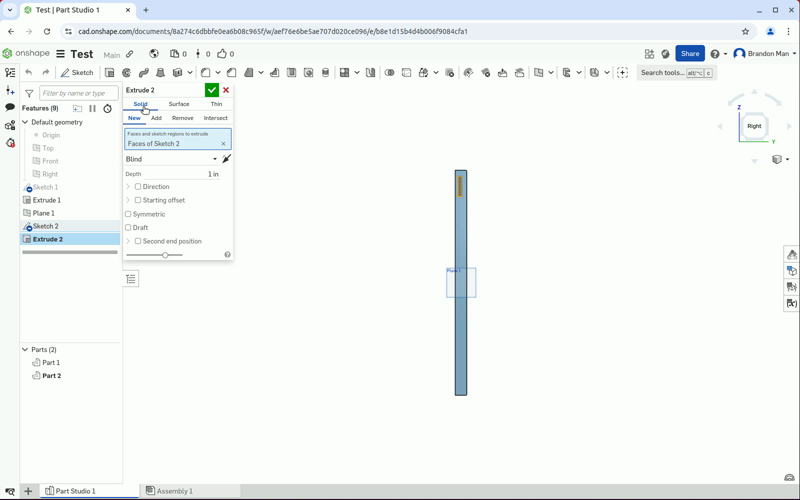
click(143, 106)
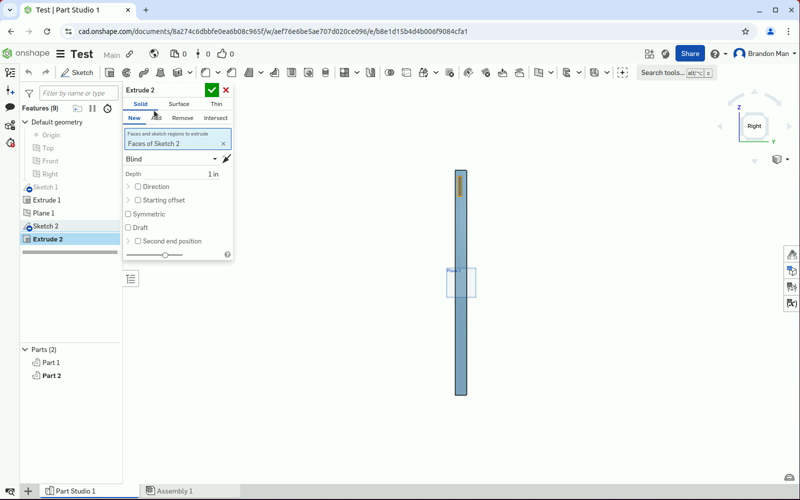
mouse_move(186, 120)
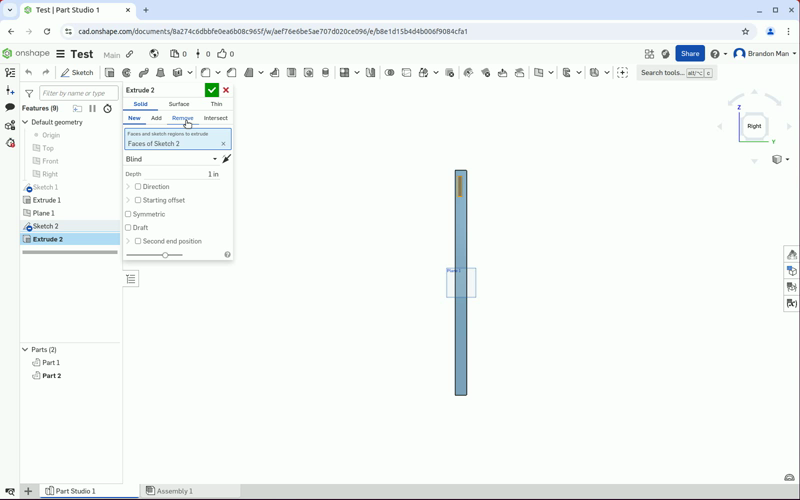
click(186, 120)
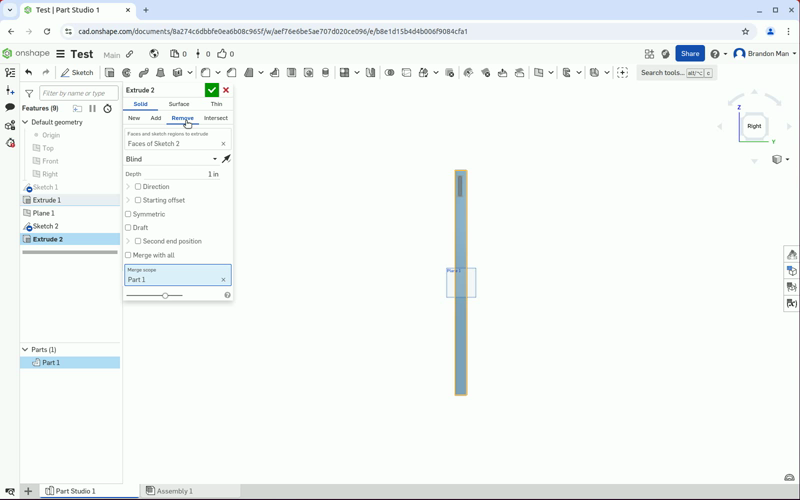
key(tab, 4)
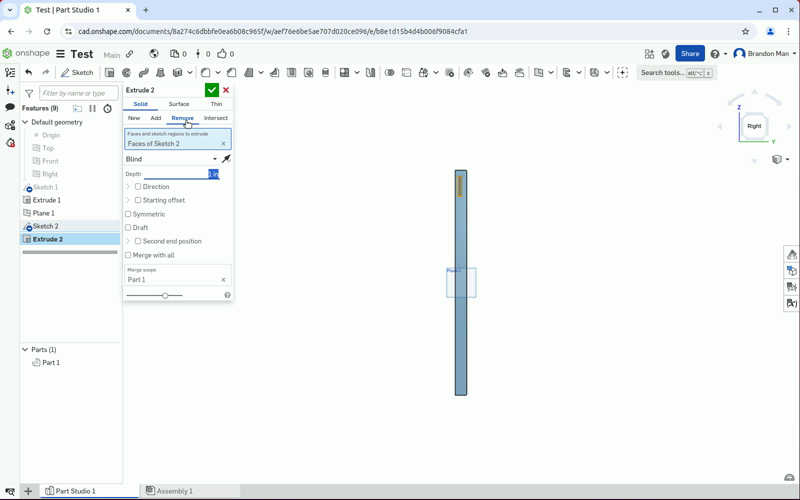
text(0.722)
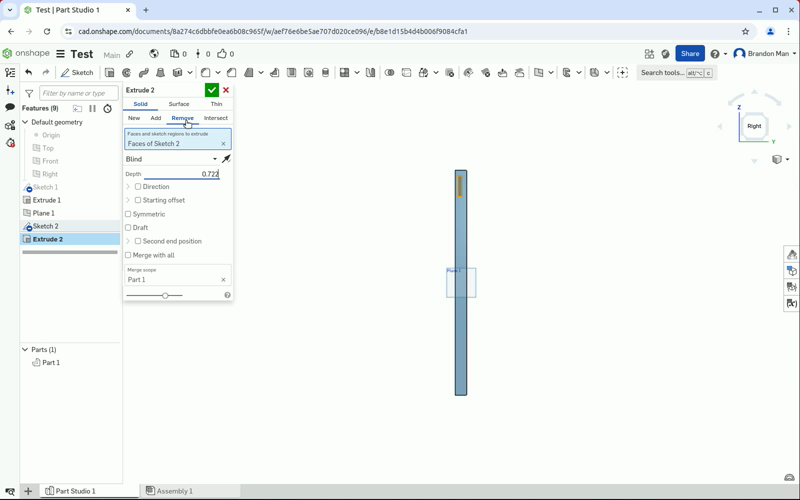
key(tab, 6)
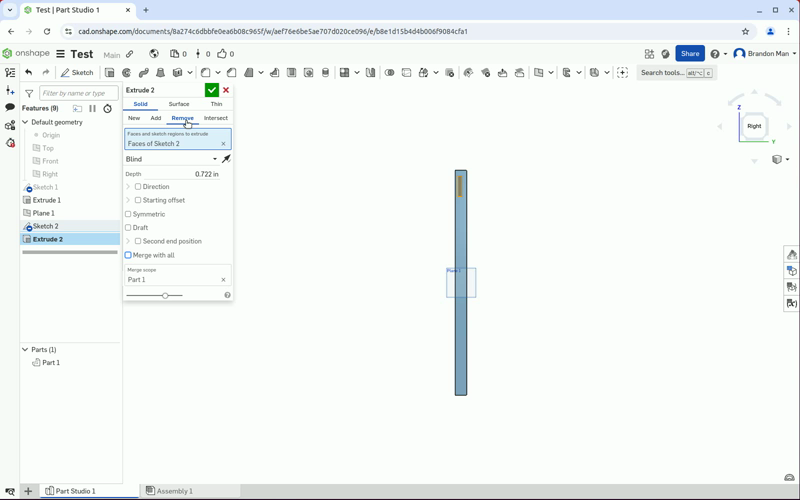
key(space)
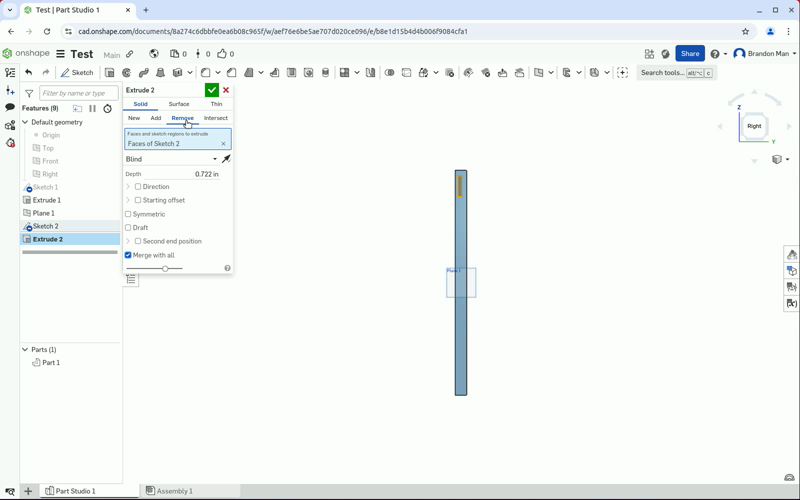
key(enter)
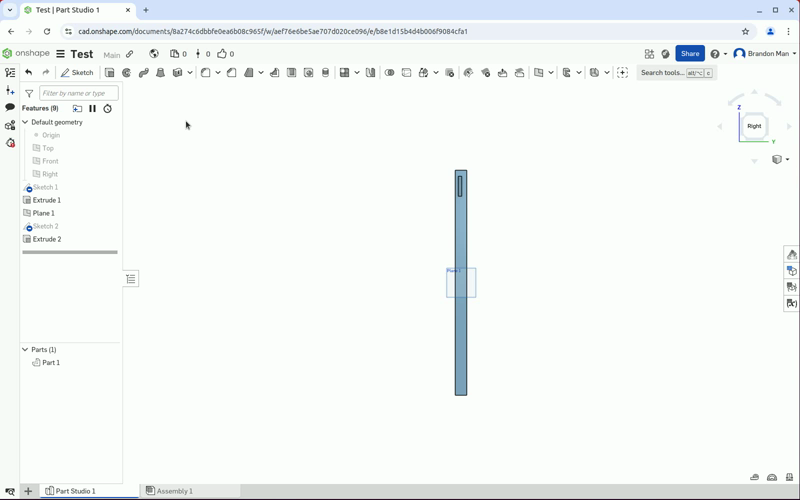
key(shift+h)
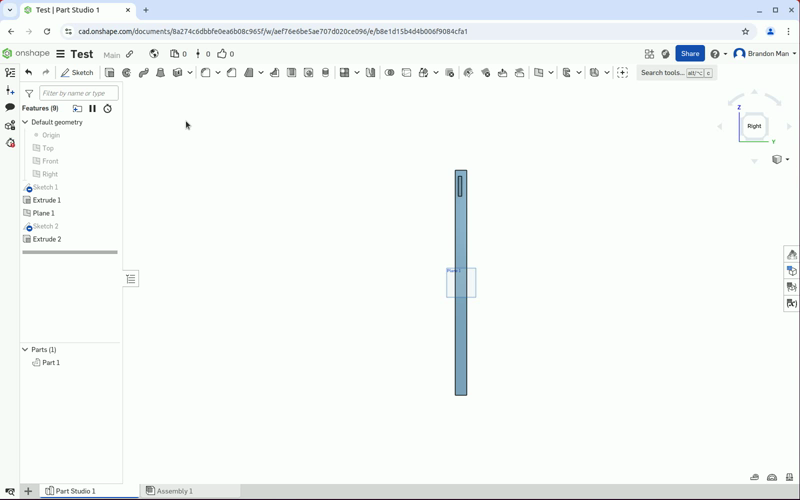
key(shift+h)
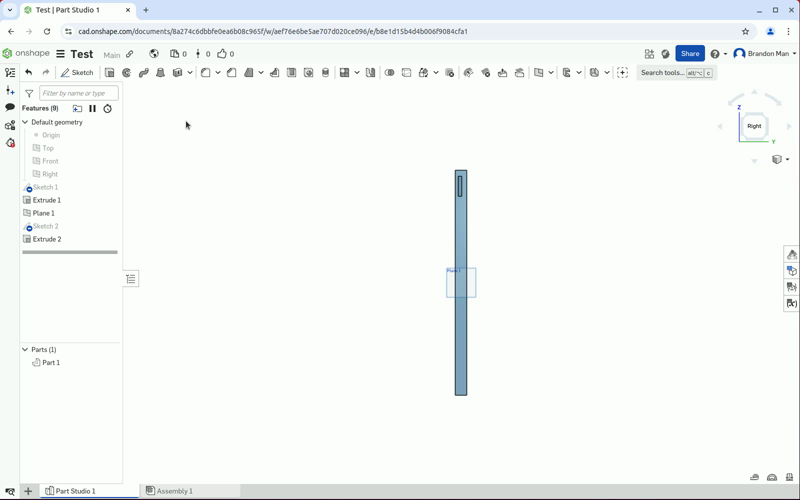
mouse_move(73, 189)
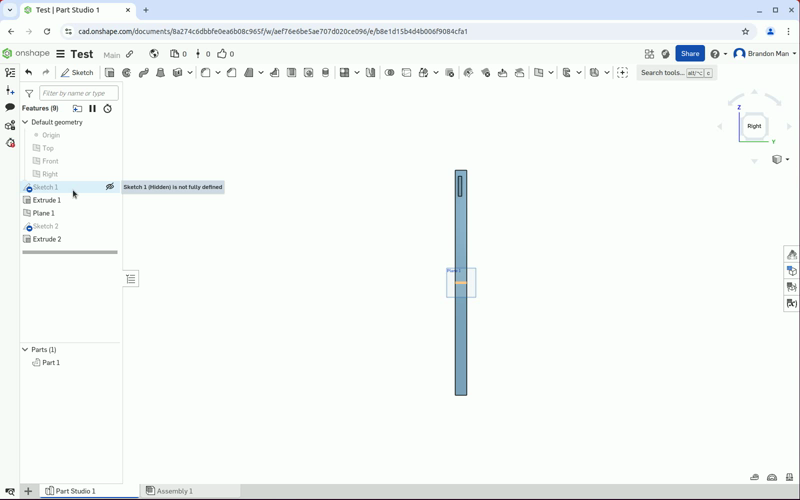
click(73, 189)
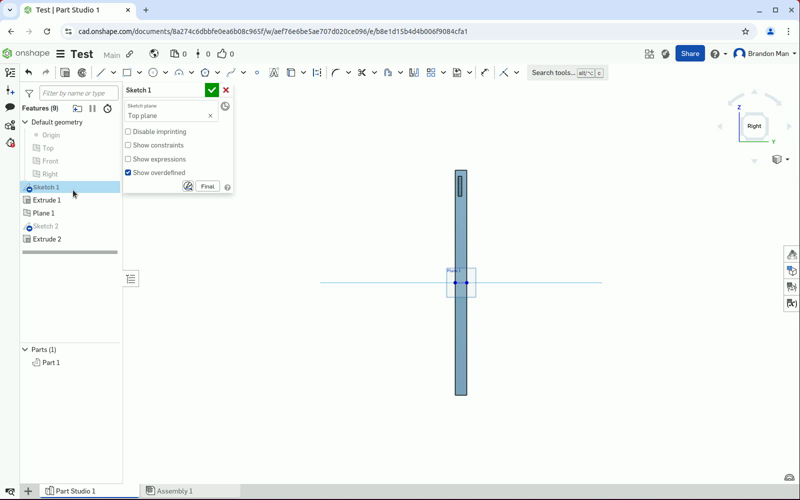
mouse_move(229, 92)
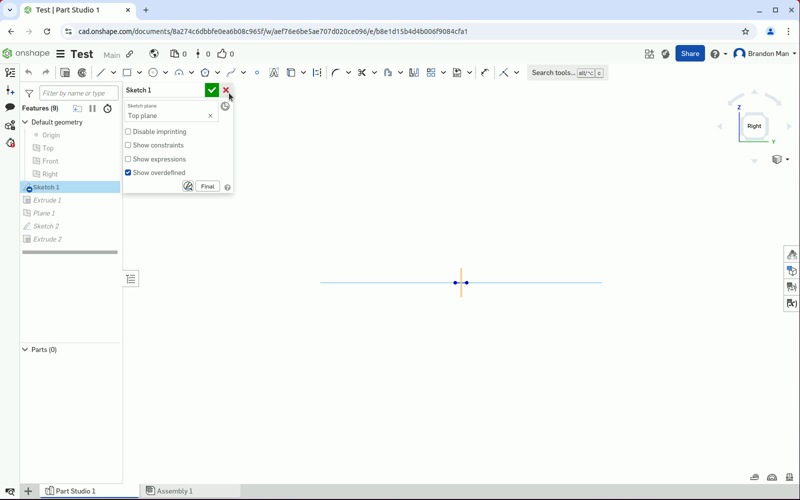
click(229, 92)
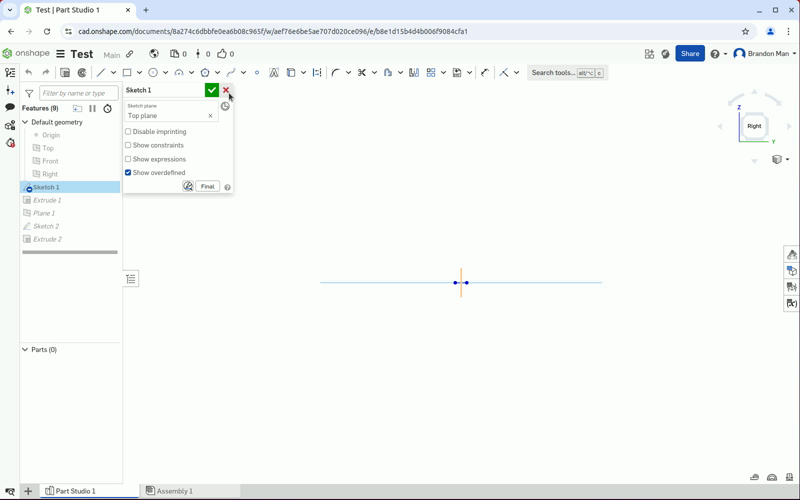
key(shift+s)
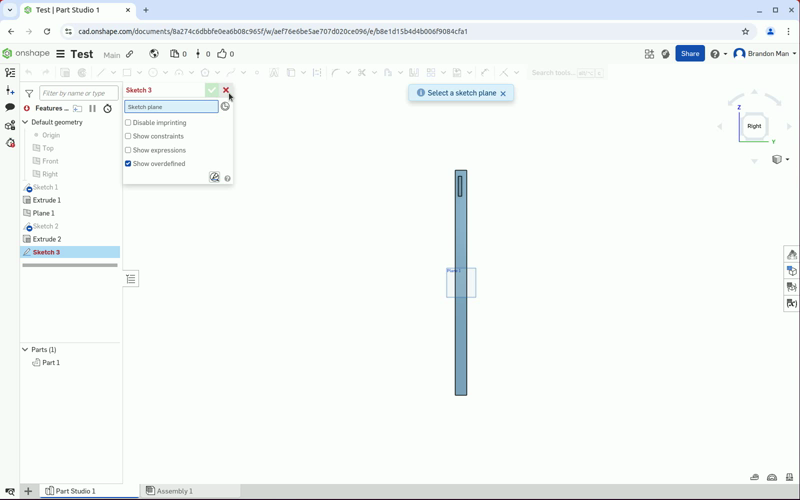
mouse_move(73, 215)
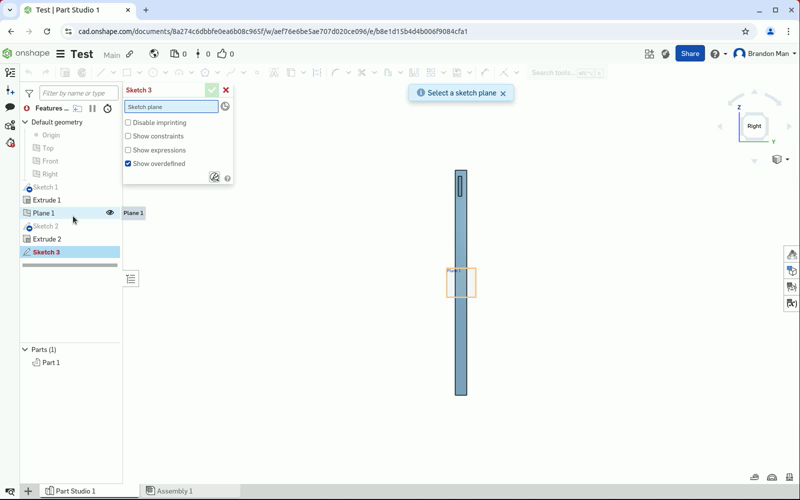
click(73, 215)
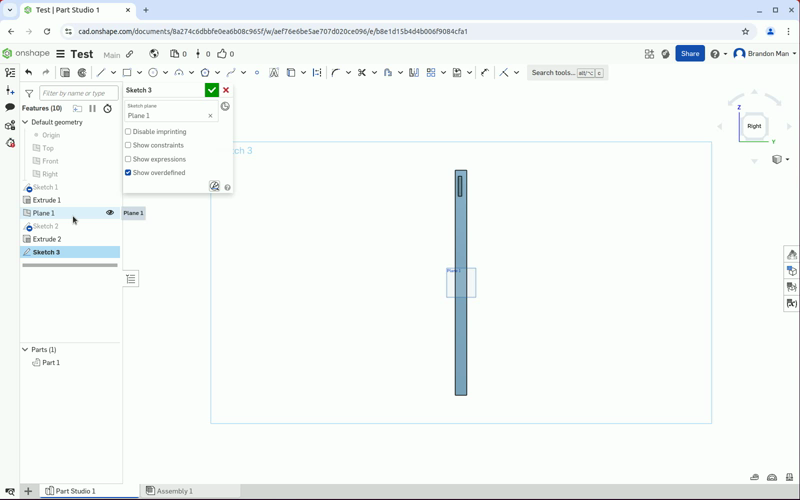
mouse_move(73, 352)
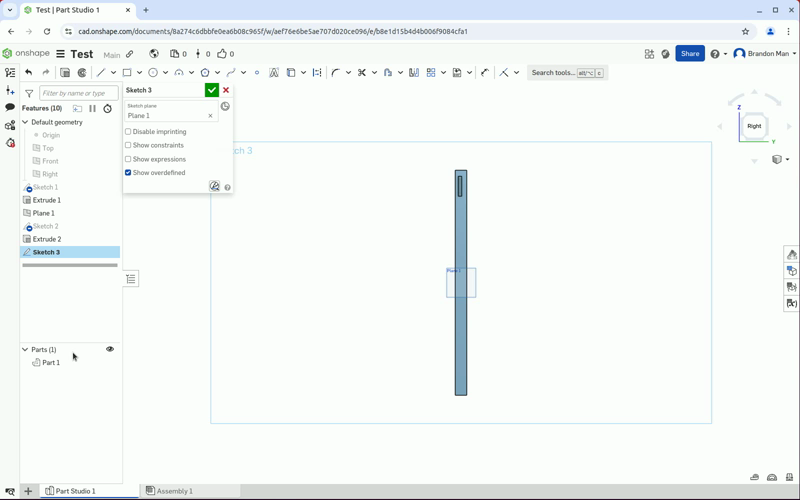
key(y)
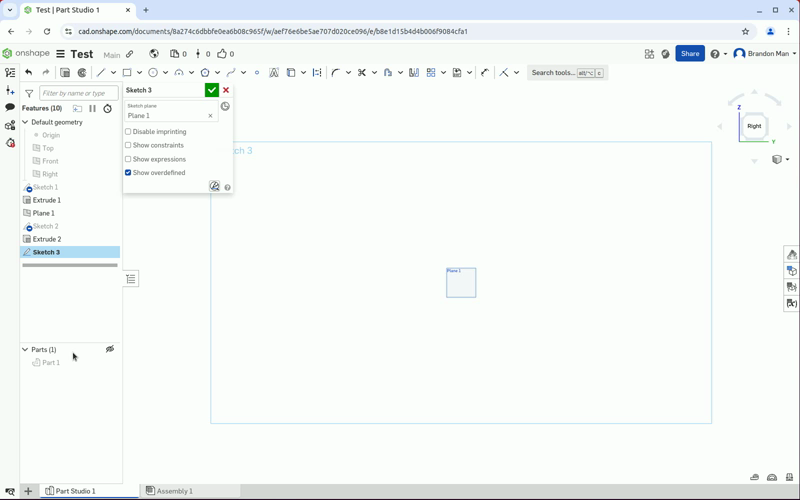
key(l)
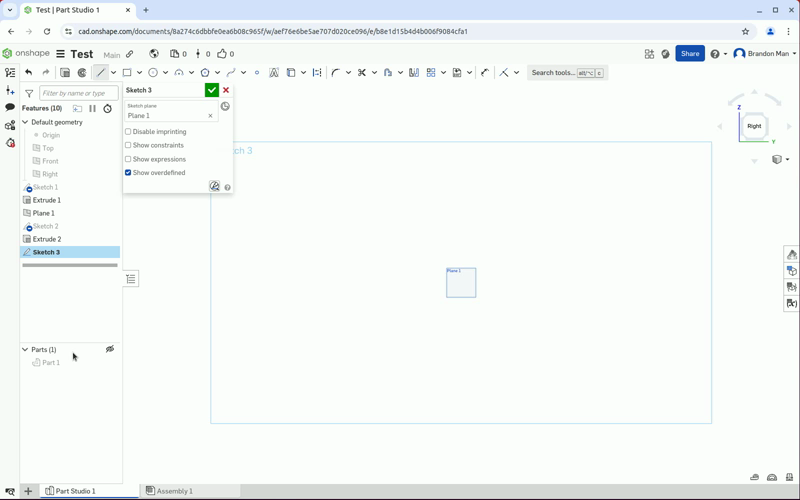
key_down(shift)
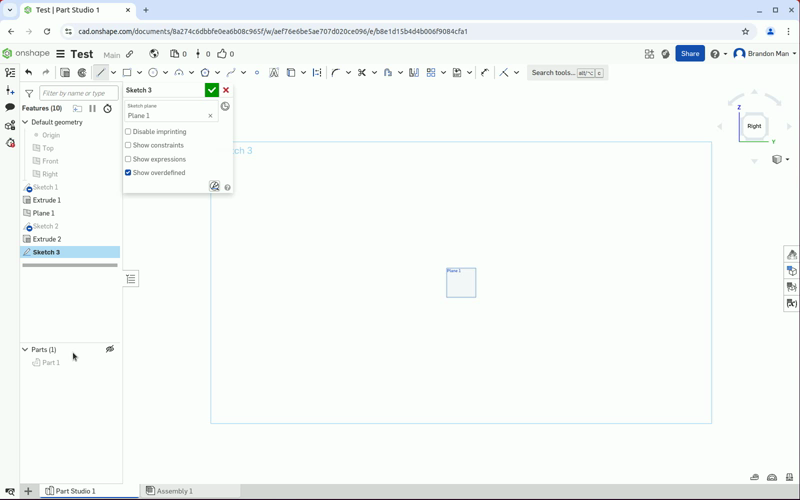
mouse_move(457, 276)
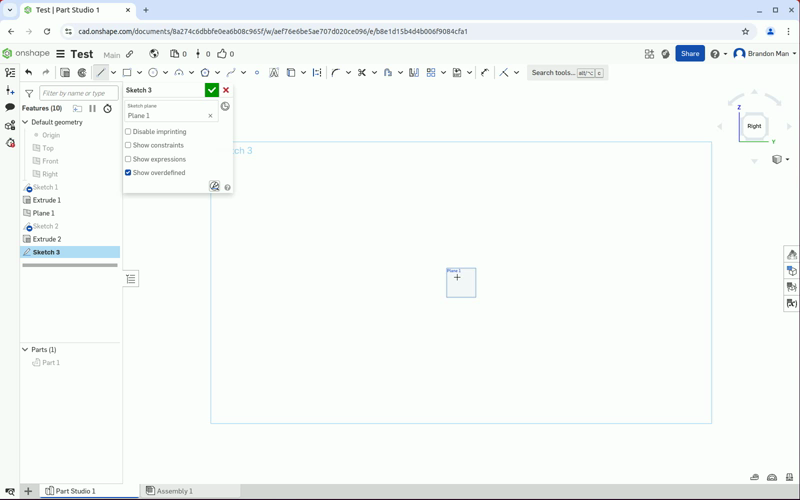
click(457, 276)
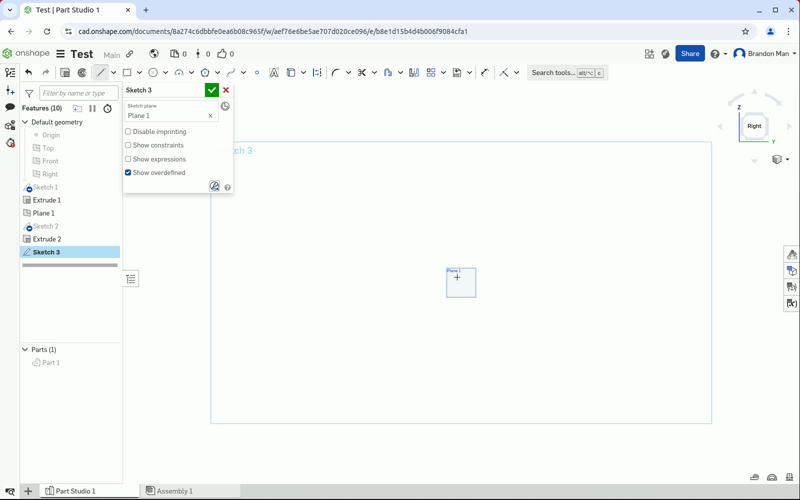
key_up(shift)
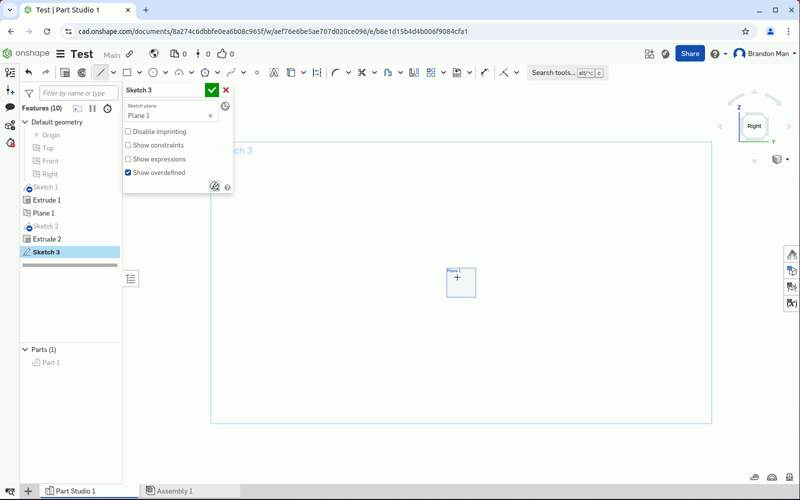
key_down(shift)
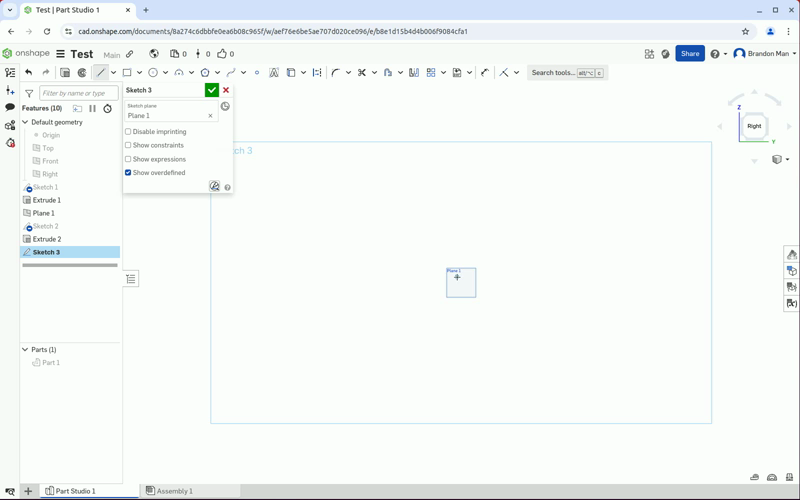
mouse_move(487, 276)
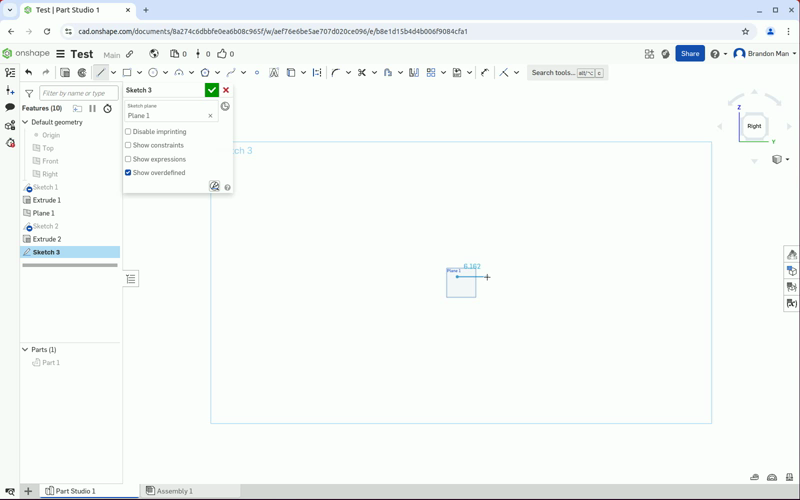
mouse_move(465, 276)
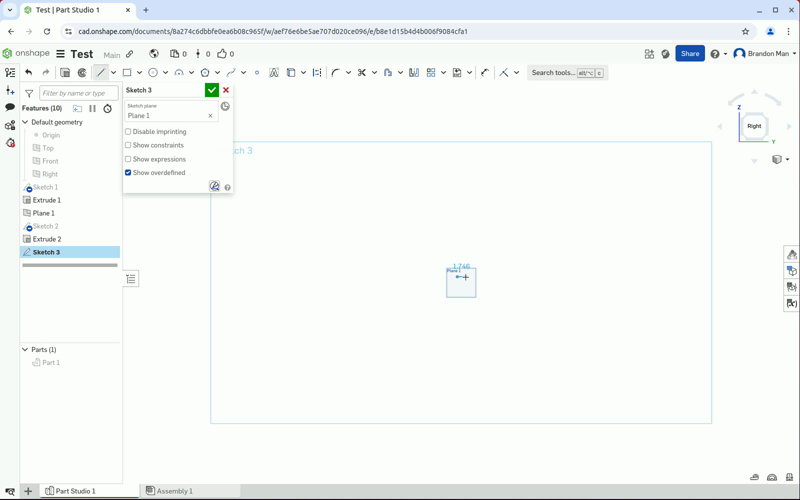
click(465, 276)
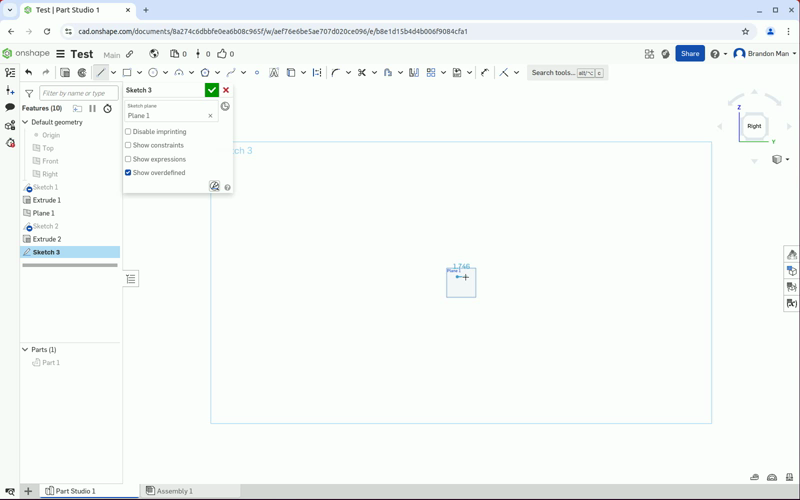
key_up(shift)
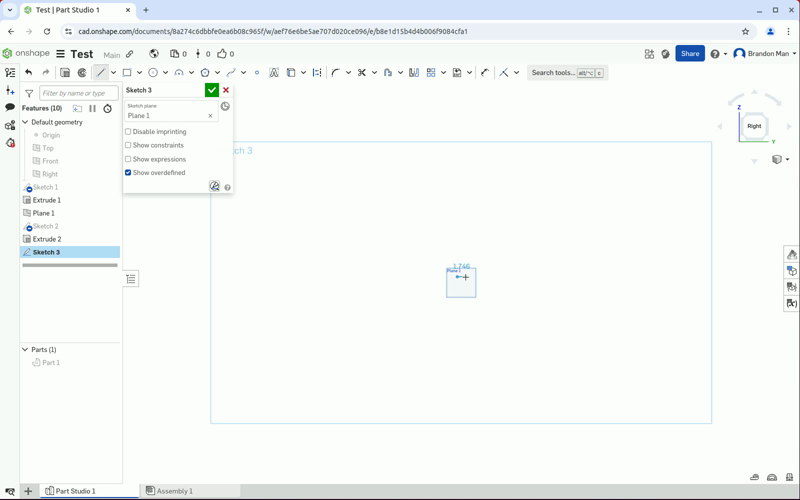
key_down(shift)
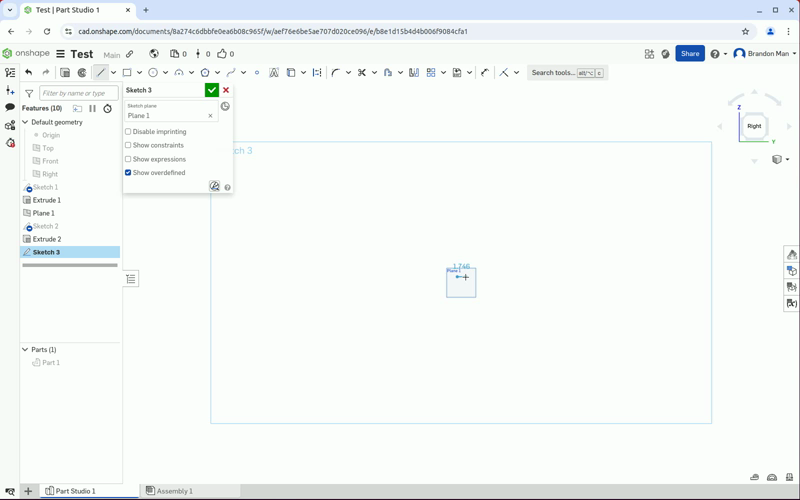
mouse_move(495, 276)
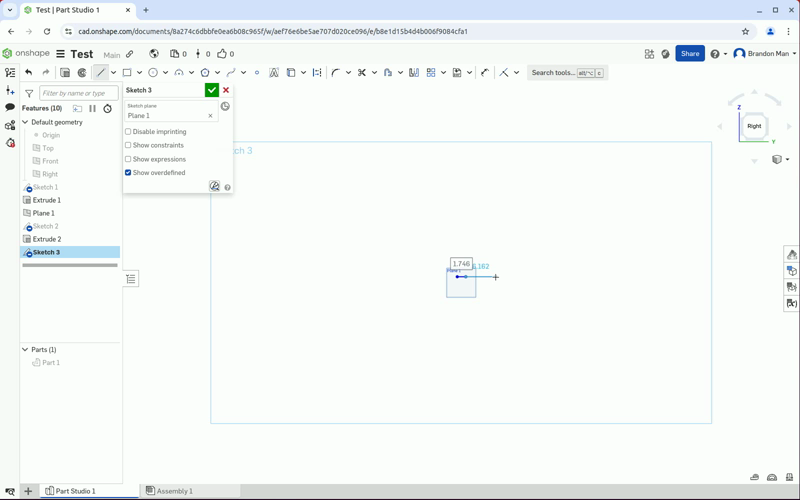
mouse_move(465, 268)
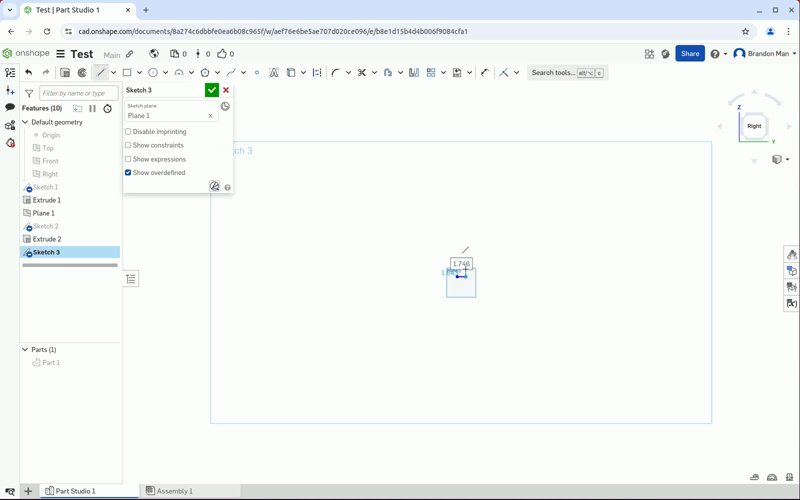
click(465, 268)
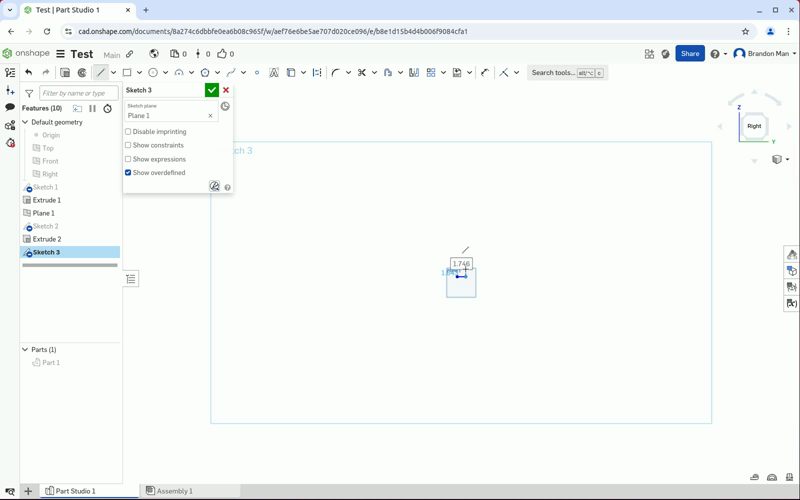
key_up(shift)
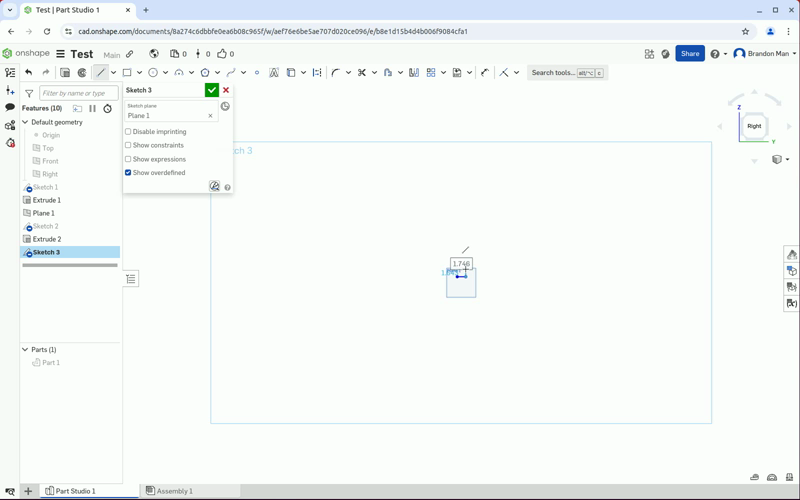
key_down(shift)
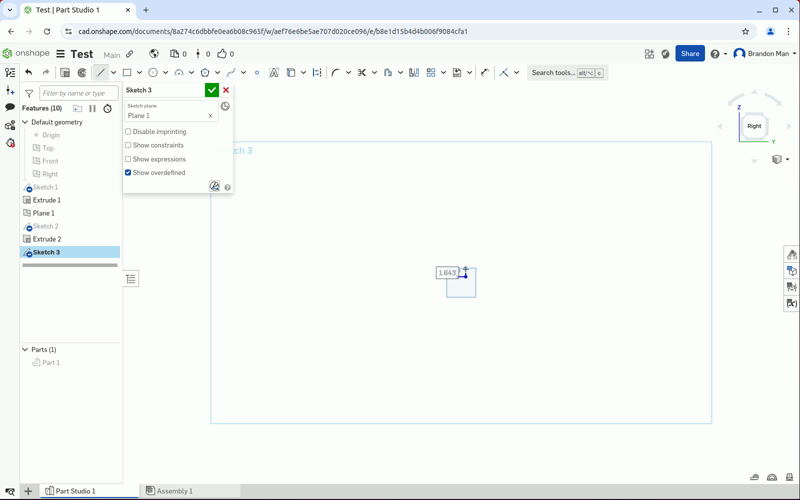
mouse_move(495, 268)
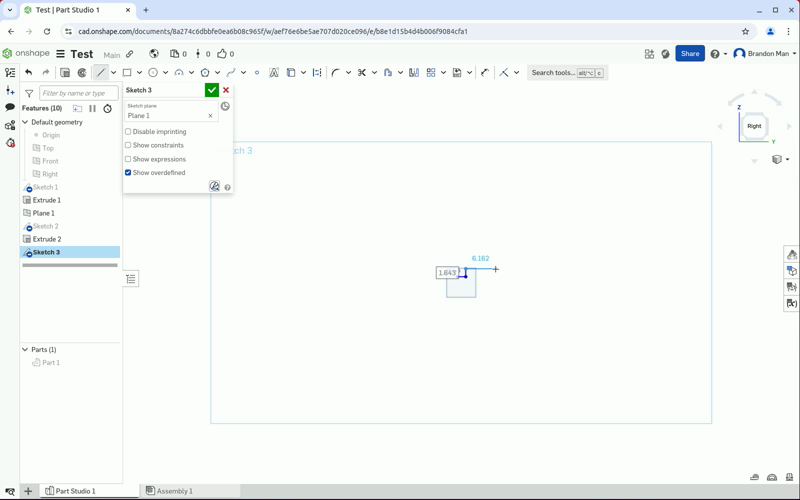
mouse_move(457, 268)
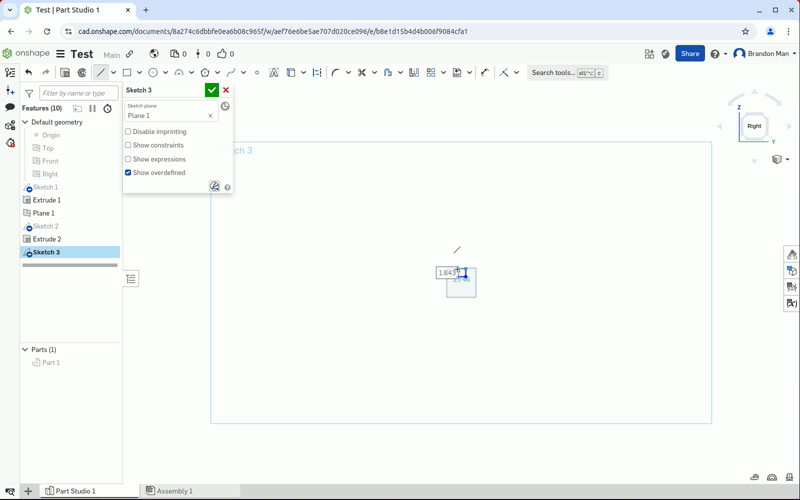
click(457, 268)
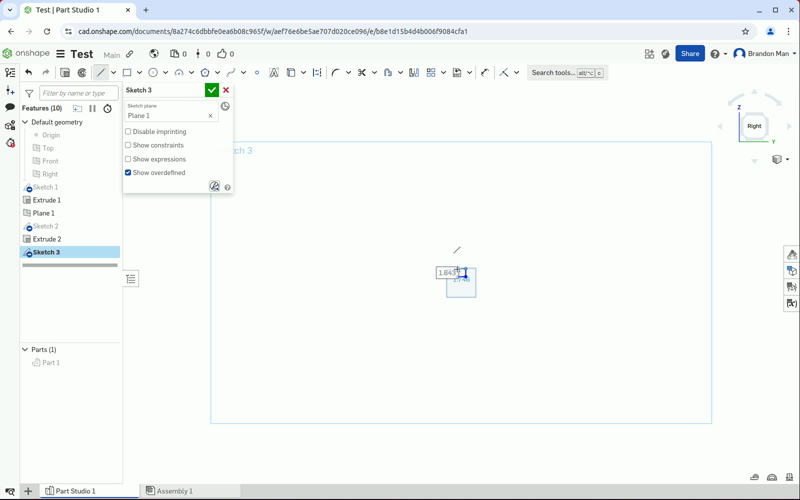
key_up(shift)
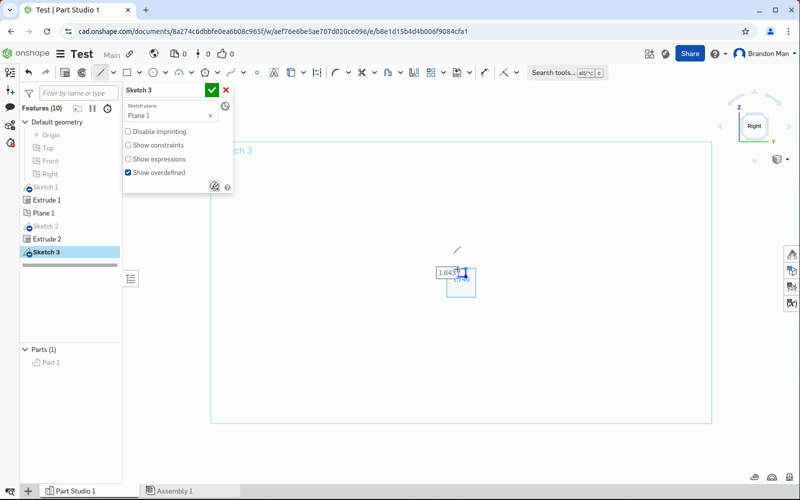
mouse_move(487, 268)
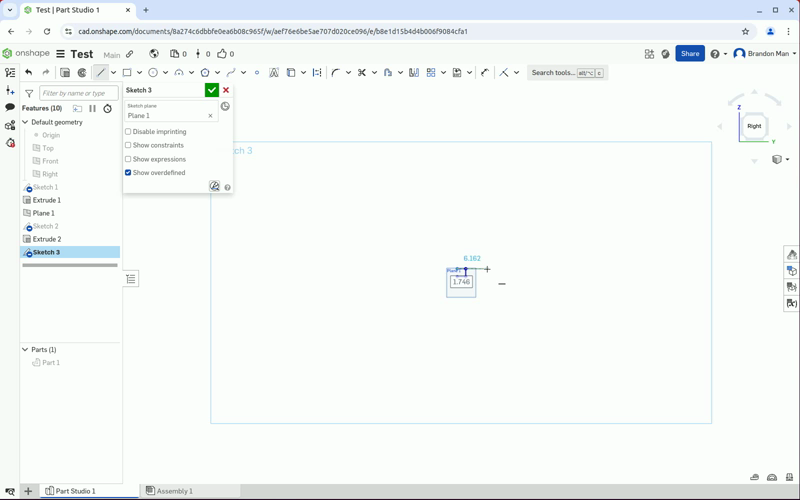
key_down(shift)
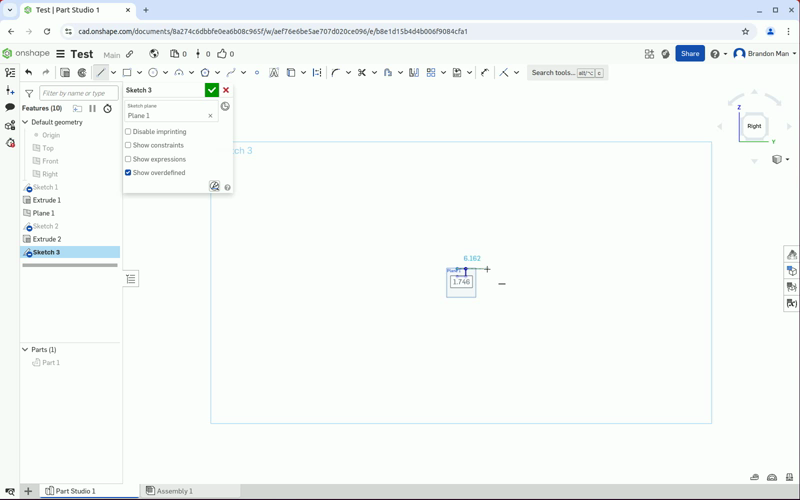
mouse_move(457, 276)
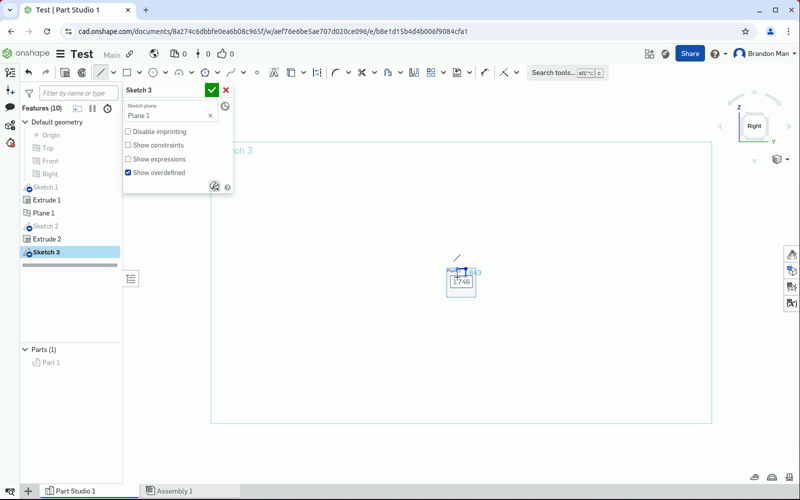
key_up(shift)
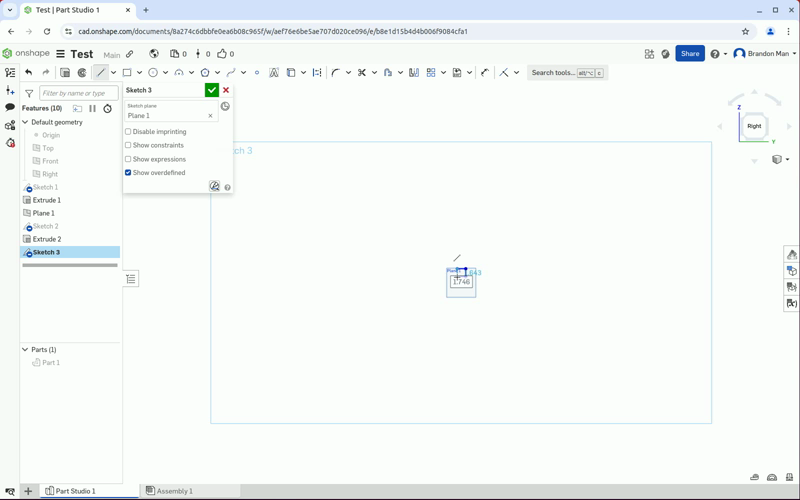
click(457, 276)
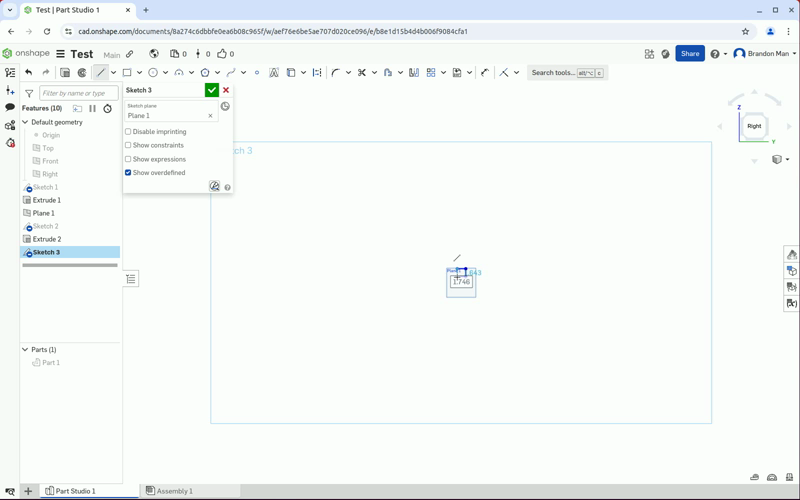
key(esc)
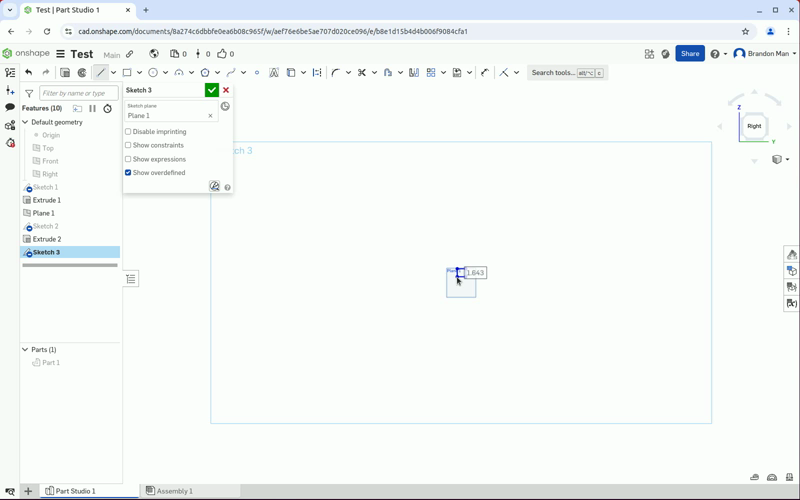
mouse_move(458, 269)
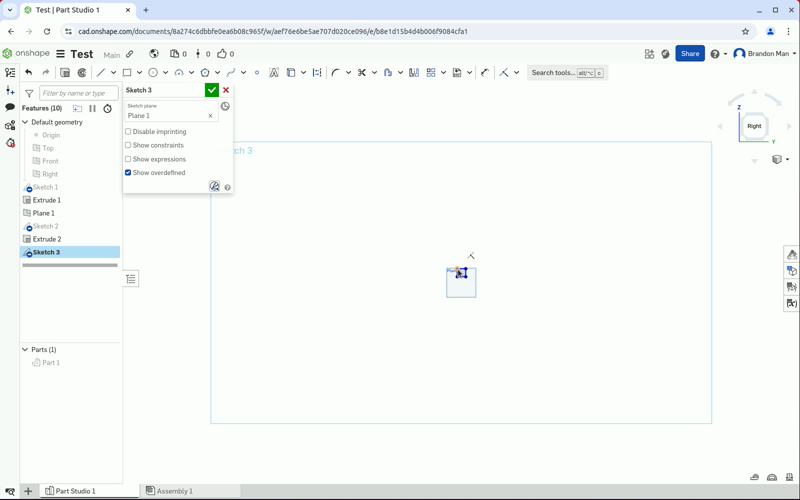
scroll(6)
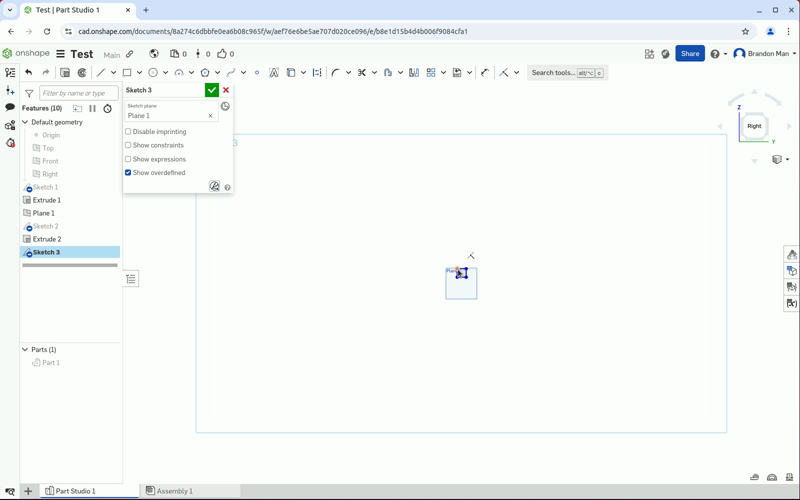
scroll(6)
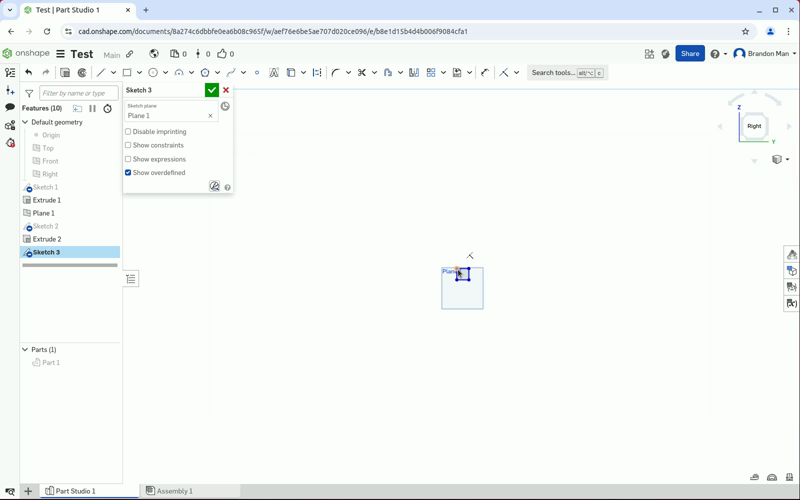
scroll(6)
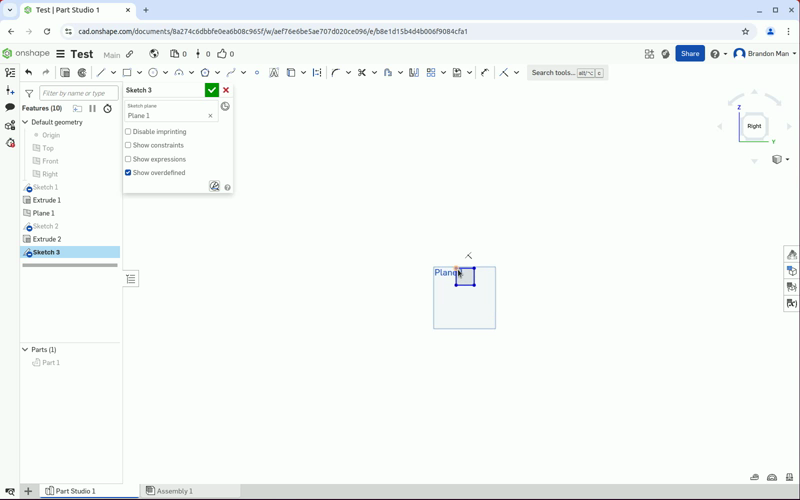
scroll(6)
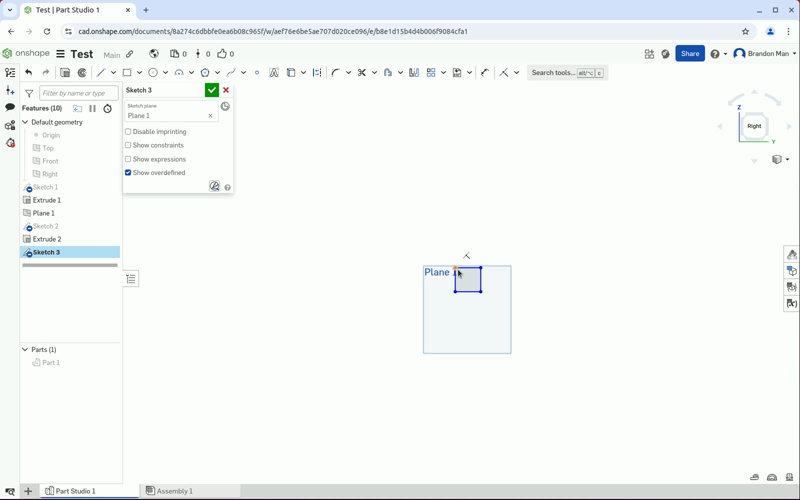
scroll(6)
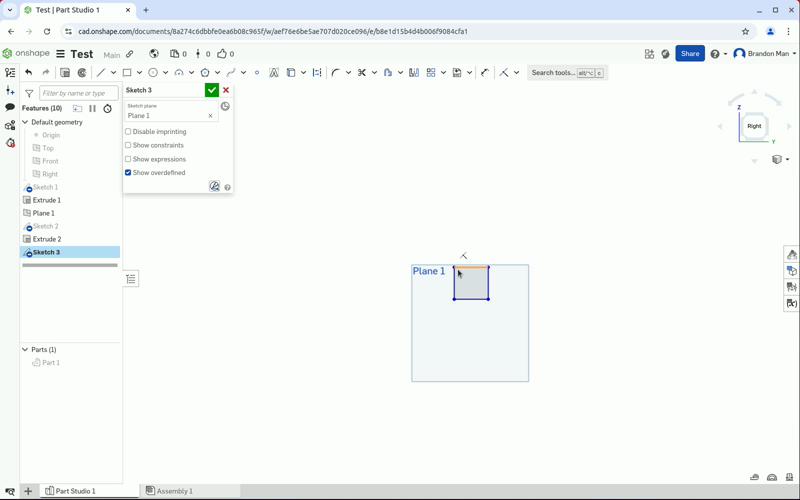
scroll(6)
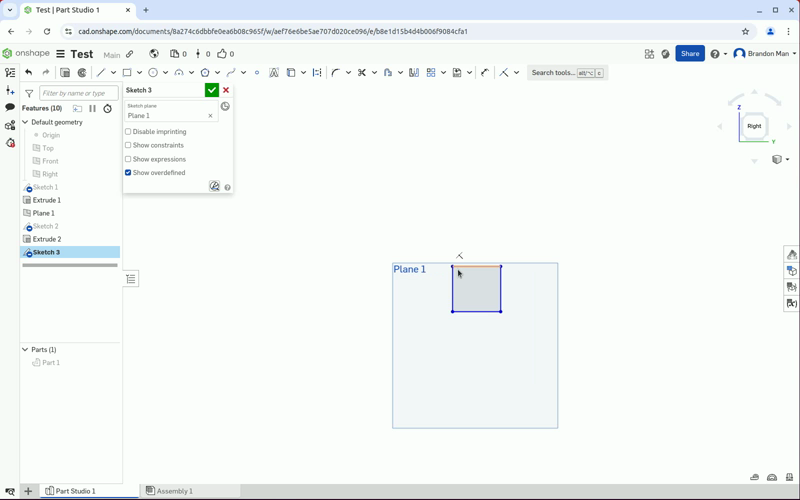
scroll(6)
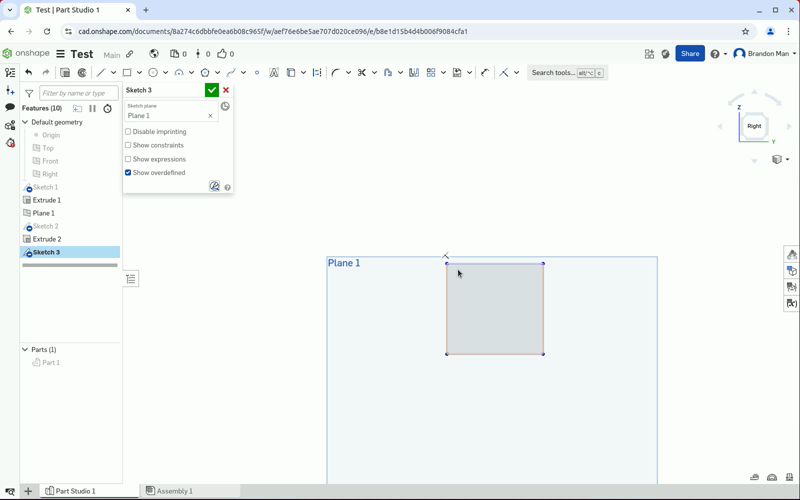
click(458, 269)
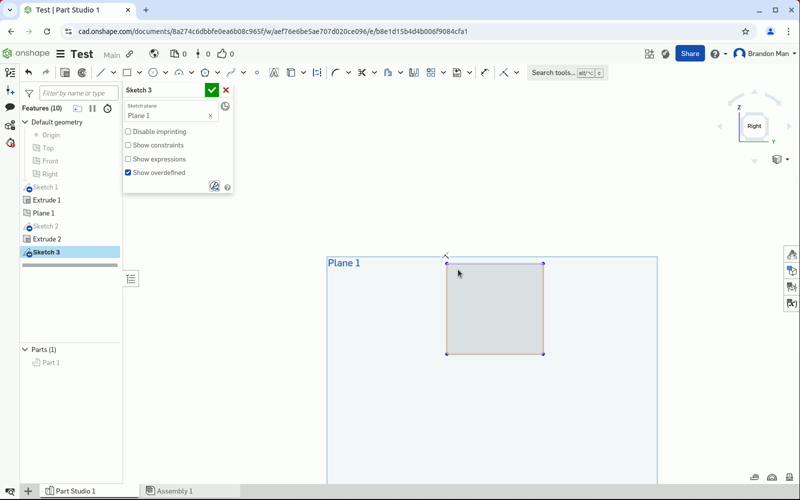
scroll(-6)
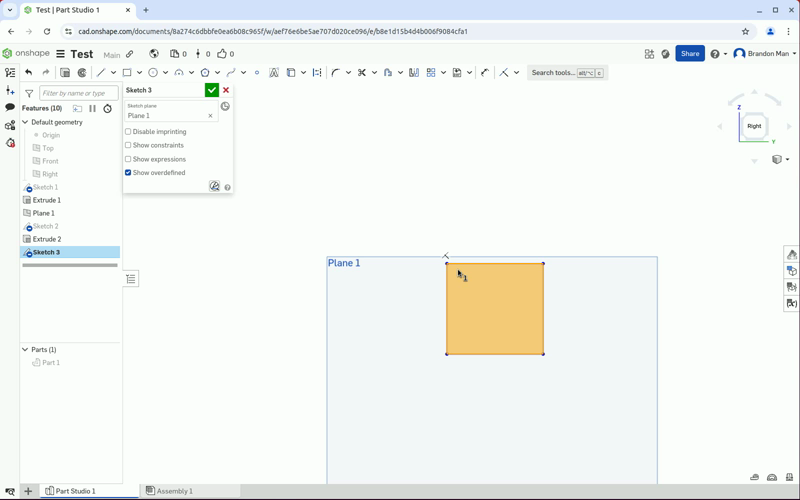
scroll(-6)
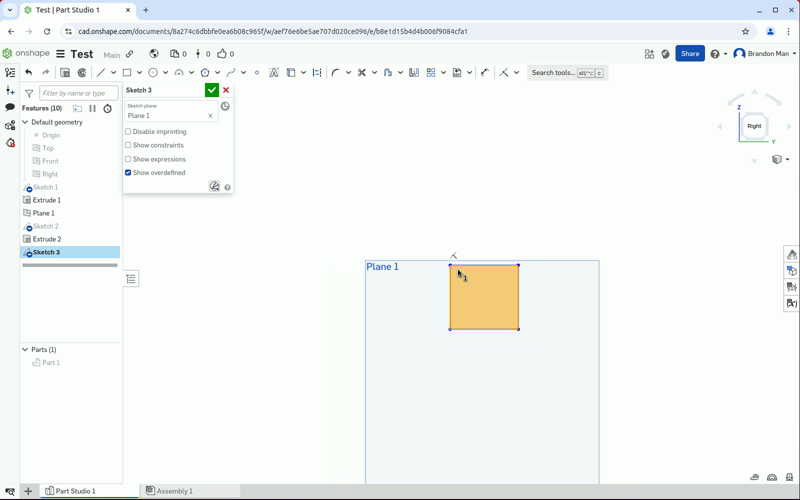
scroll(-6)
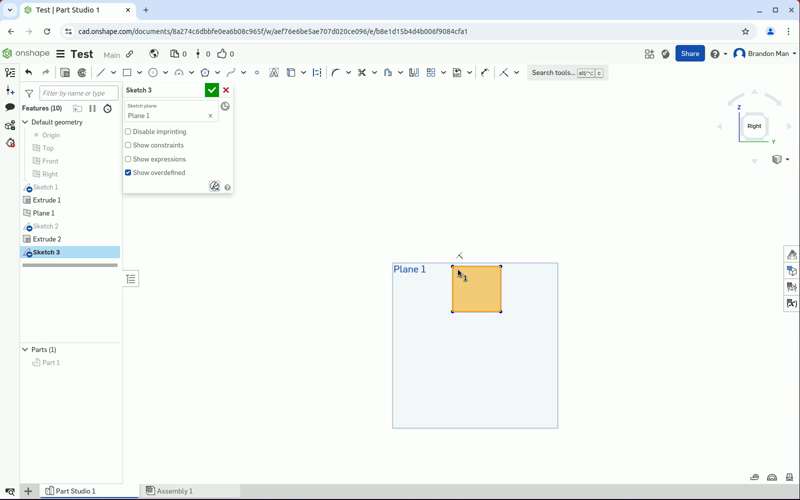
scroll(-6)
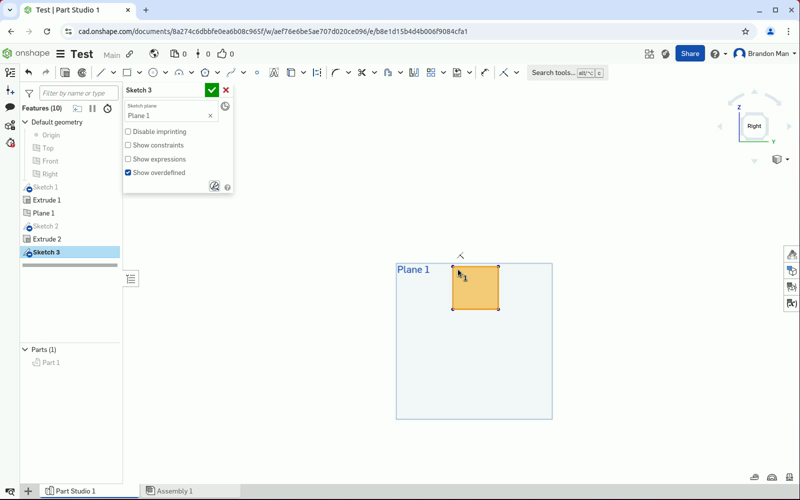
scroll(-6)
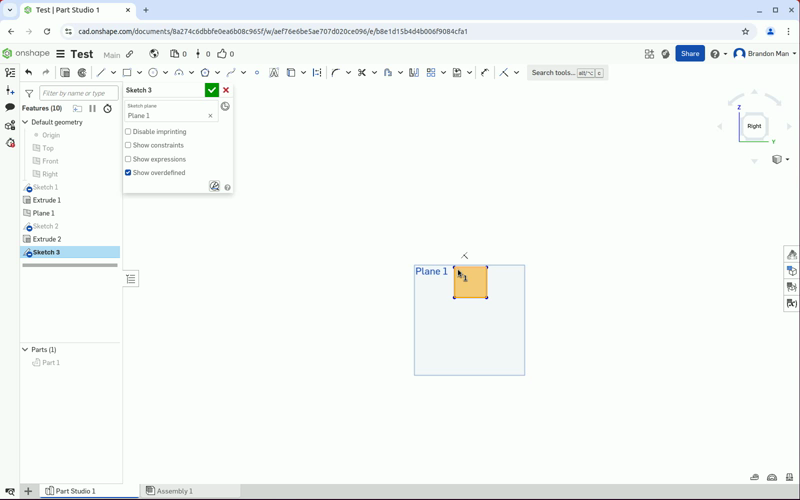
scroll(-6)
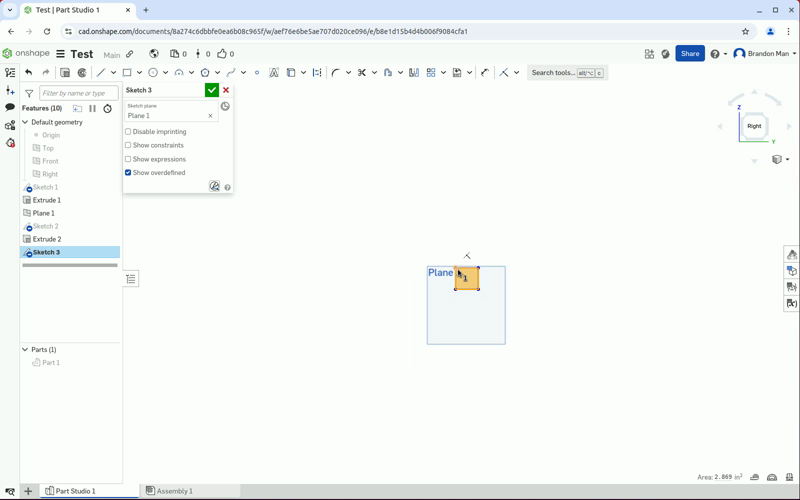
scroll(-6)
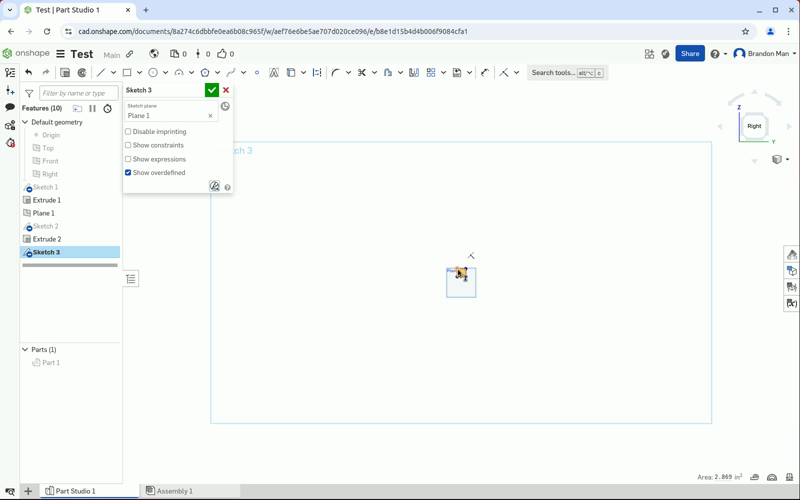
mouse_move(73, 352)
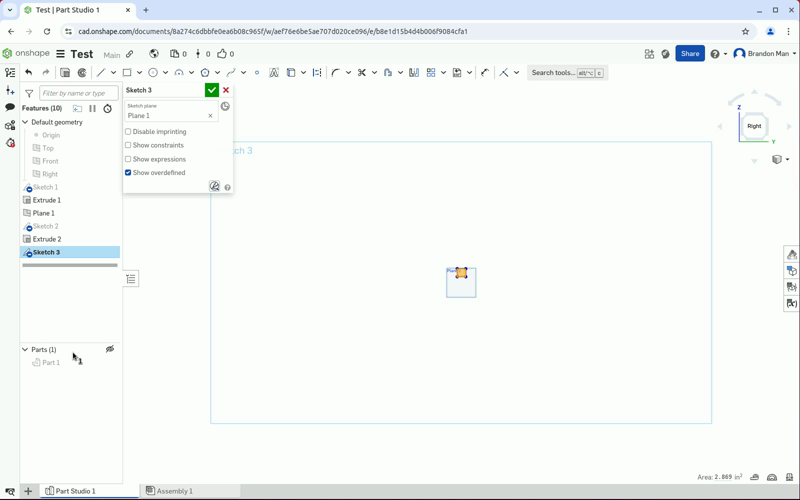
key(shift+y)
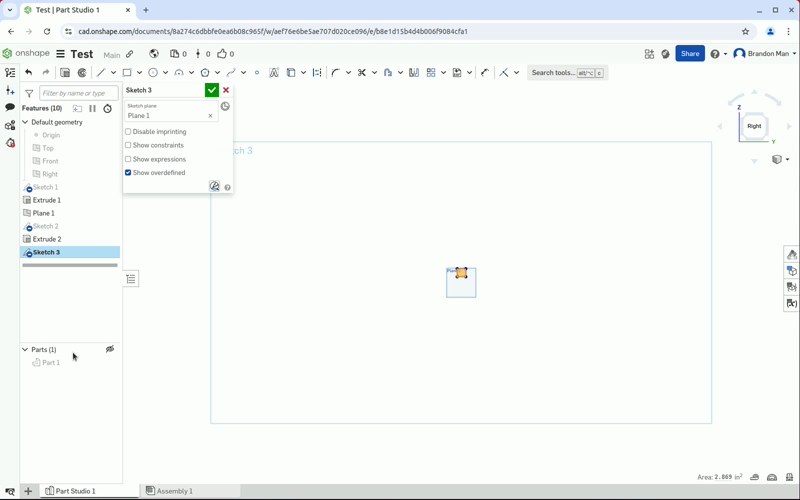
key(shift+e)
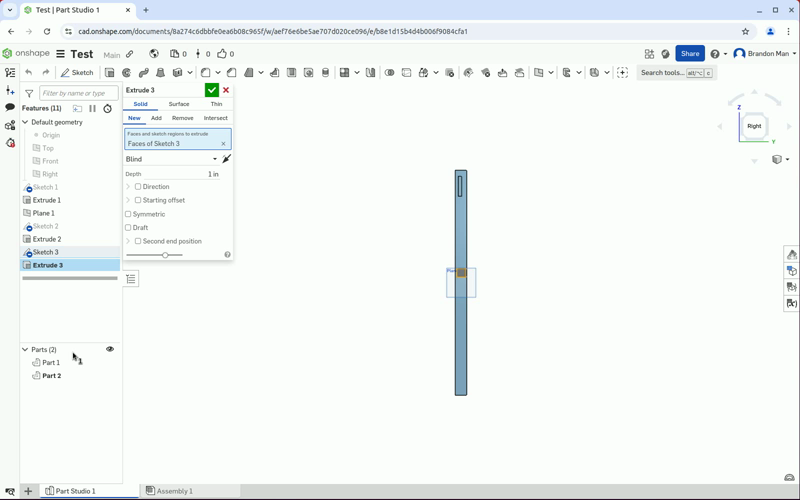
mouse_move(143, 106)
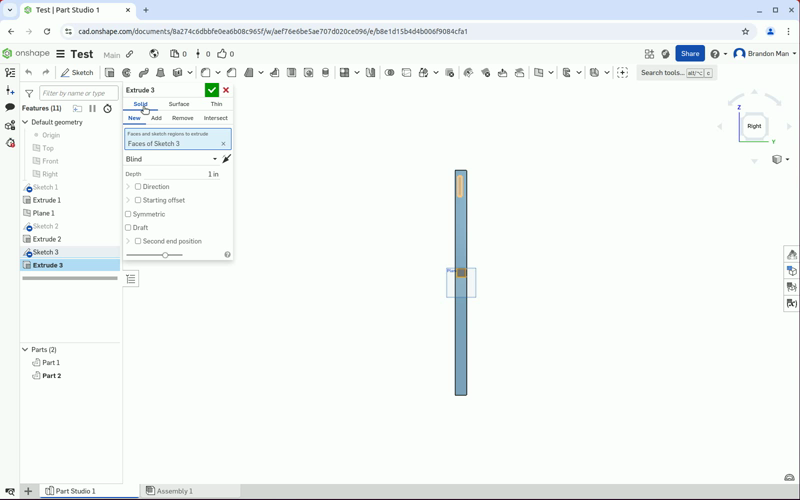
click(143, 106)
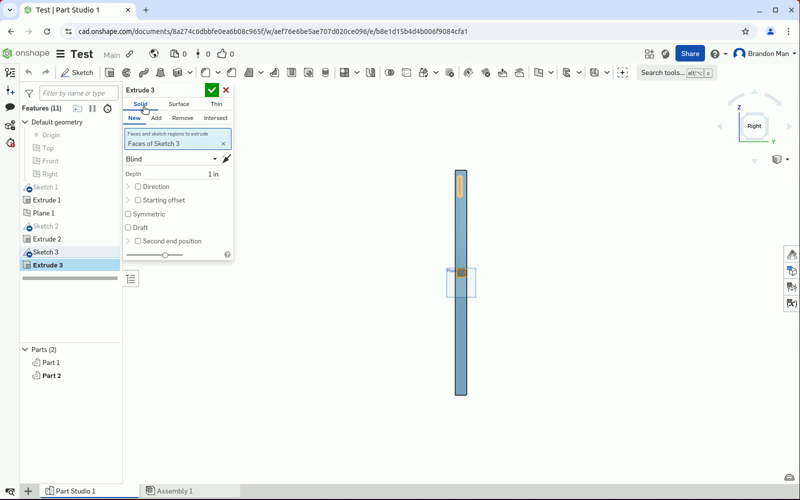
mouse_move(186, 120)
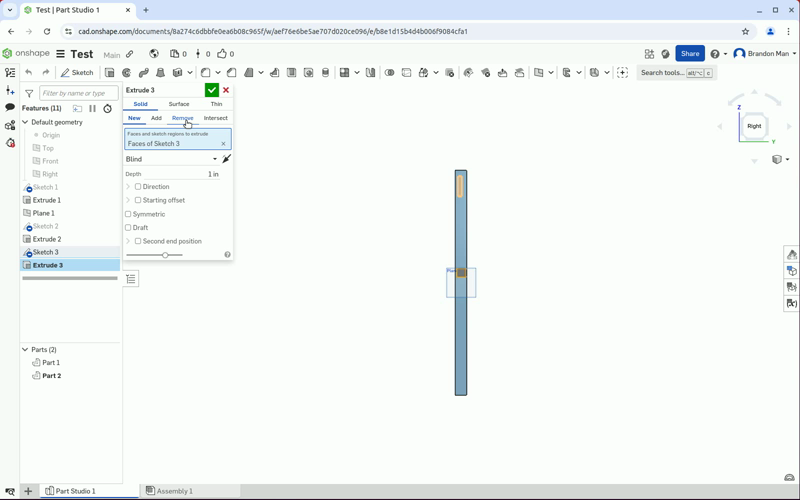
click(186, 120)
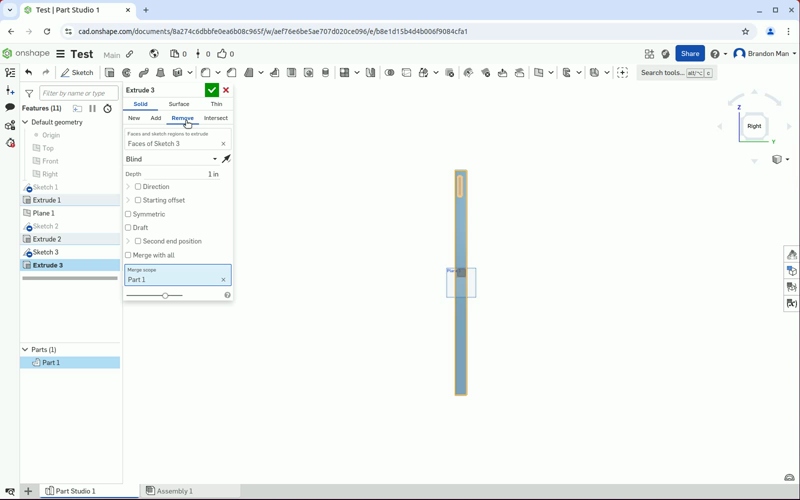
key(tab, 4)
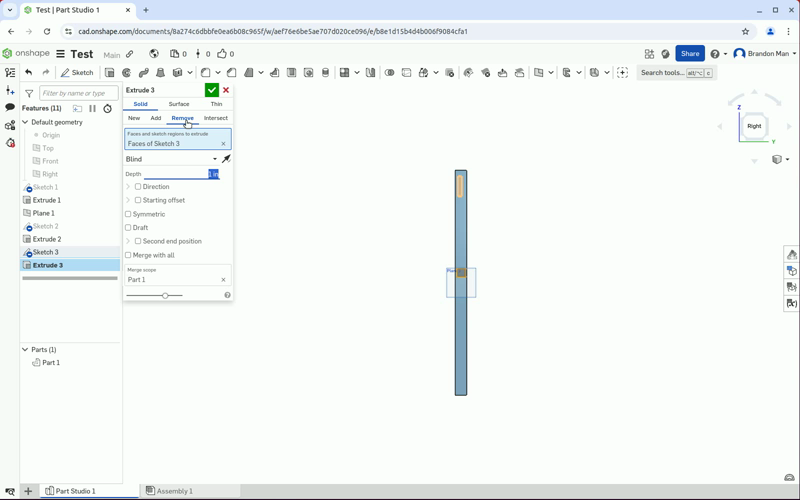
text(0.722)
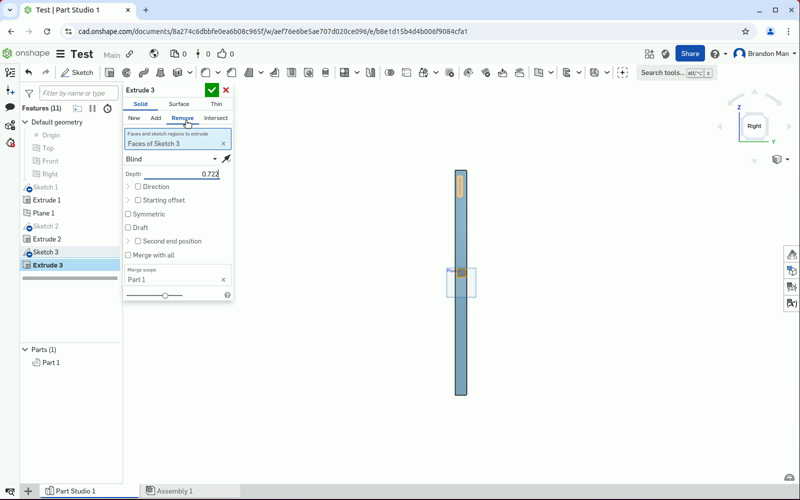
key(tab, 6)
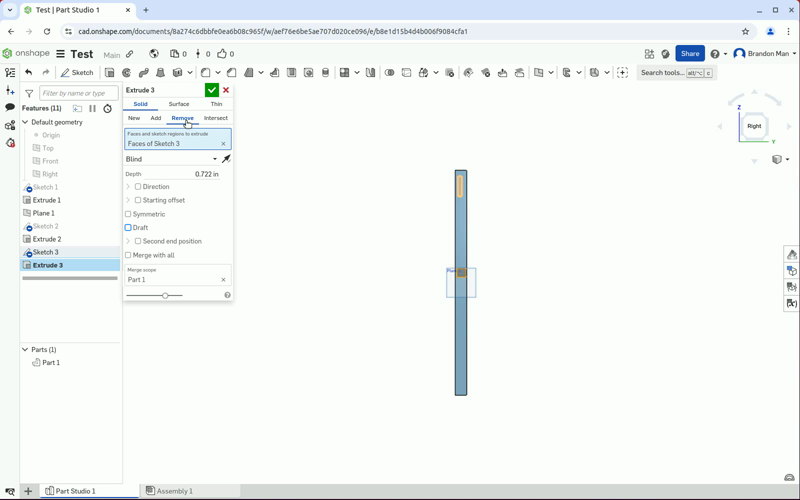
key(space)
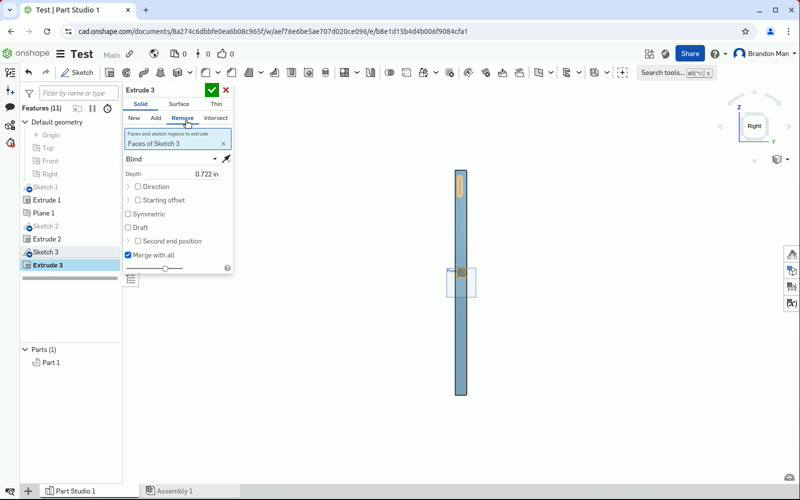
key(enter)
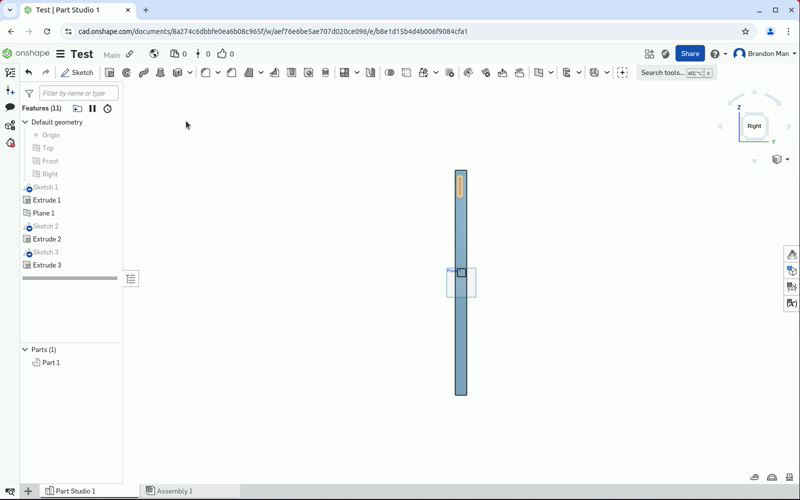
key(shift+h)
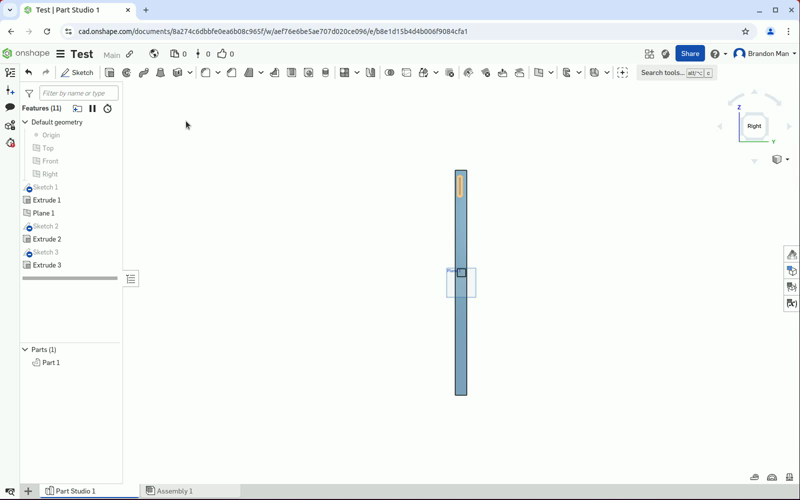
key(shift+h)
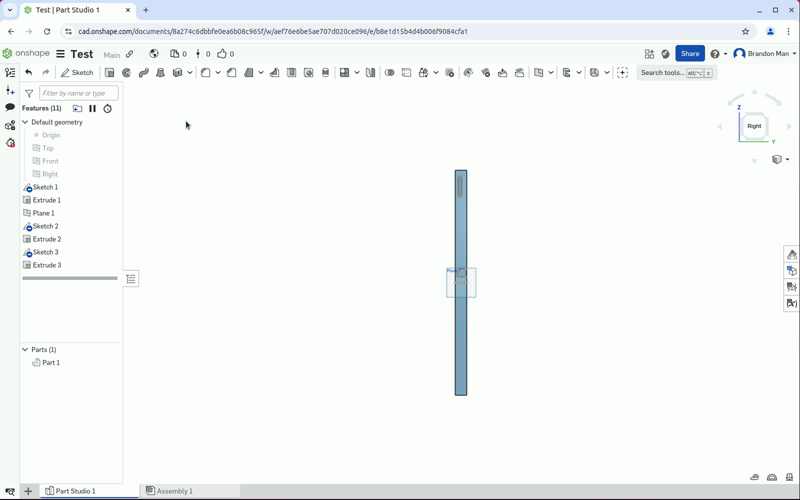
key(shift+7)
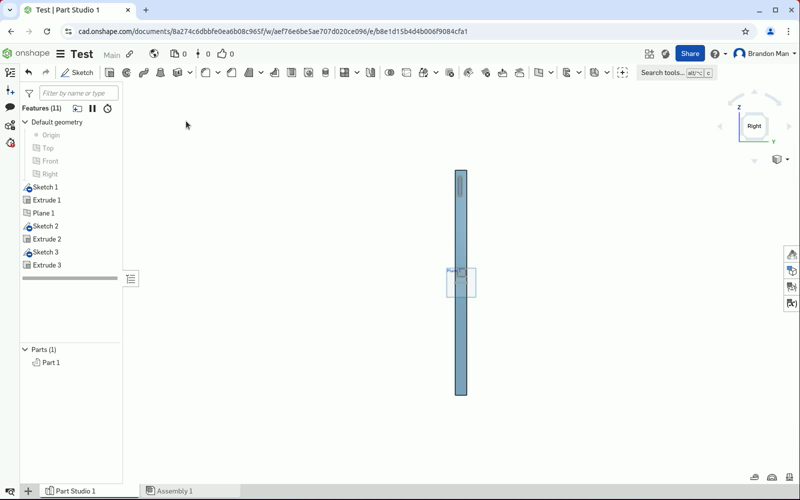
key(right, 2)
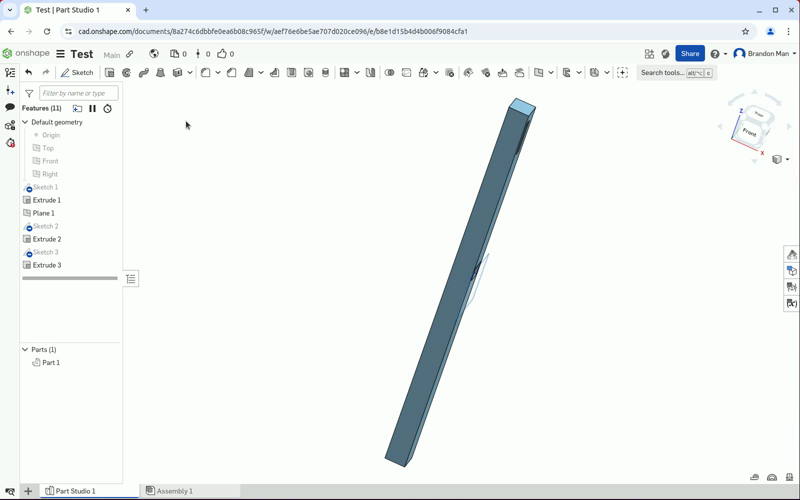
key(down, 2)
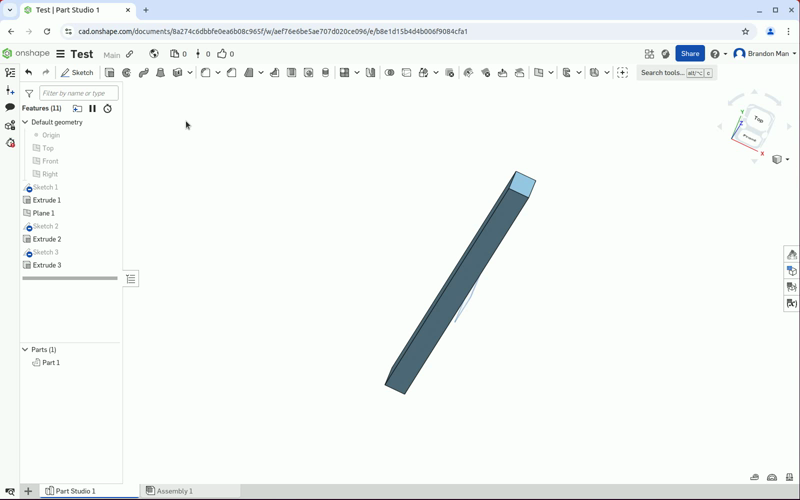
key(up, 2)
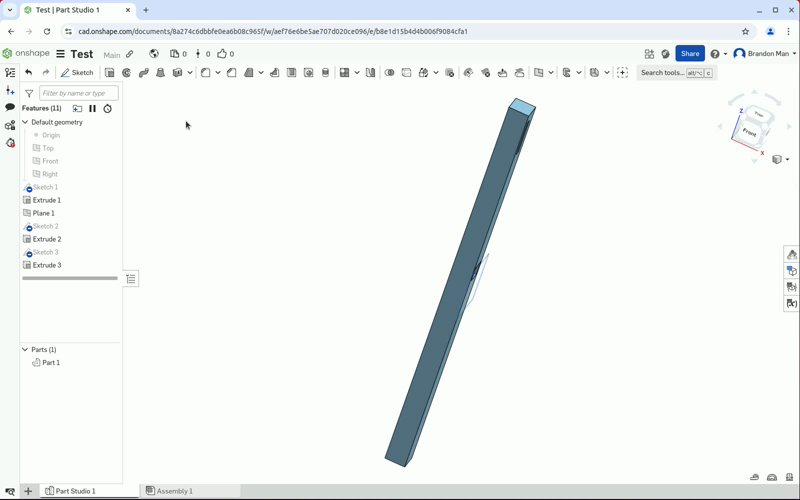
key(left, 2)
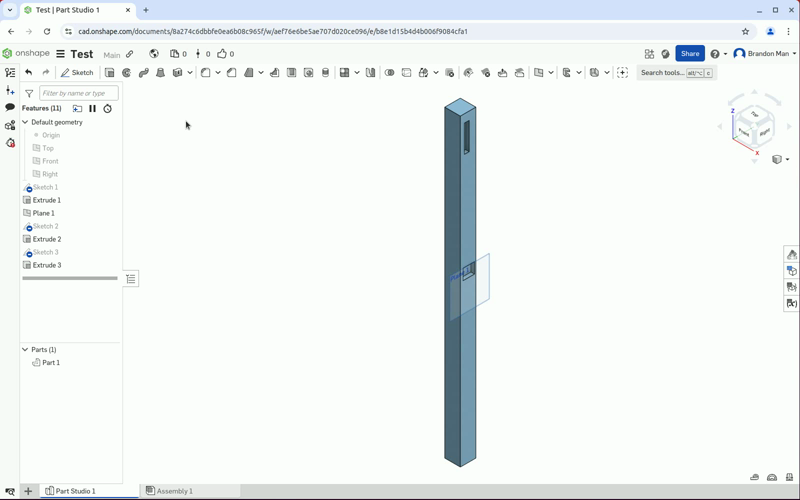
mouse_move(73, 189)
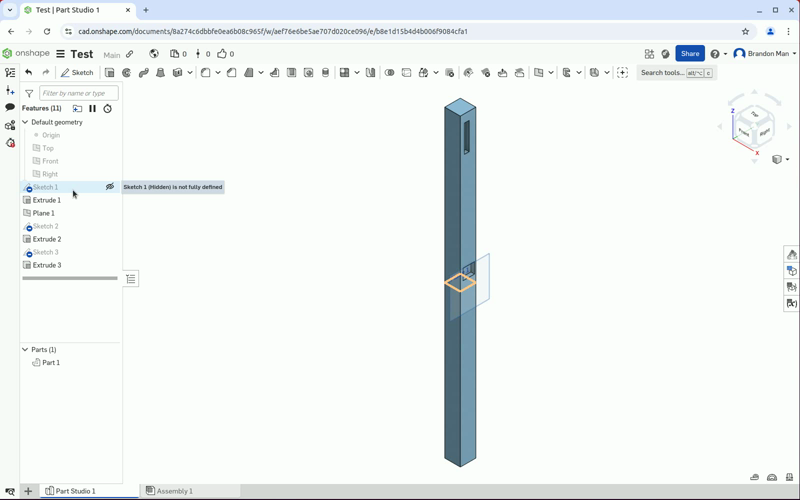
click(73, 189)